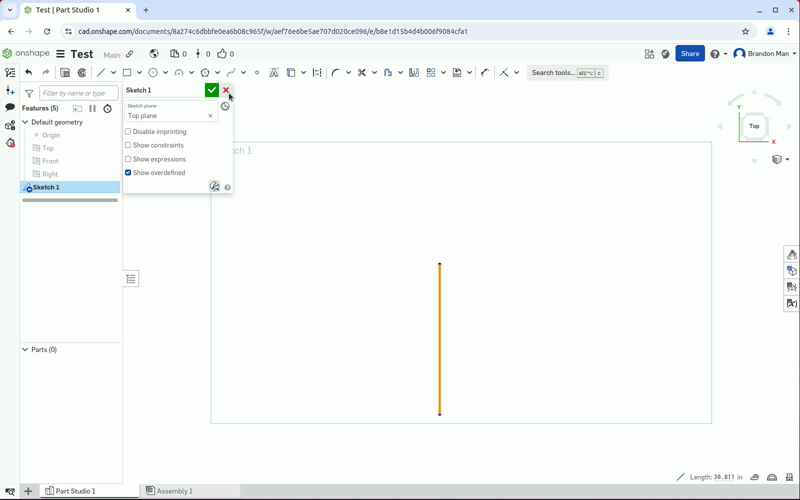
key(shift+h)
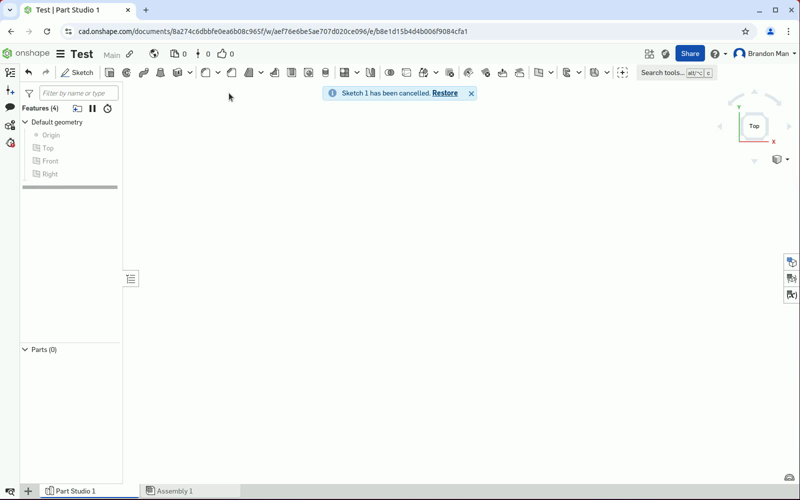
mouse_move(73, 352)
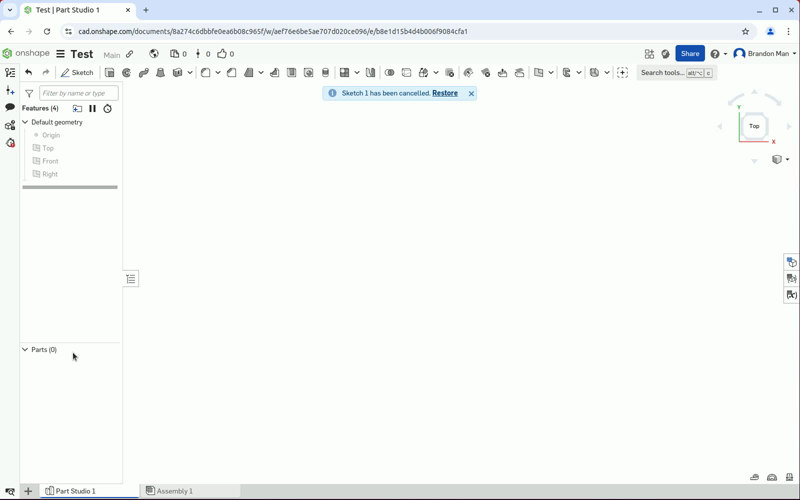
key(y)
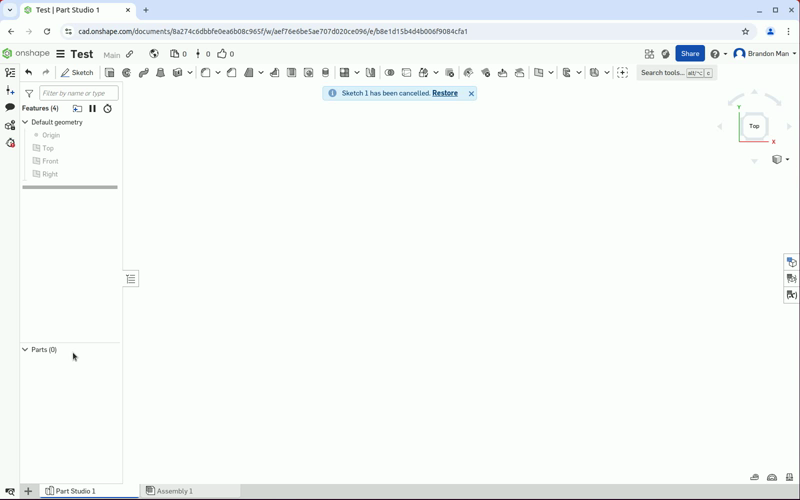
key(shift+p)
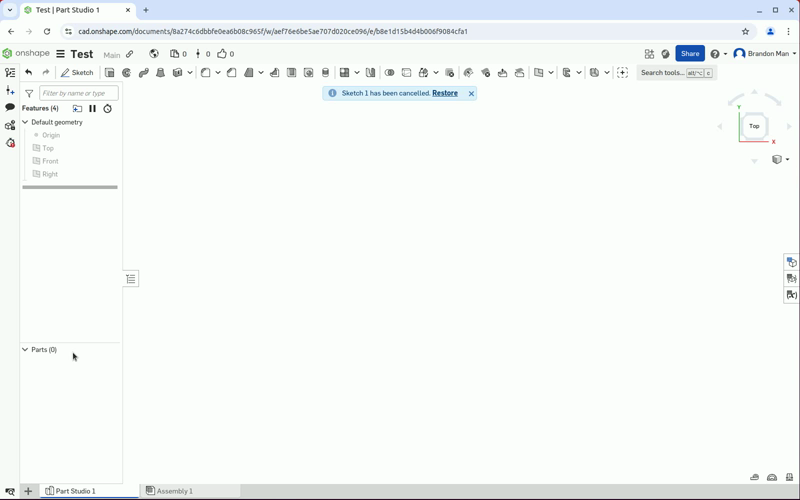
key(space)
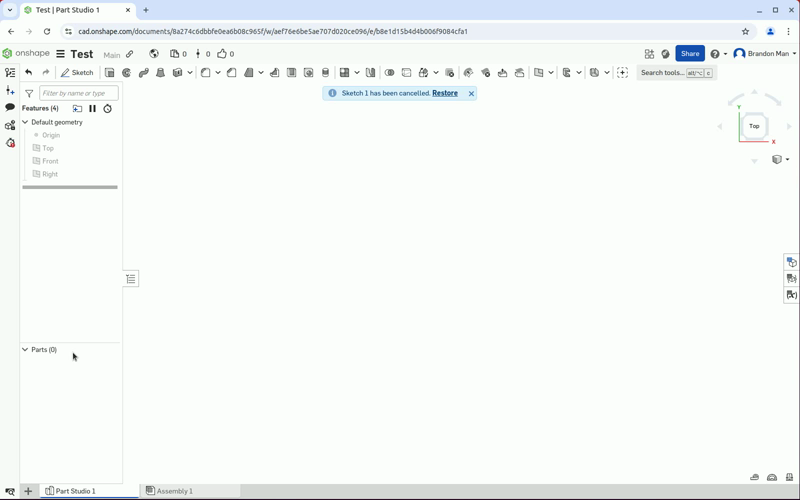
key_down(shift)
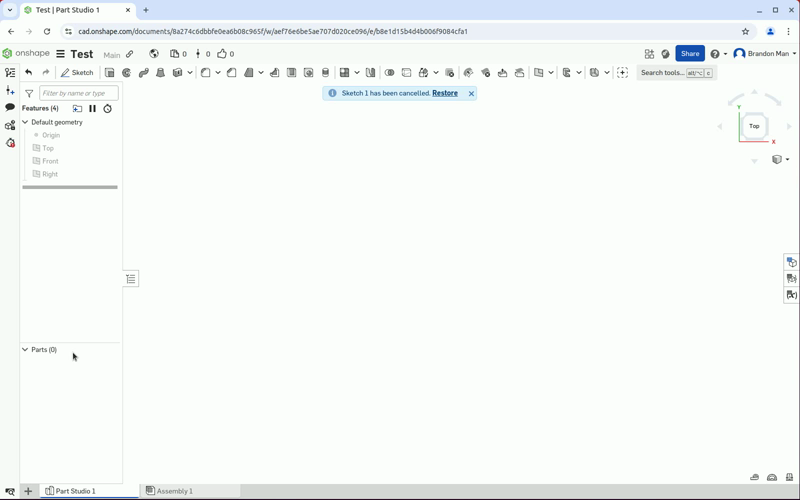
key(up)
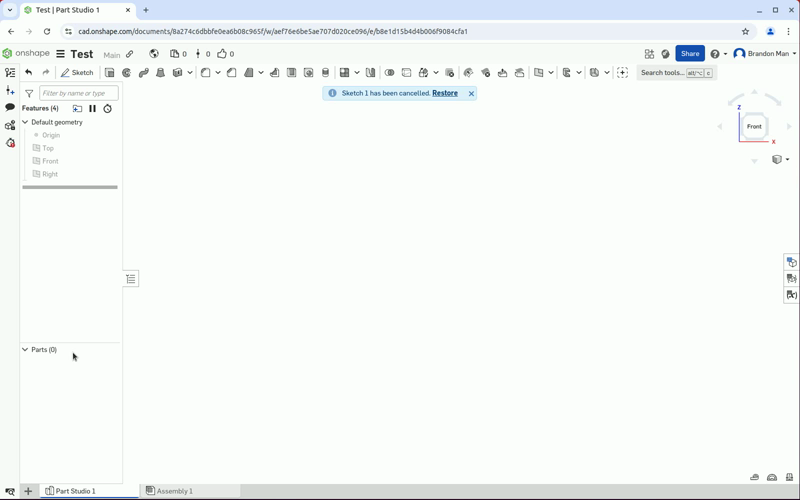
key_up(shift)
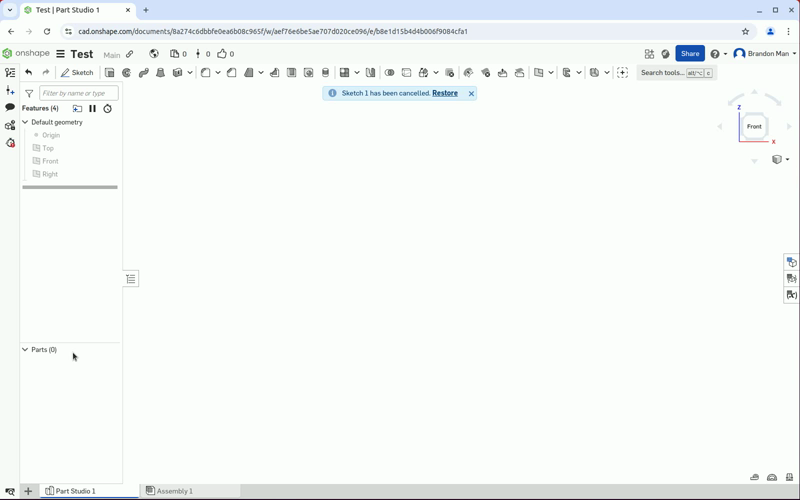
mouse_move(73, 352)
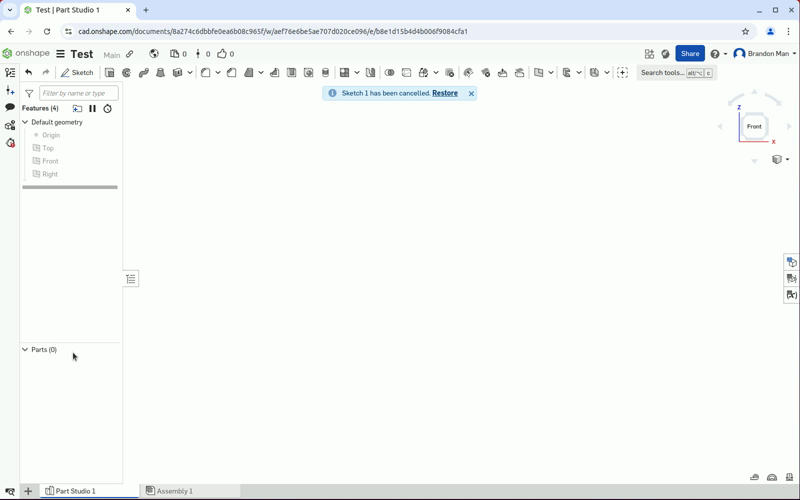
key(shift+y)
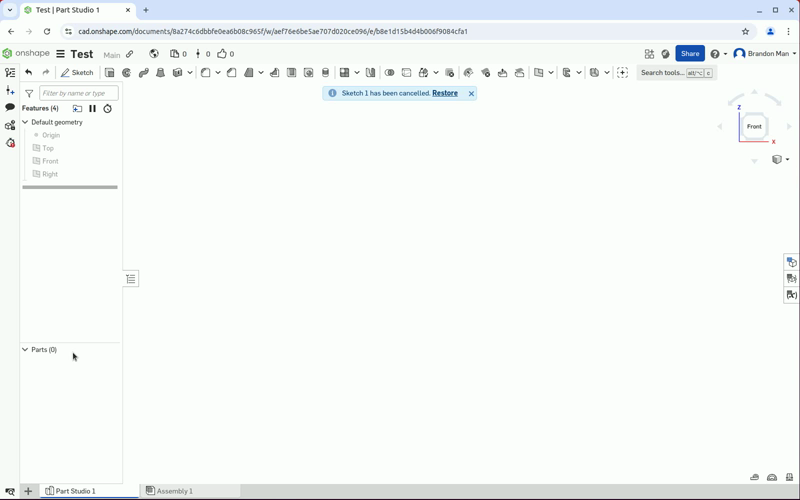
key(shift+s)
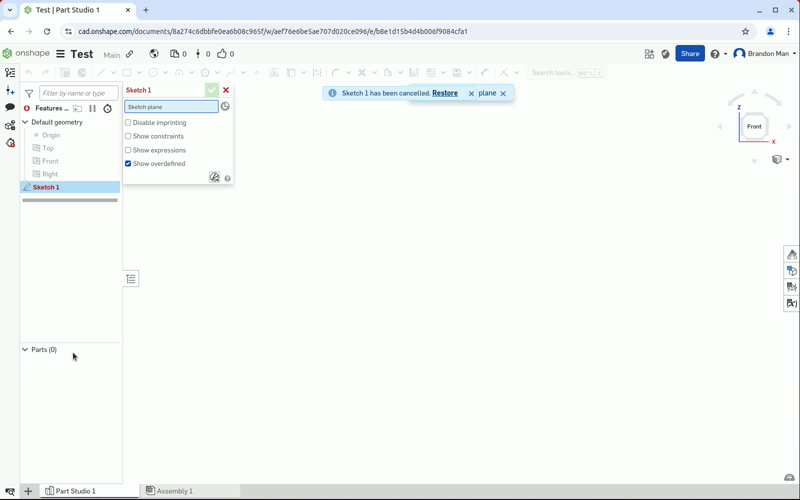
mouse_move(73, 163)
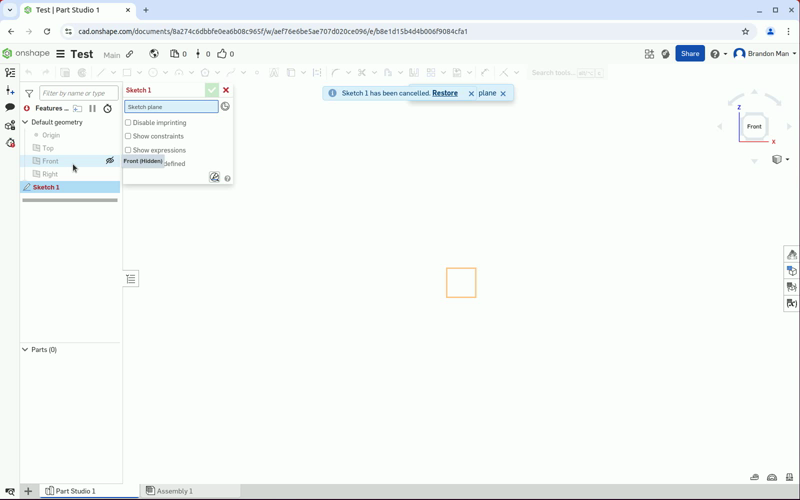
click(73, 163)
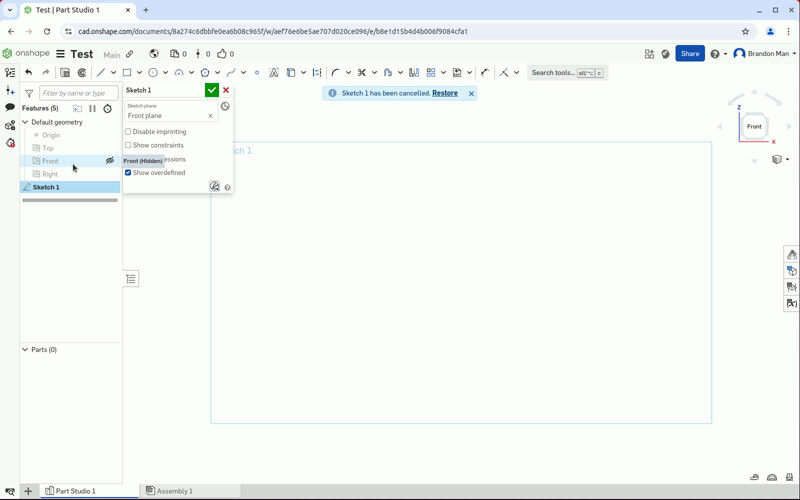
mouse_move(73, 352)
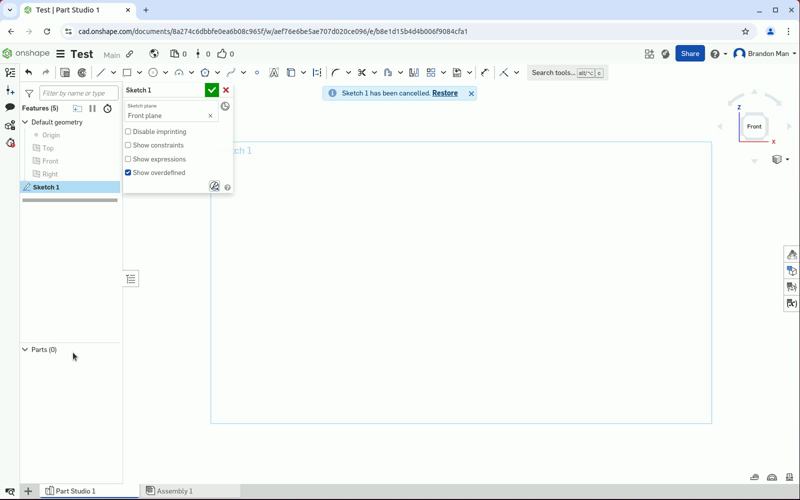
key(y)
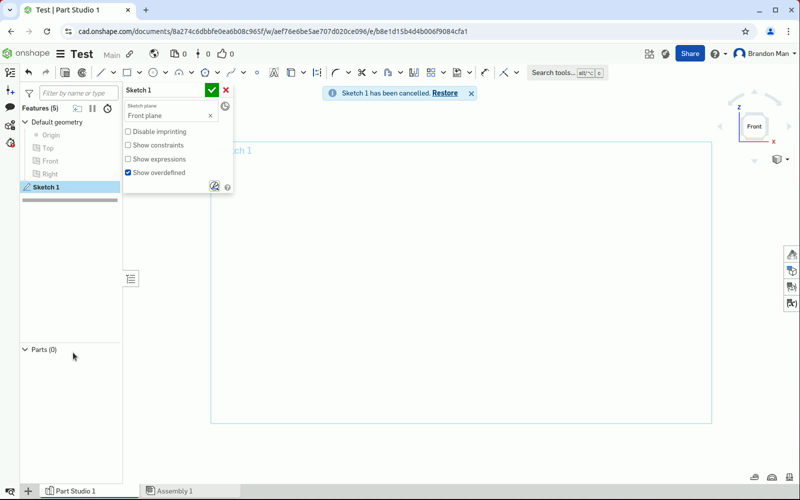
key(l)
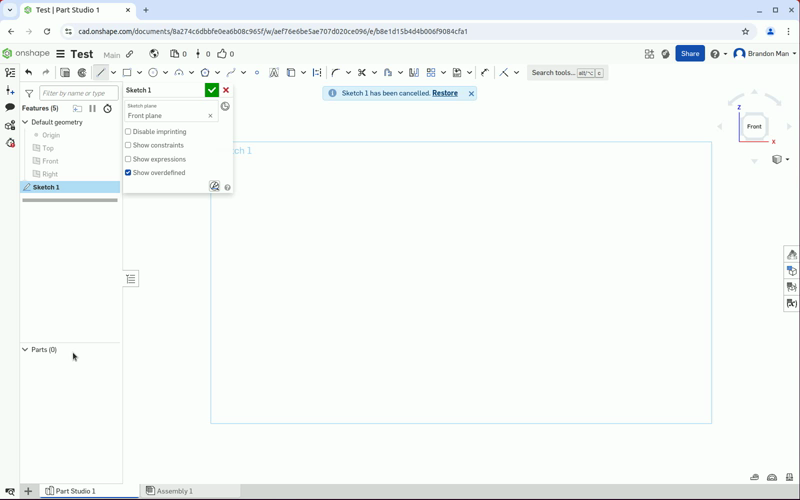
key_down(shift)
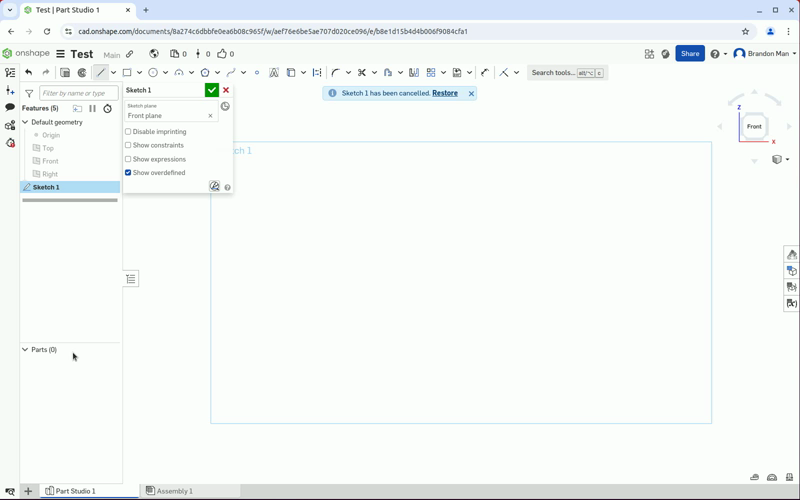
mouse_move(460, 282)
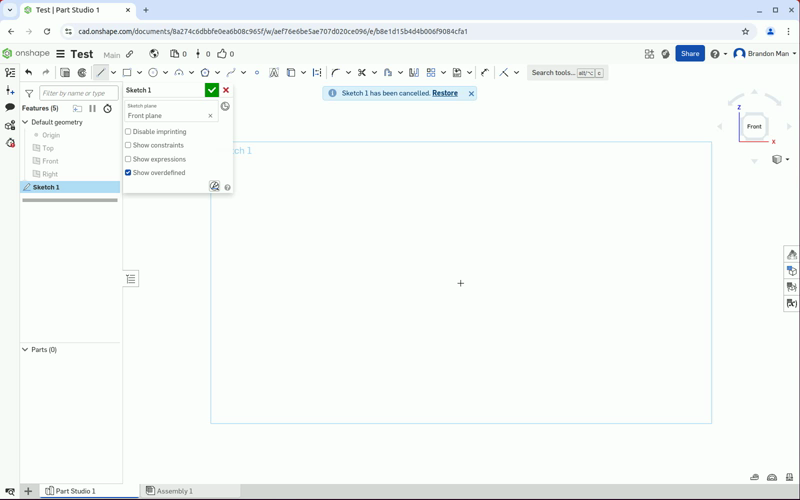
click(460, 282)
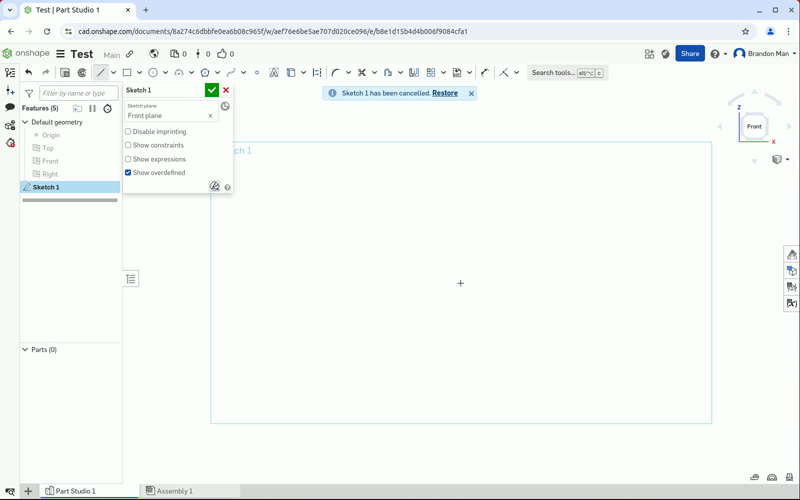
key_up(shift)
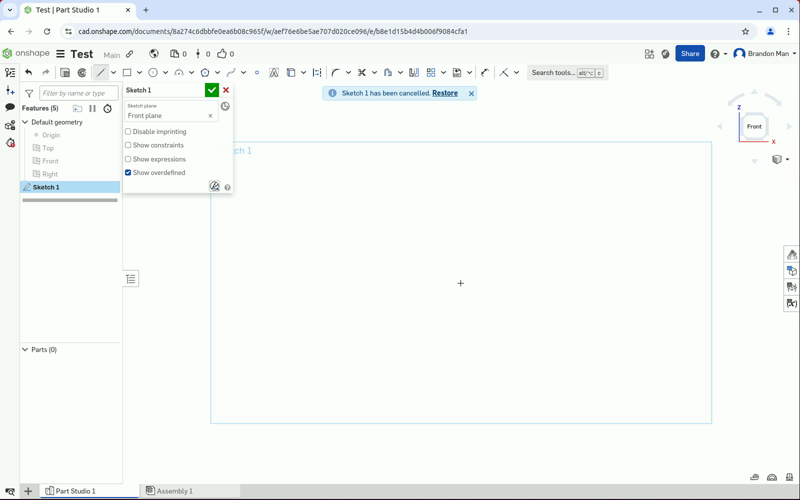
key_down(shift)
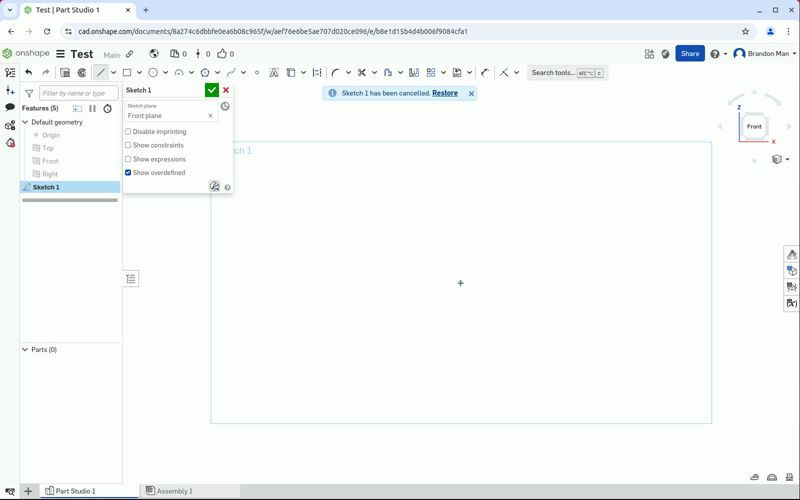
mouse_move(549, 282)
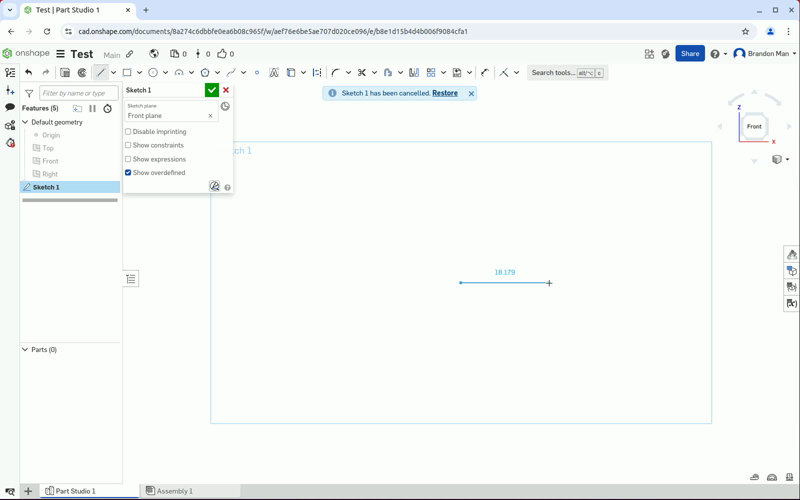
click(549, 282)
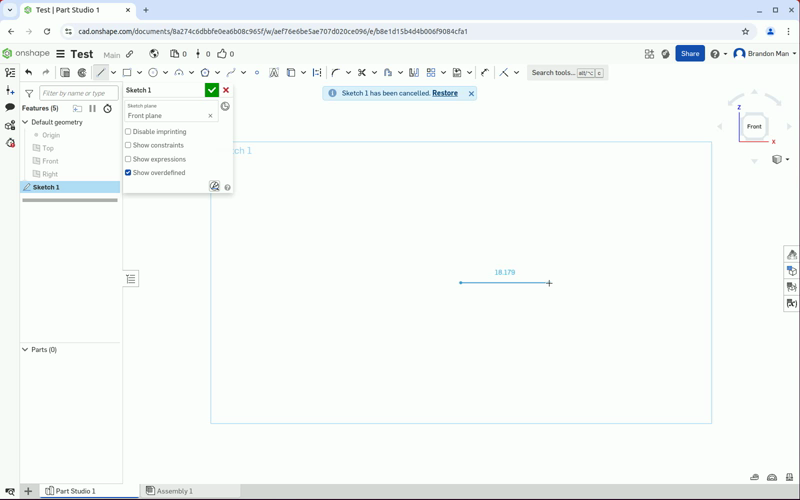
key_up(shift)
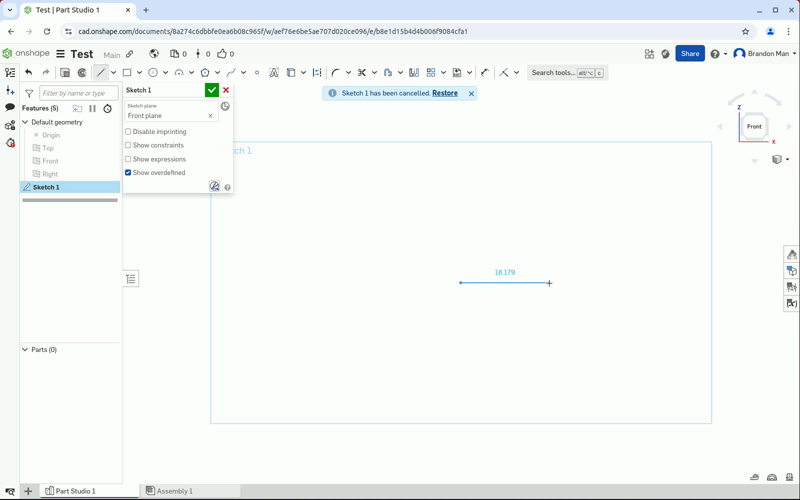
key_down(shift)
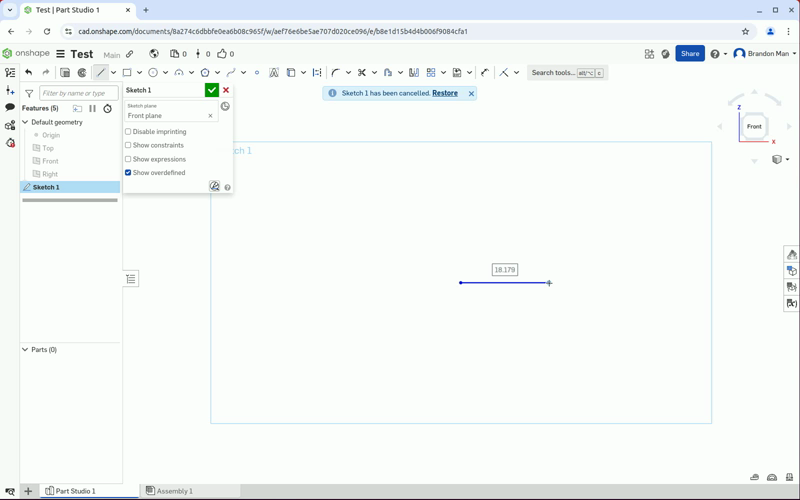
mouse_move(549, 194)
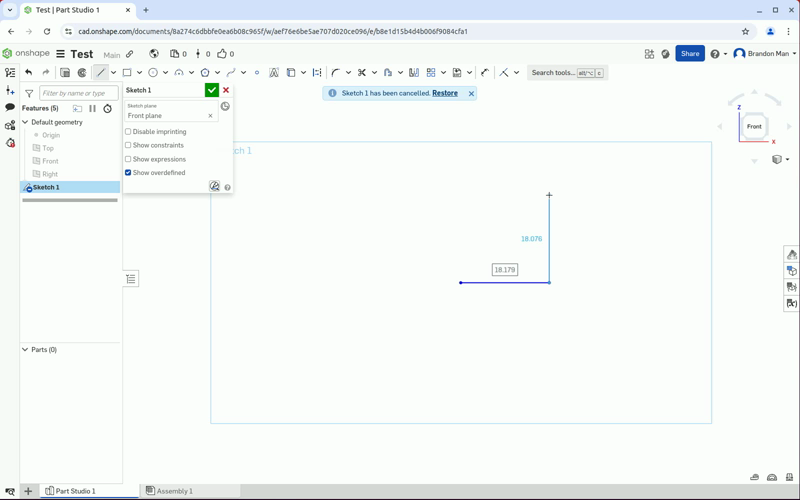
click(549, 194)
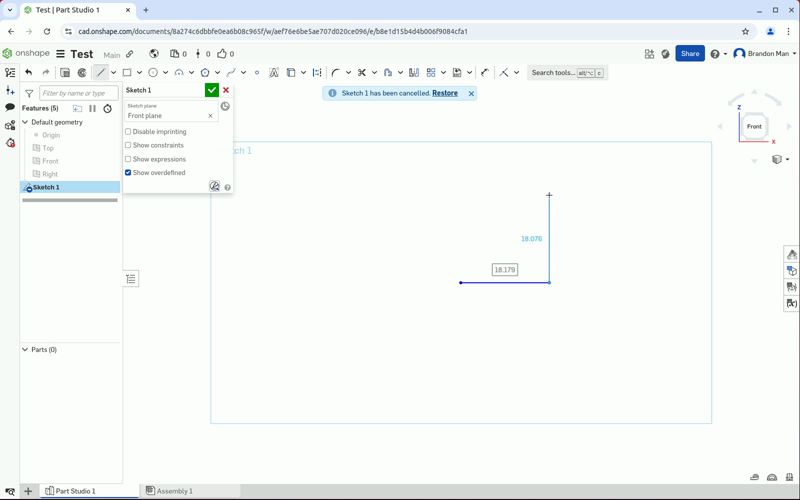
key_up(shift)
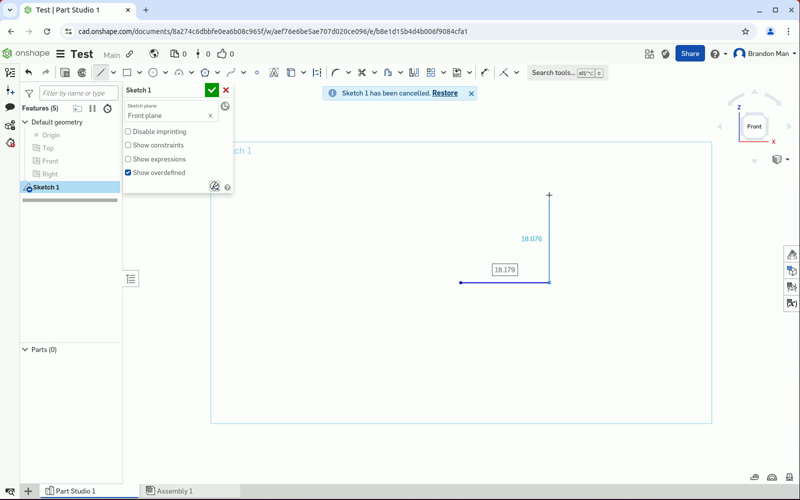
key_down(shift)
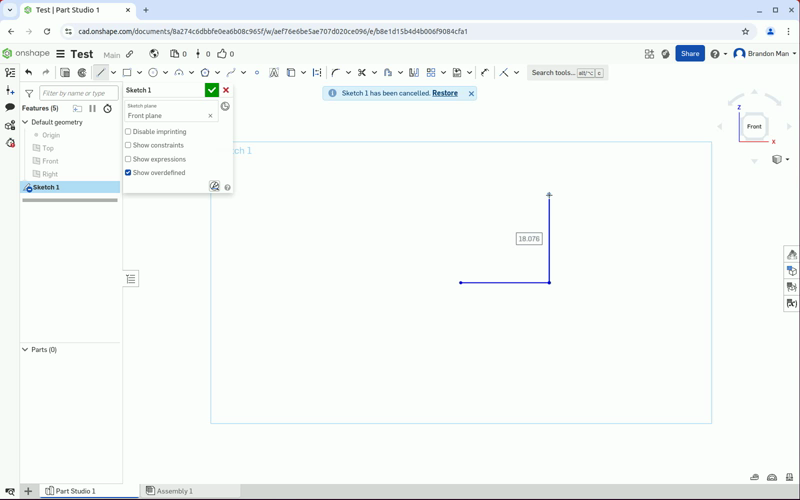
mouse_move(460, 194)
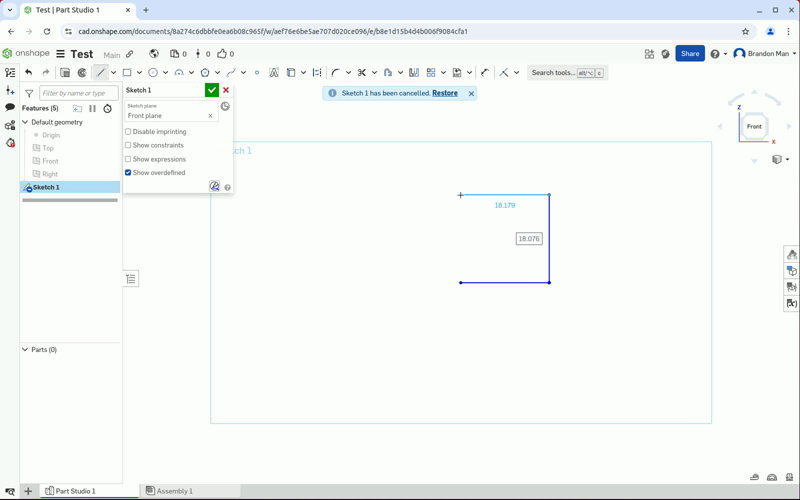
click(460, 194)
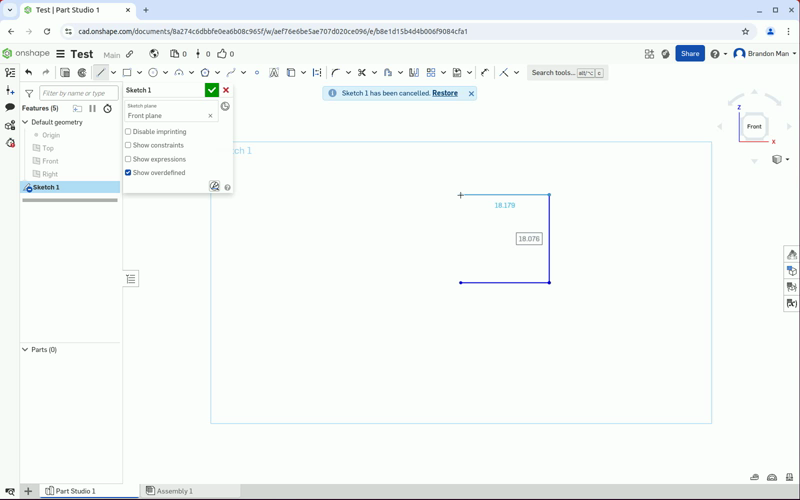
key_up(shift)
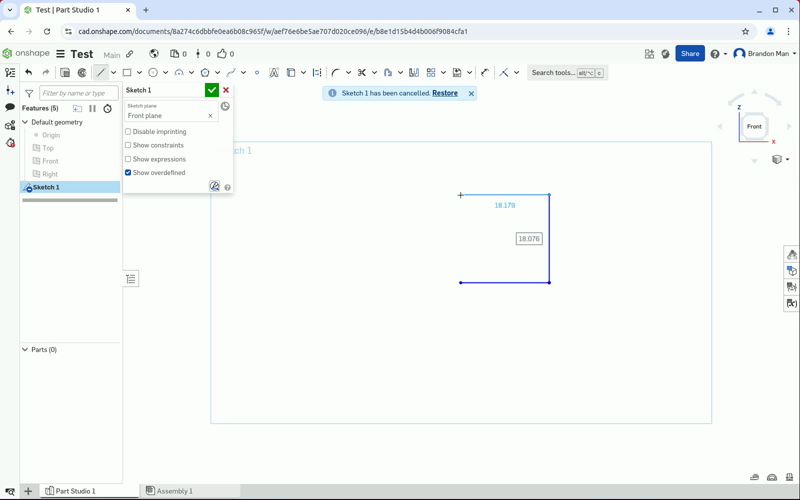
key_down(shift)
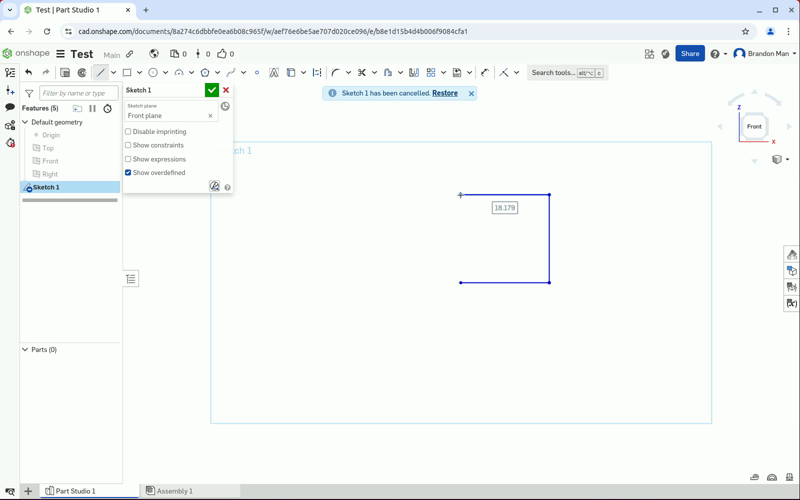
mouse_move(460, 282)
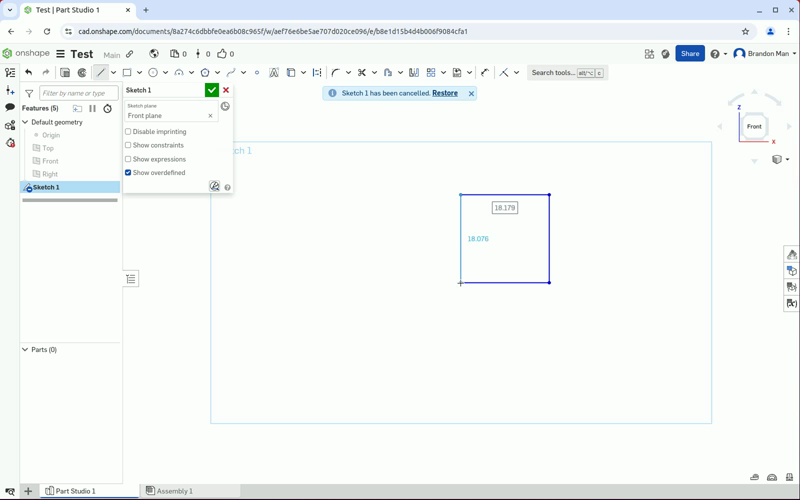
key_up(shift)
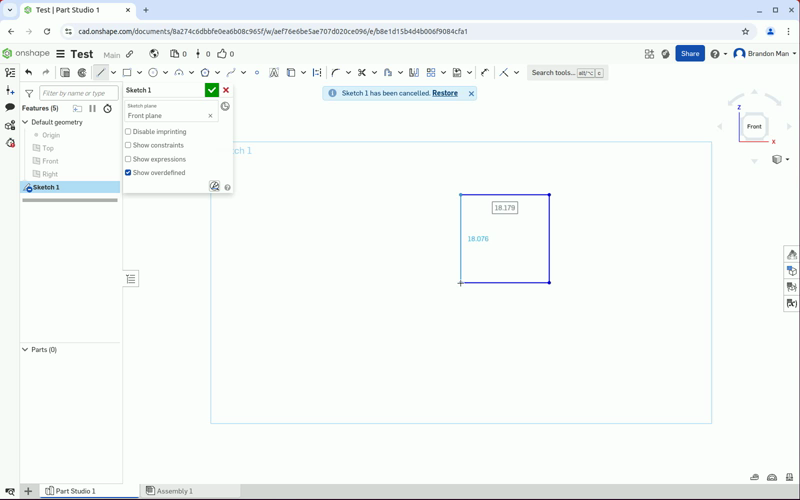
click(460, 282)
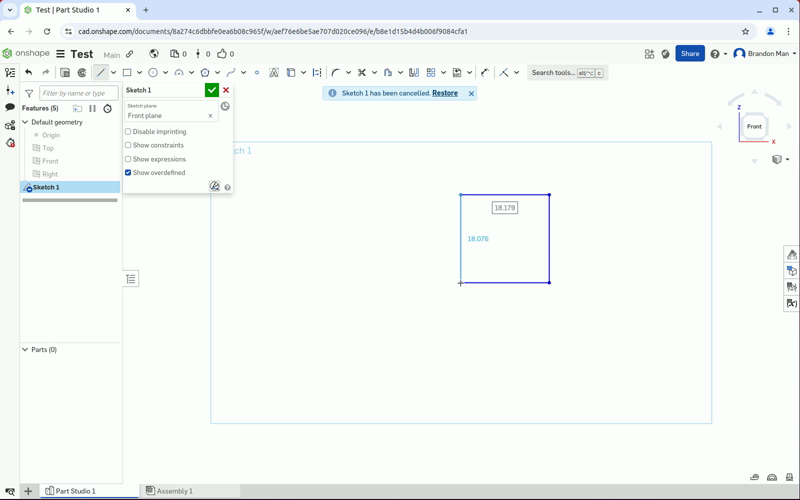
key(esc)
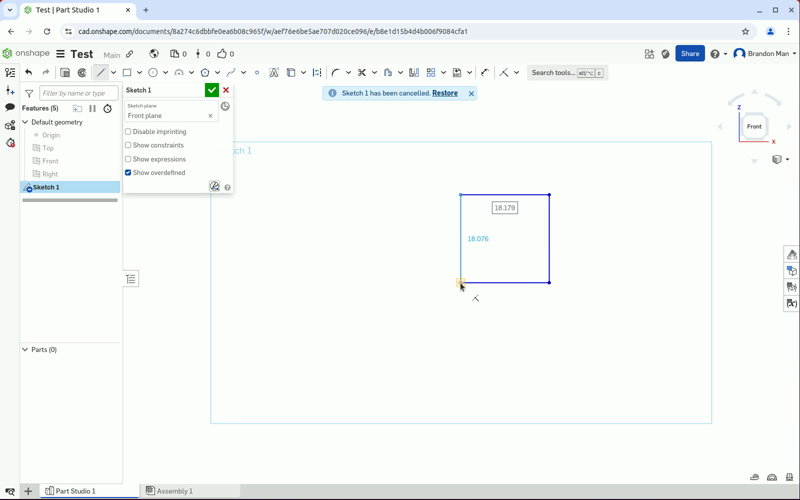
mouse_move(496, 269)
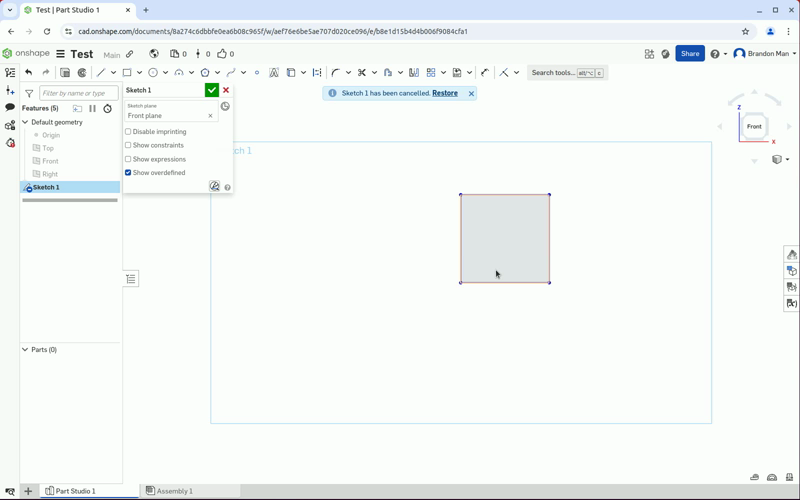
click(496, 269)
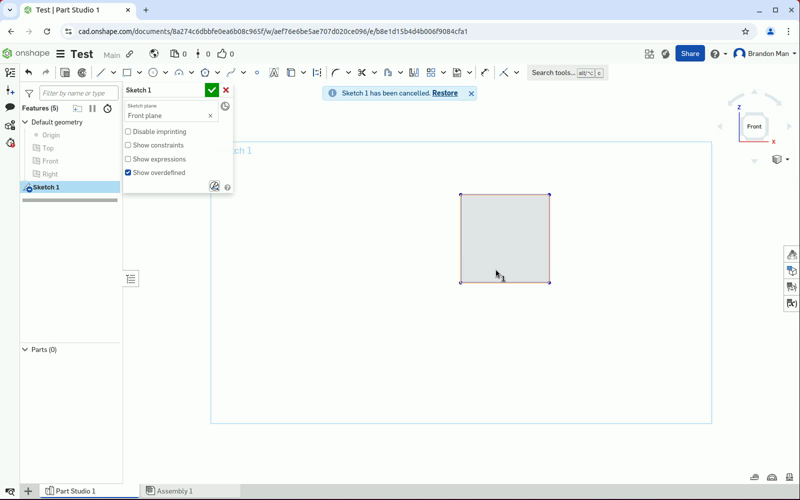
mouse_move(73, 352)
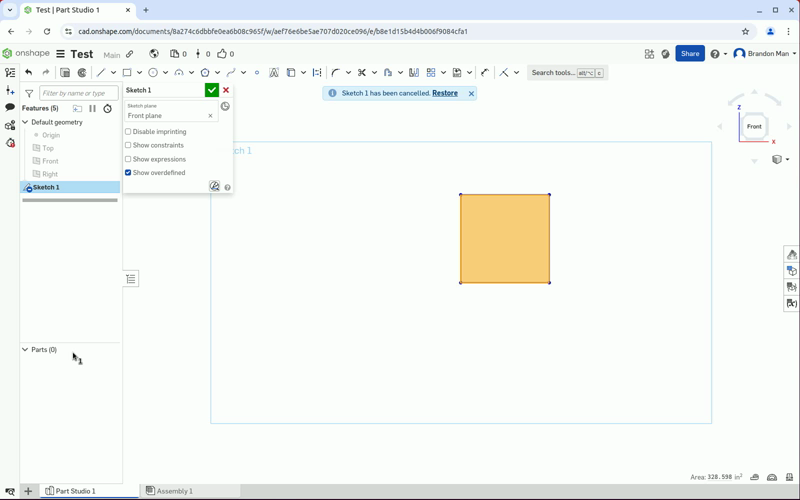
key(shift+y)
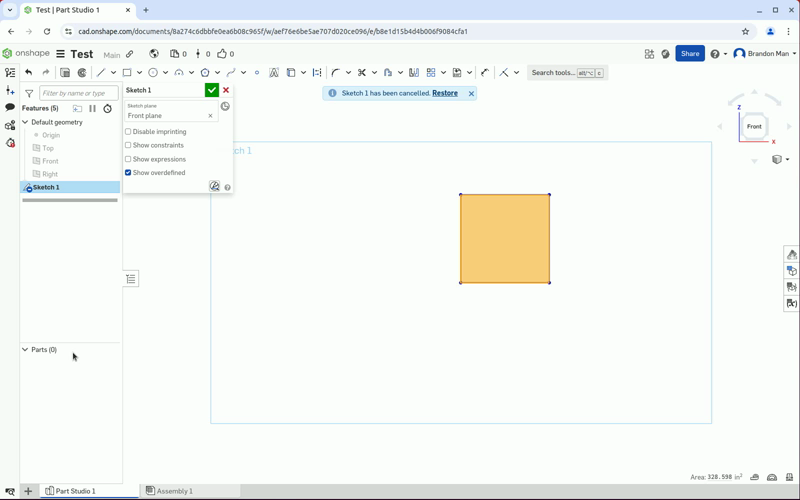
key(shift+e)
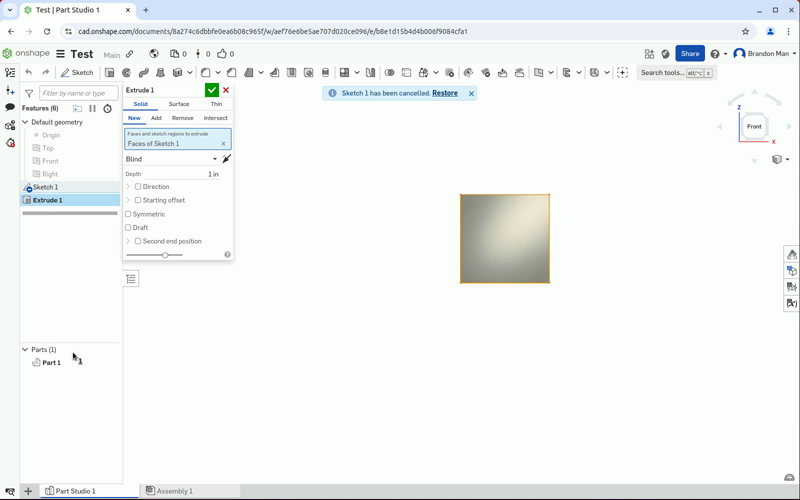
mouse_move(143, 106)
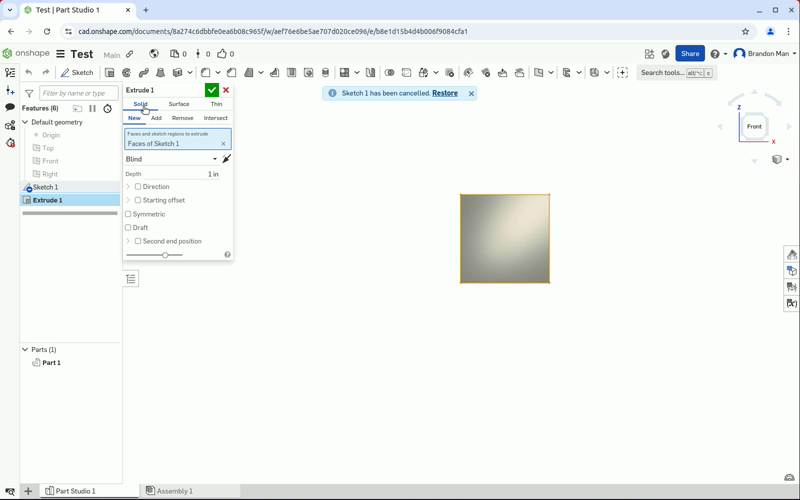
click(143, 106)
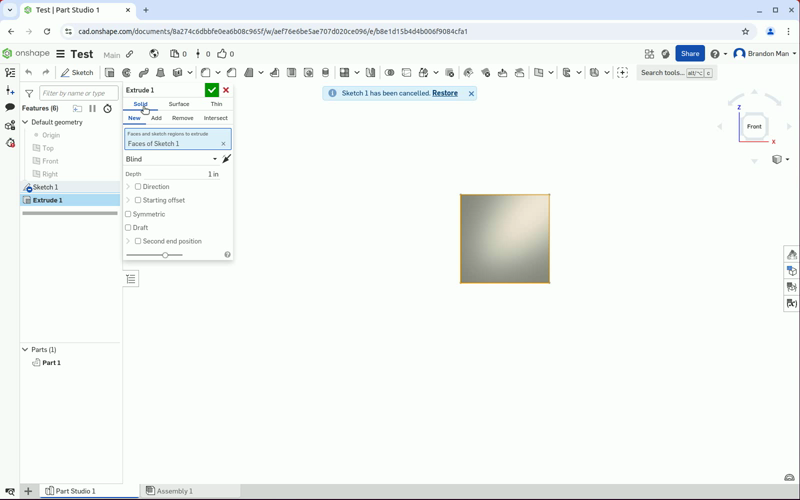
mouse_move(137, 120)
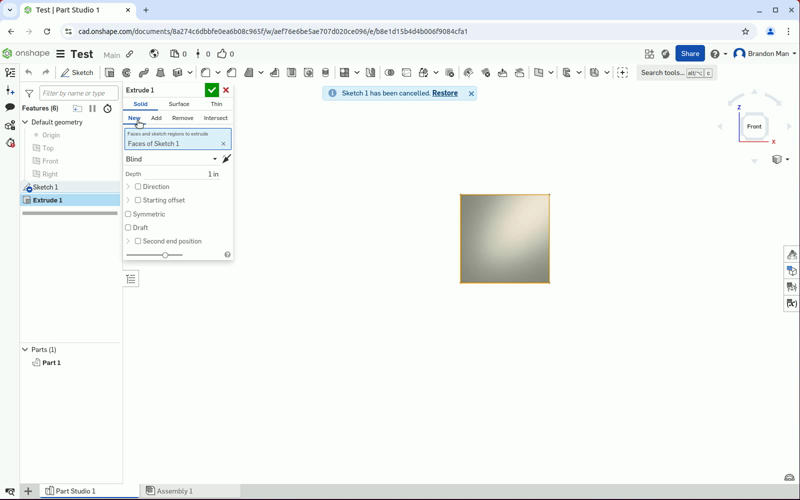
click(137, 120)
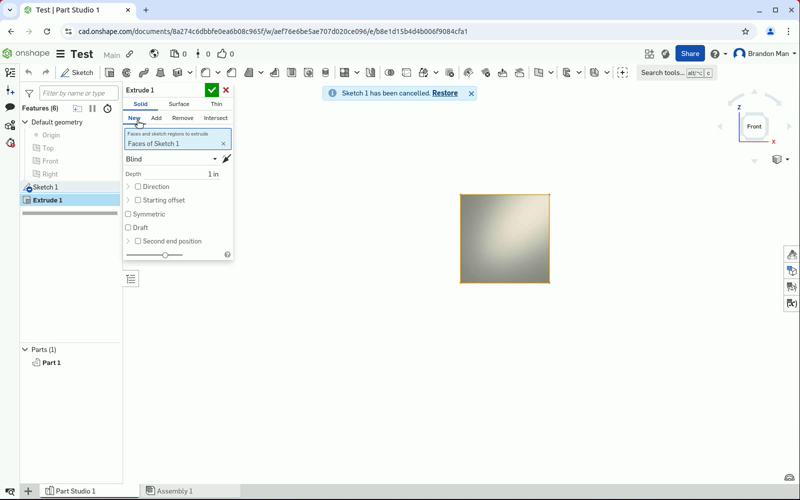
key(tab, 4)
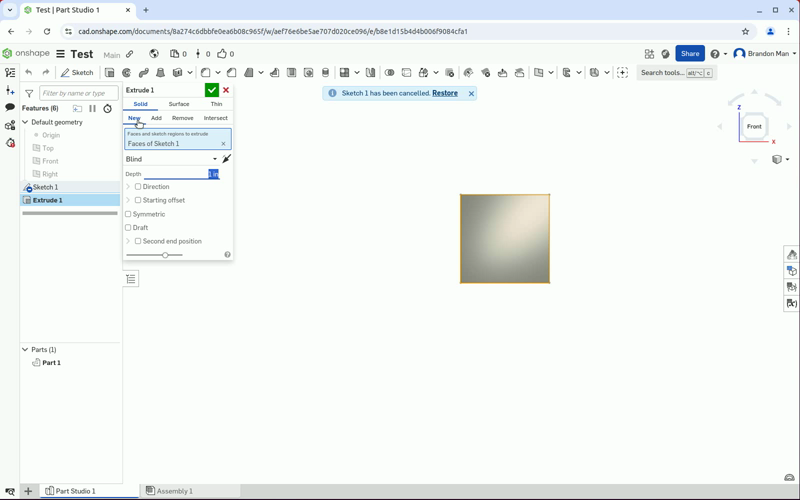
text(2.889)
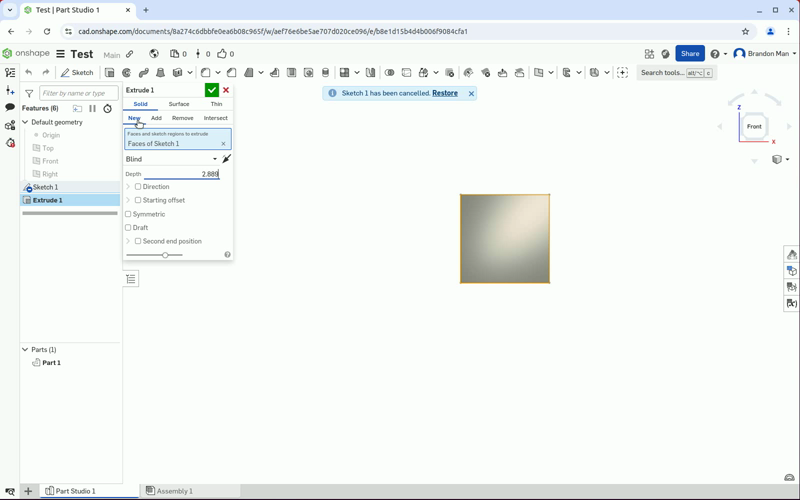
key(enter)
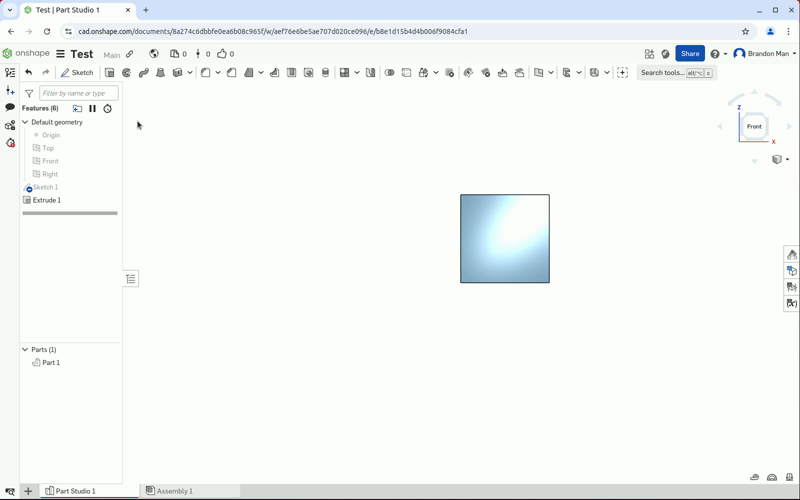
key(shift+h)
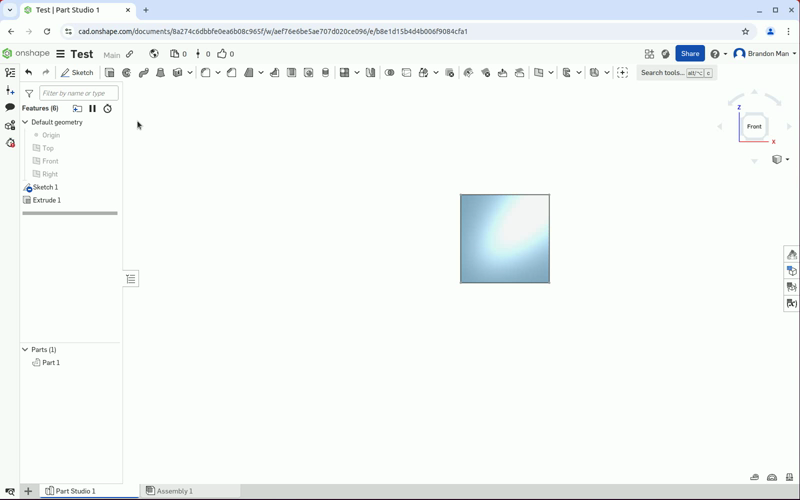
key(shift+h)
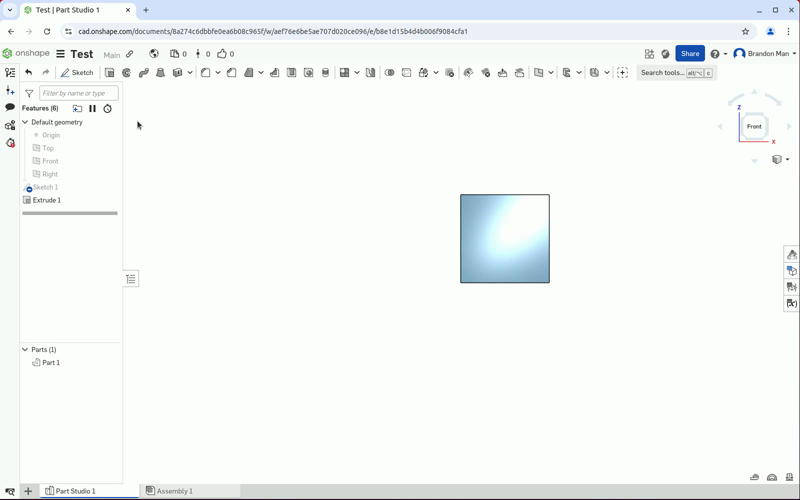
mouse_move(73, 189)
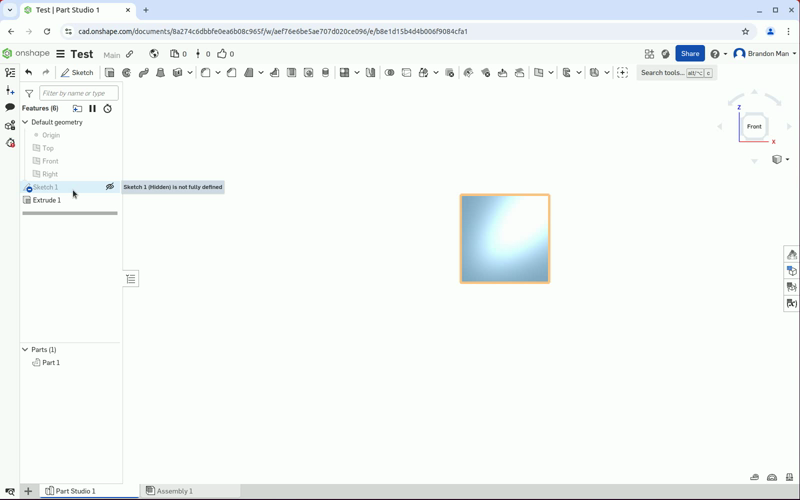
click(73, 189)
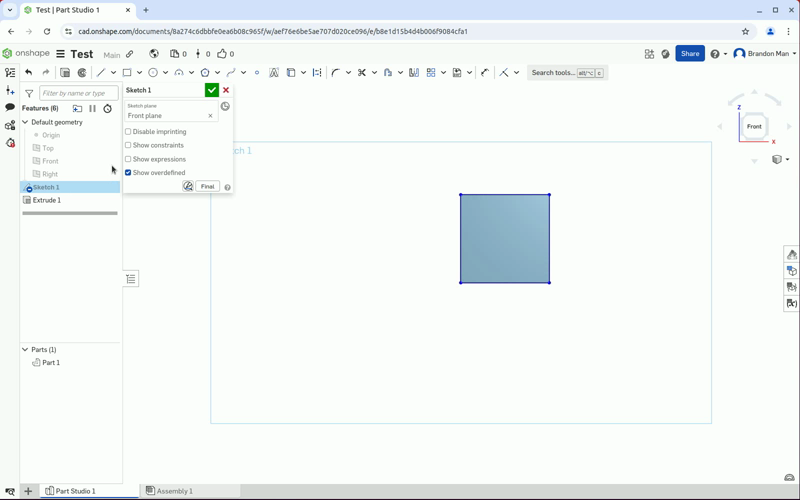
mouse_move(229, 92)
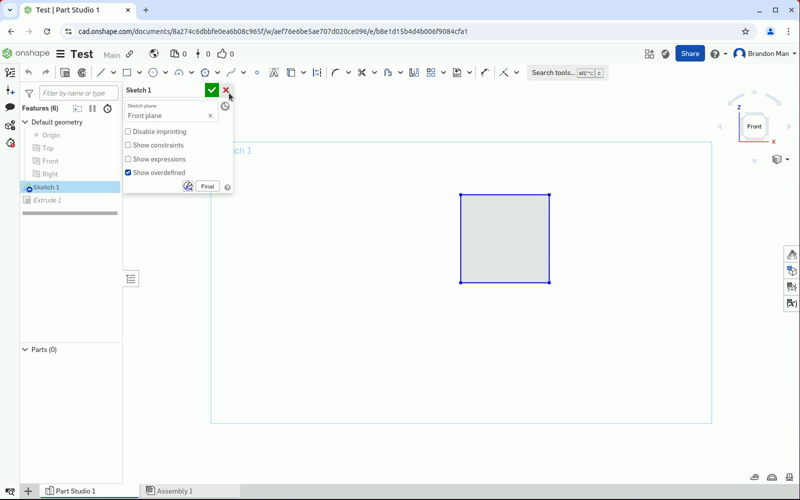
click(229, 92)
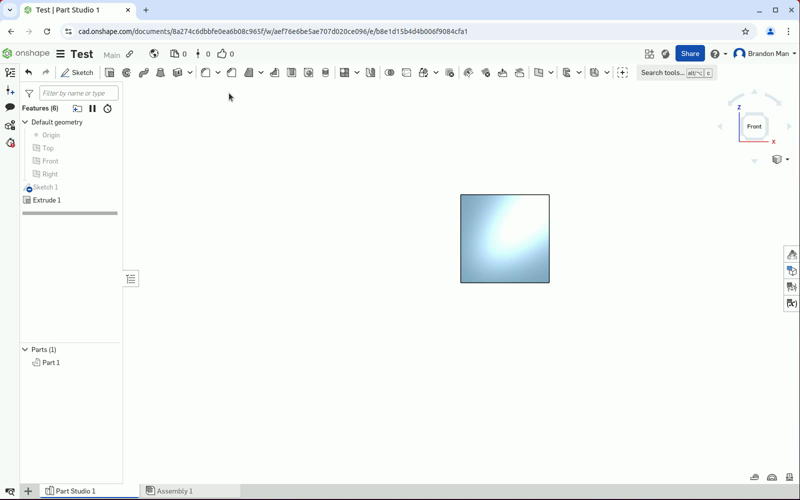
mouse_move(541, 75)
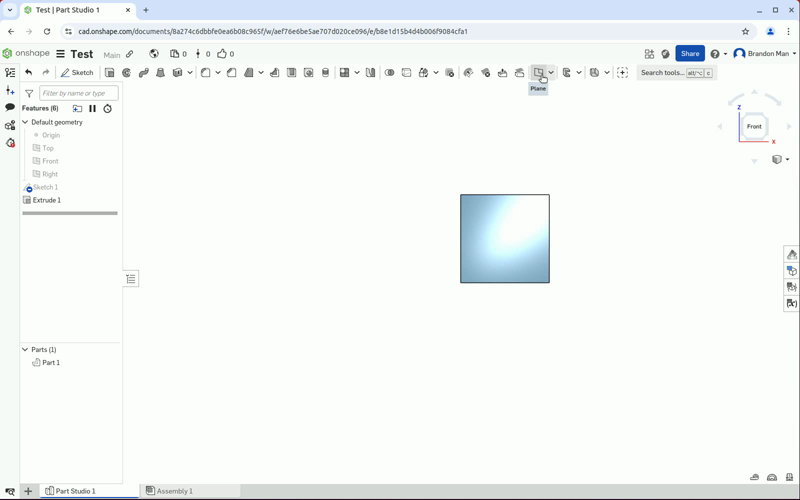
click(541, 75)
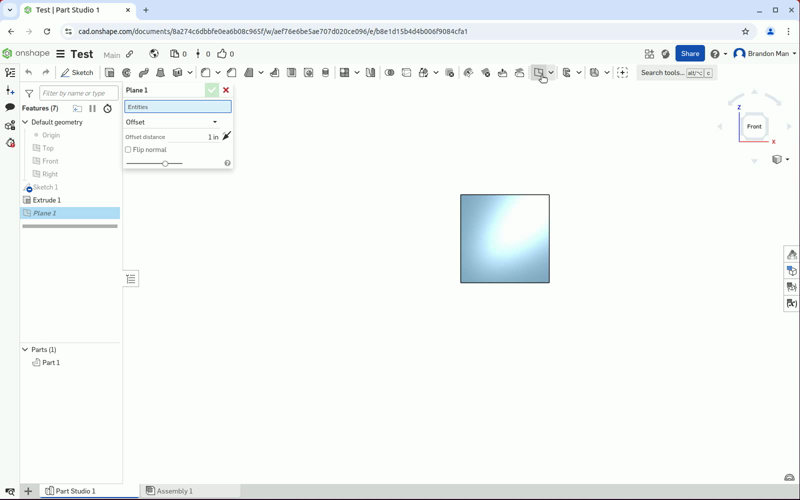
mouse_move(73, 163)
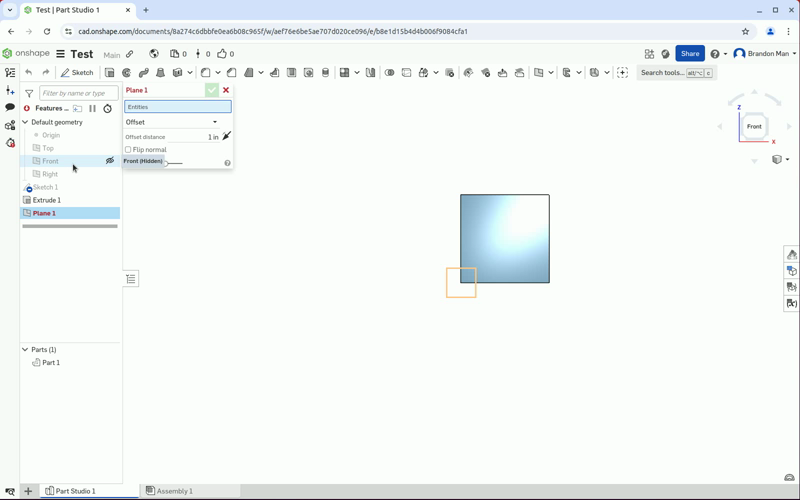
click(73, 163)
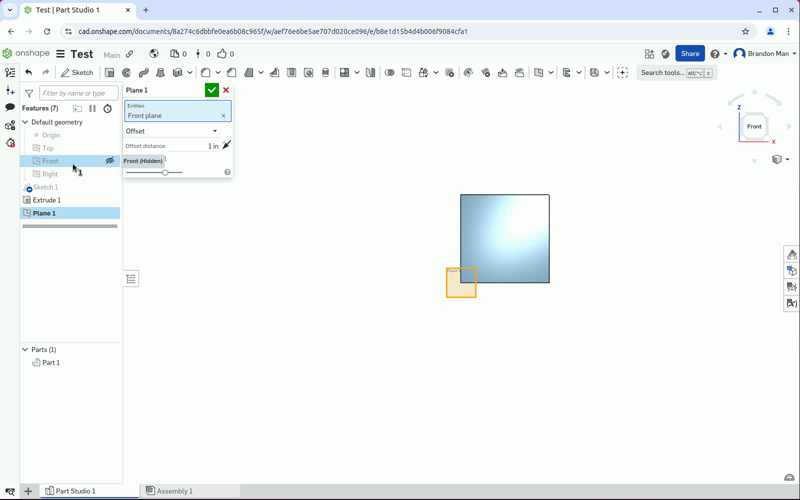
key(tab, 2)
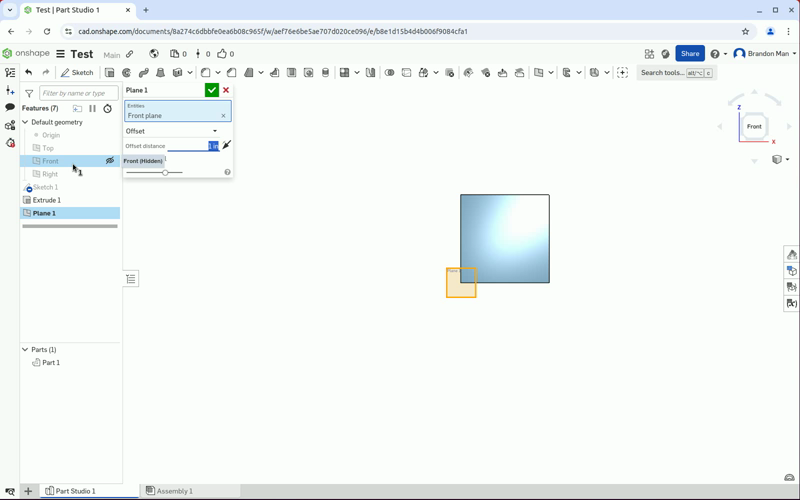
text(2.896)
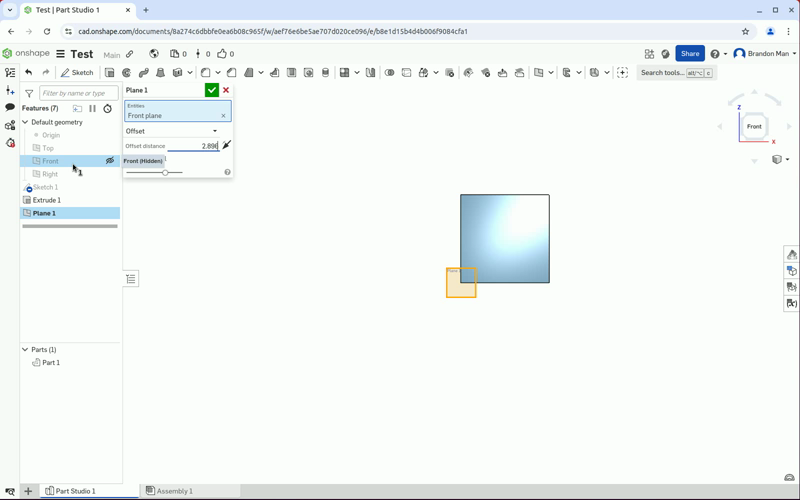
key(enter, 2)
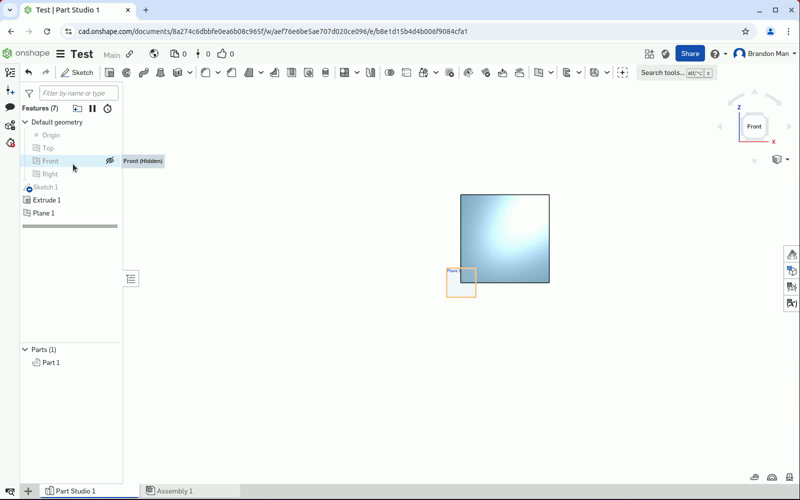
key(shift+s)
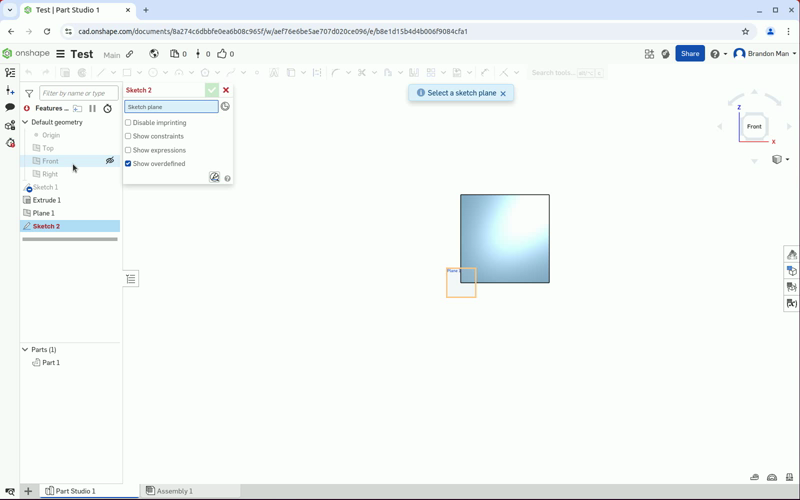
mouse_move(73, 215)
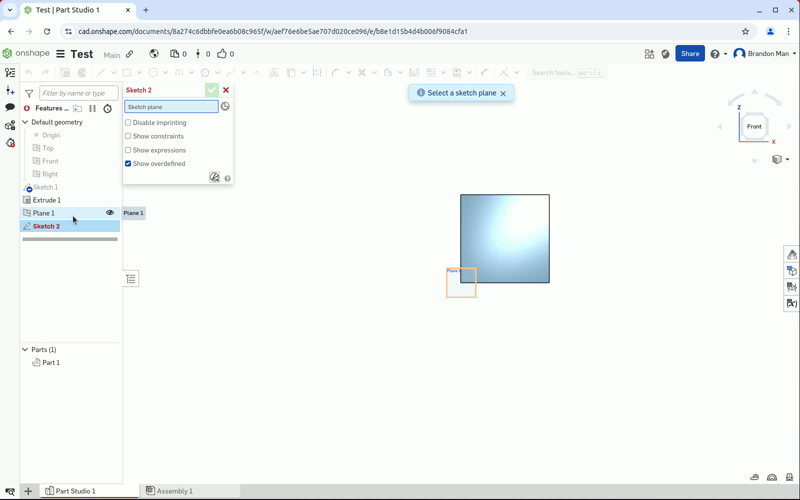
click(73, 215)
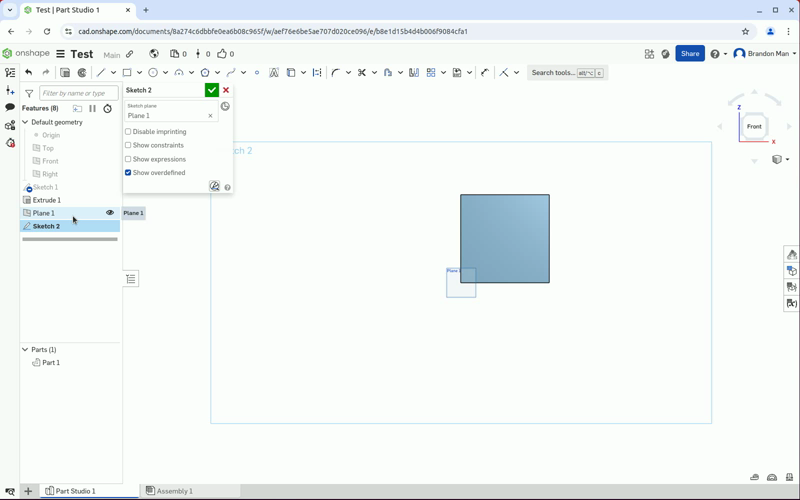
mouse_move(73, 352)
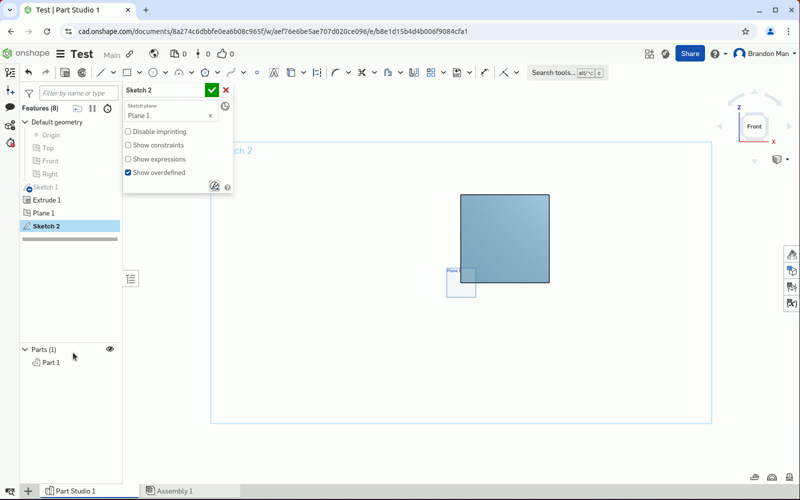
key(y)
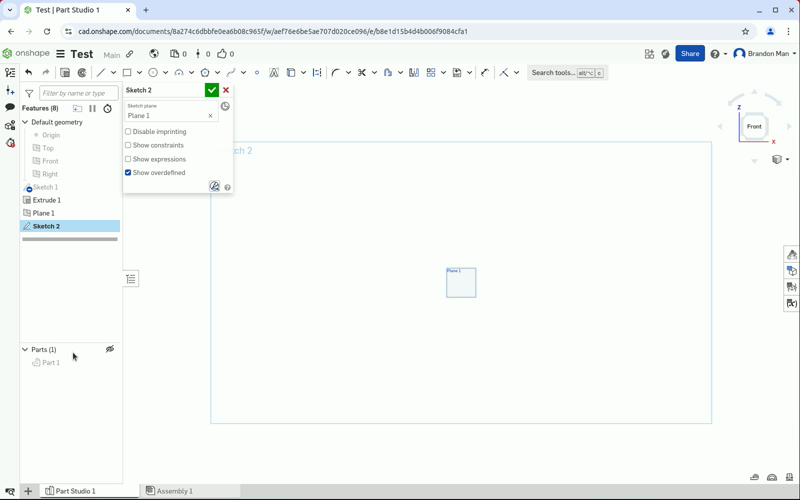
key(c)
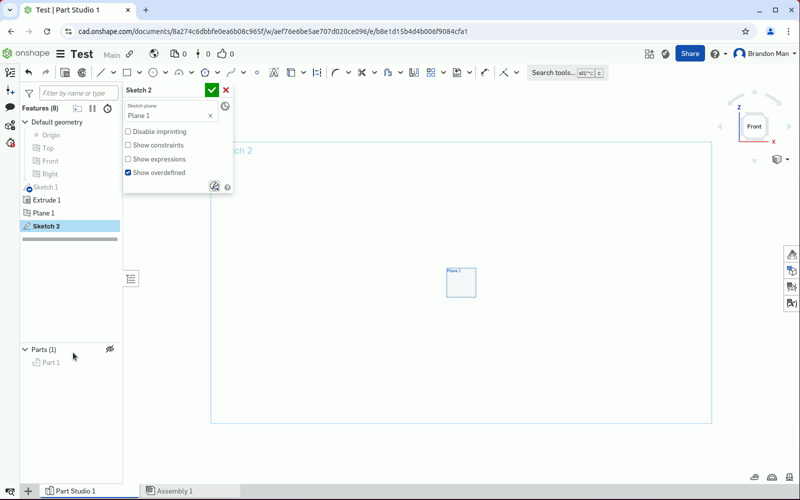
key_down(shift)
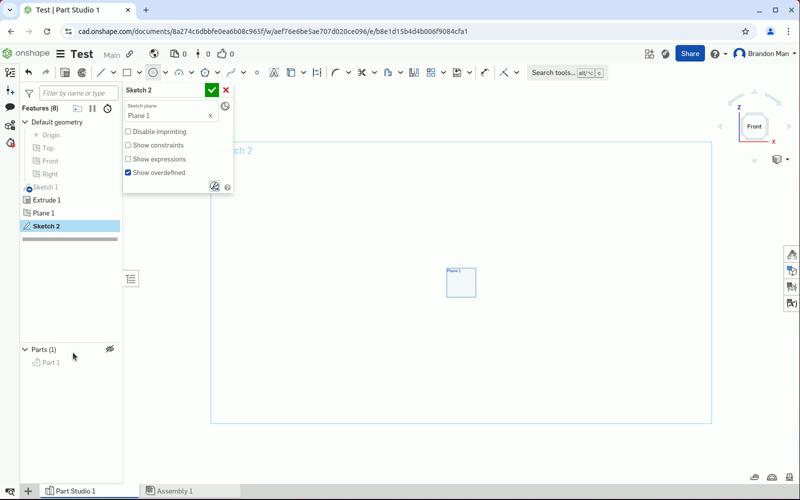
mouse_move(504, 239)
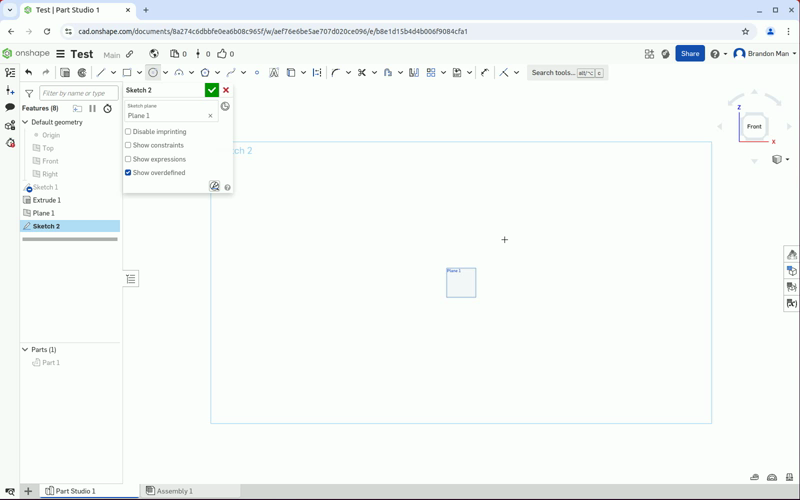
click(504, 239)
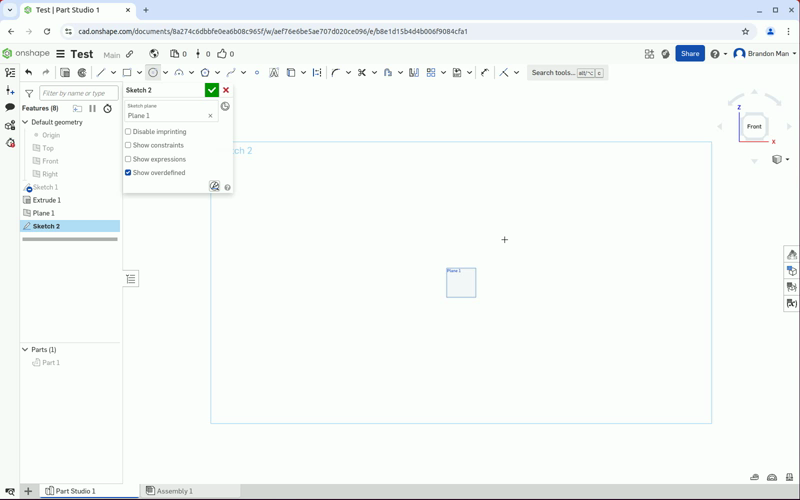
key_up(shift)
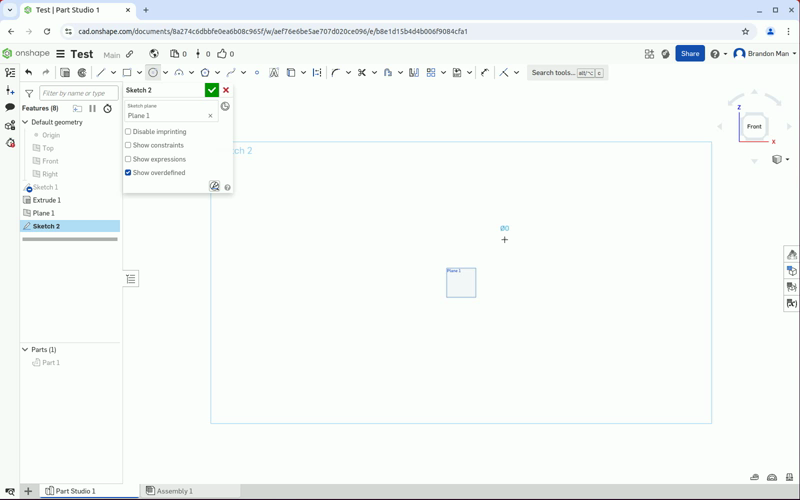
mouse_move(523, 239)
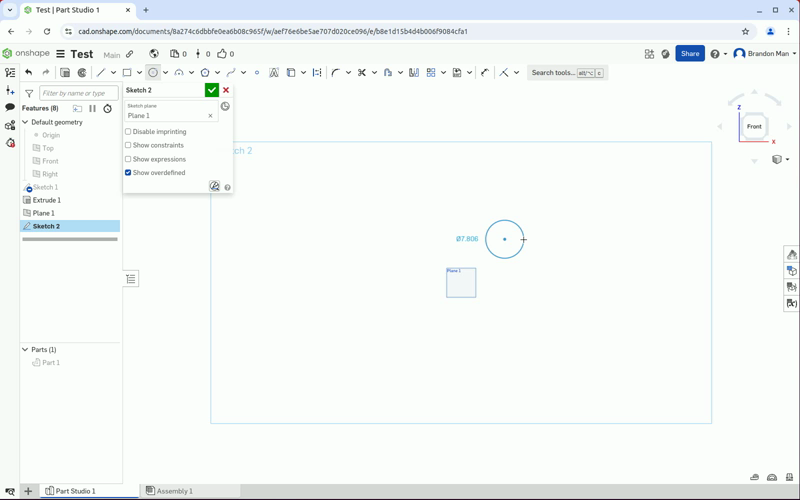
click(523, 239)
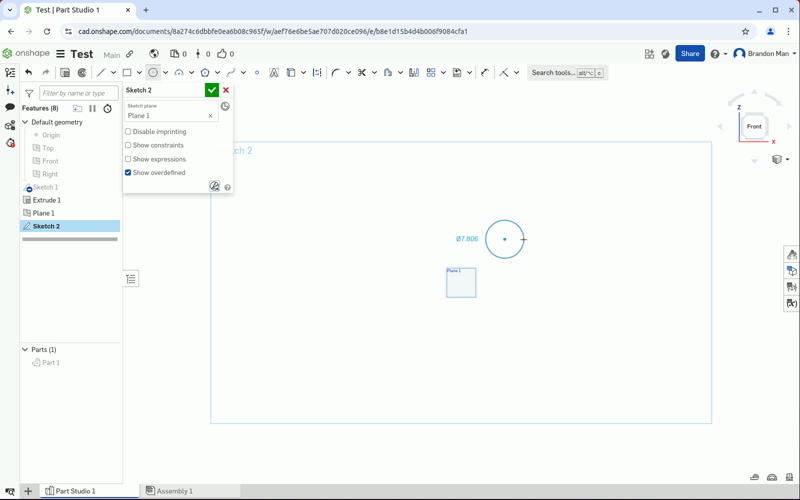
key(esc)
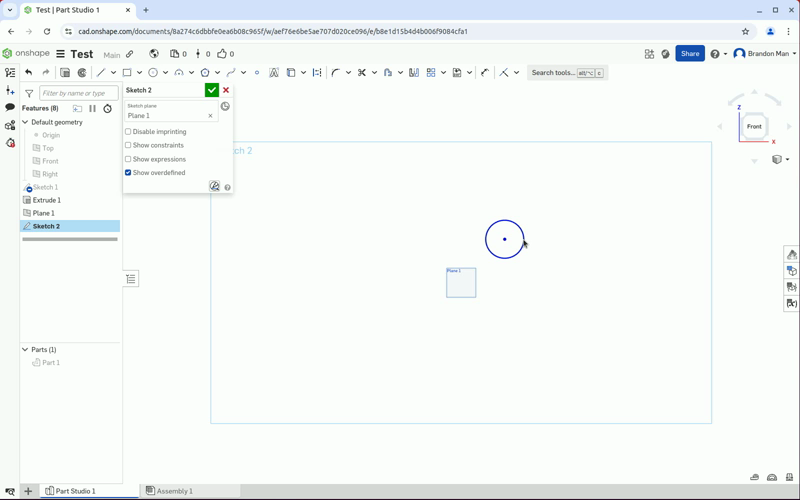
key(c)
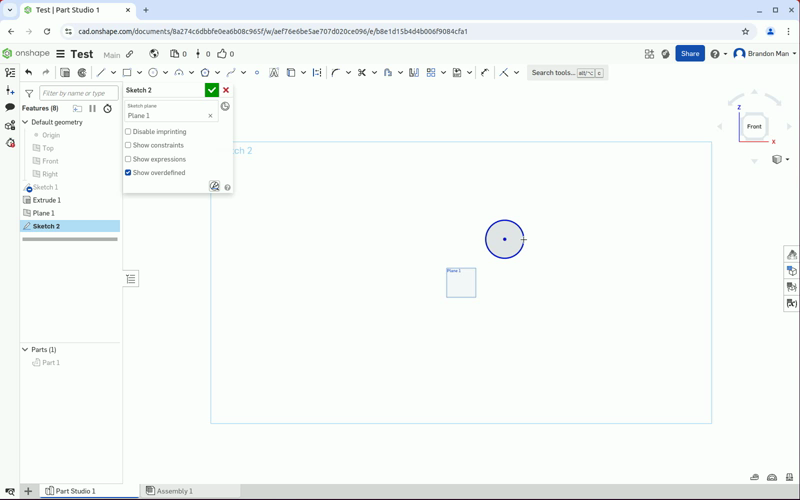
key_down(shift)
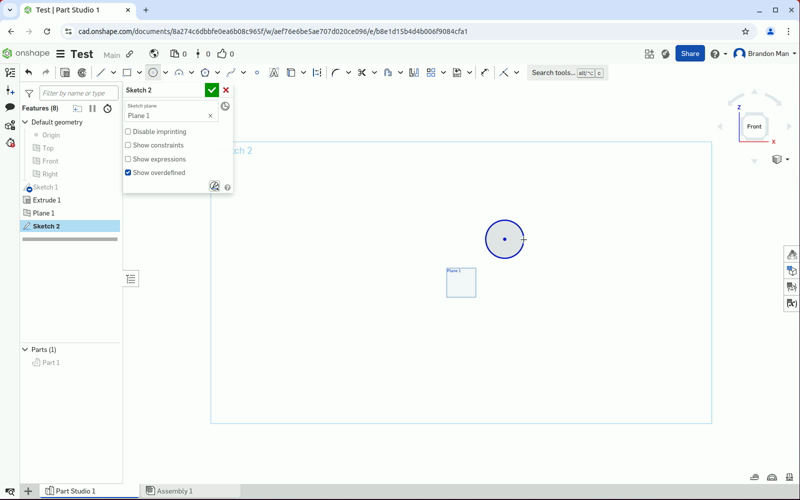
mouse_move(504, 239)
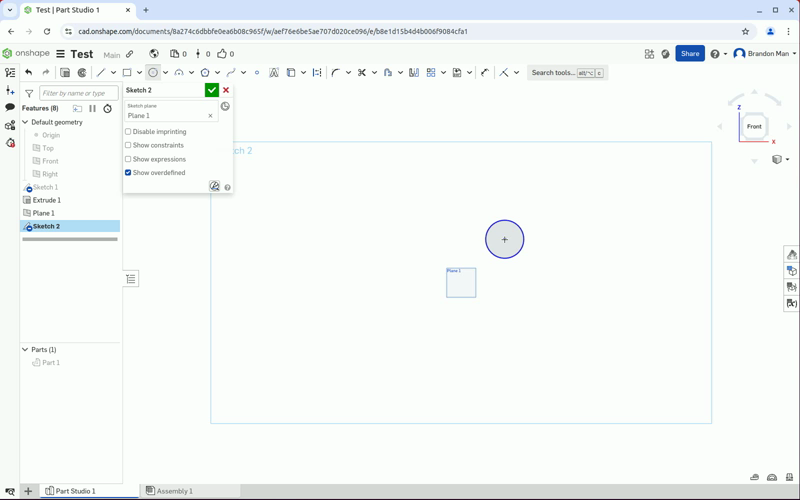
click(504, 239)
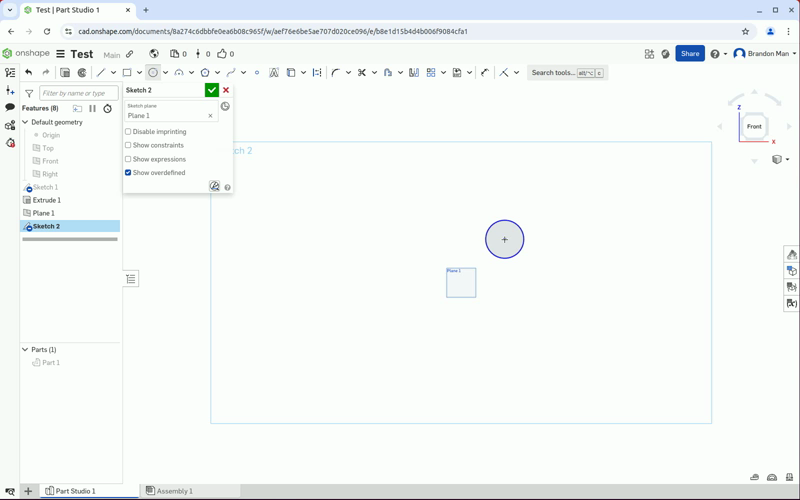
key_up(shift)
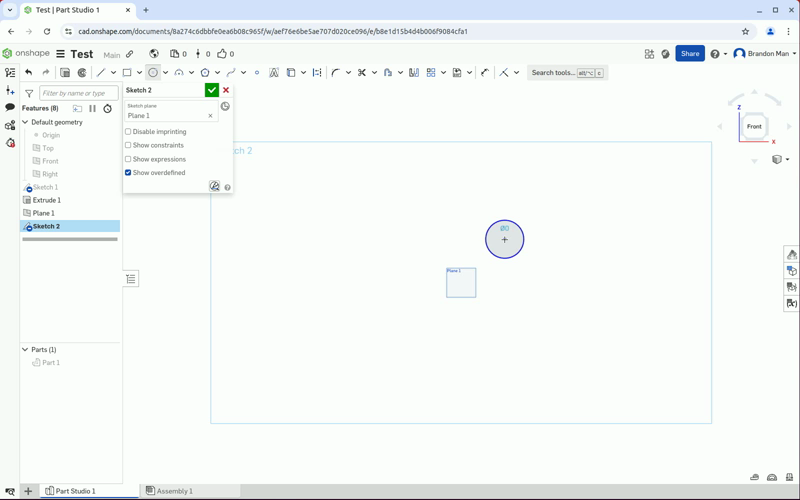
mouse_move(518, 239)
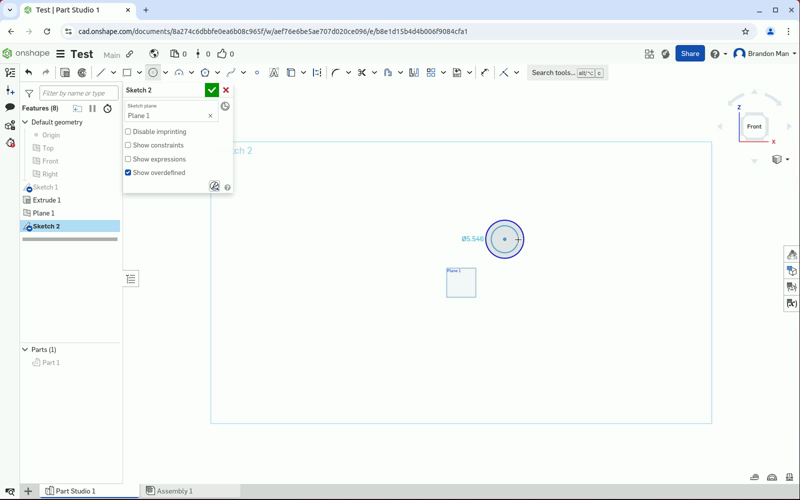
click(518, 239)
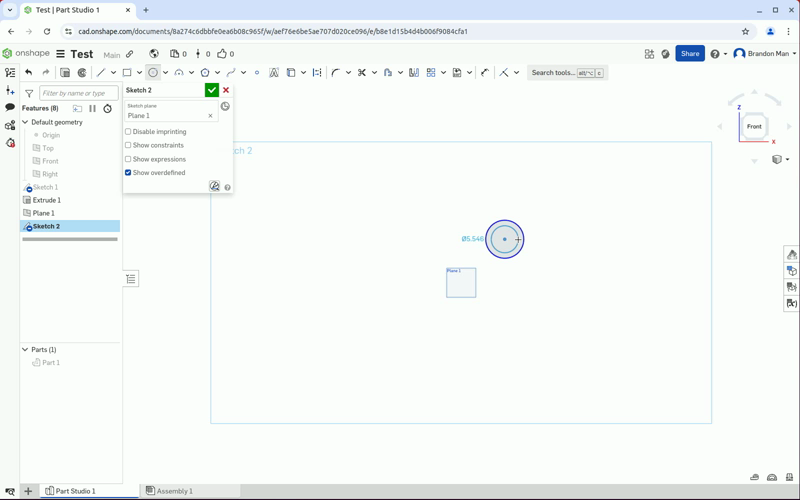
key(esc)
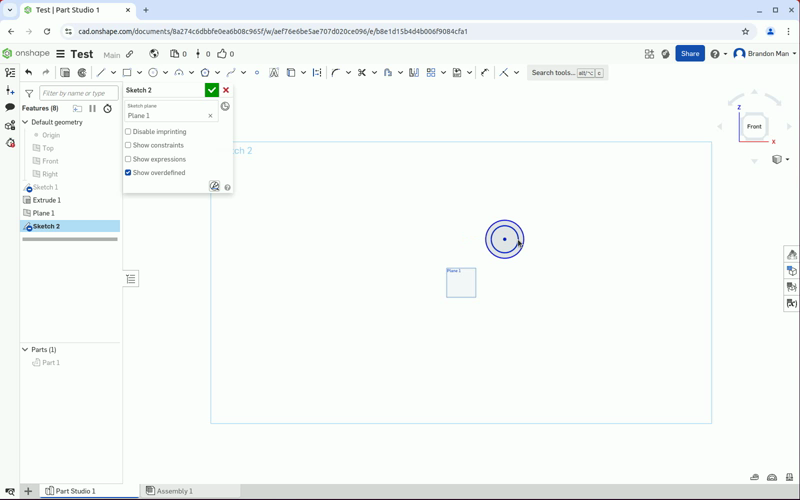
mouse_move(490, 230)
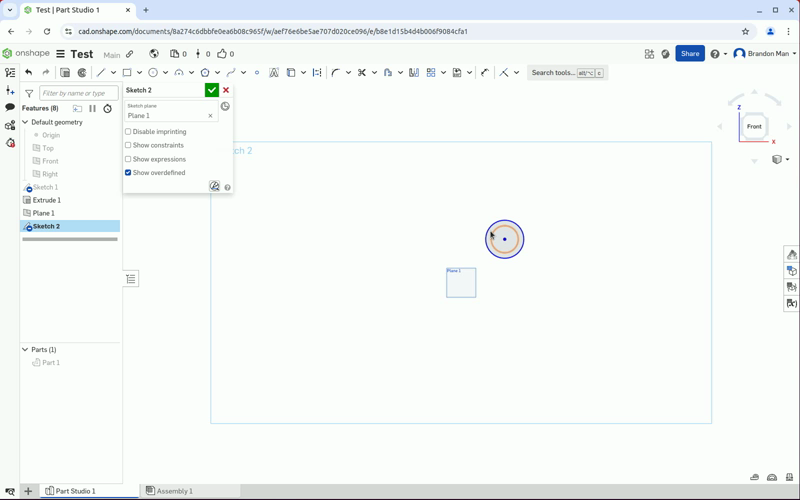
scroll(6)
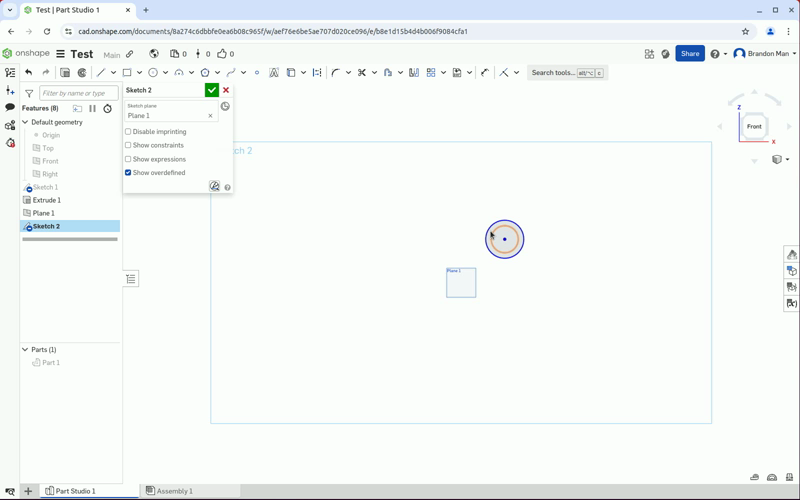
scroll(6)
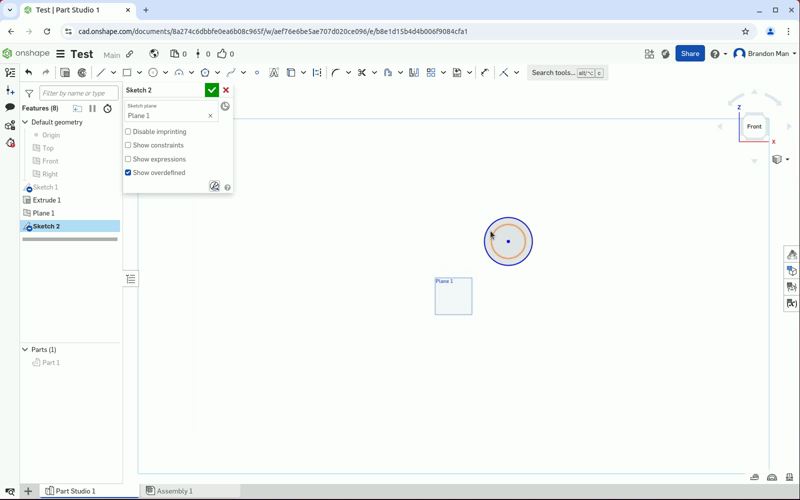
scroll(6)
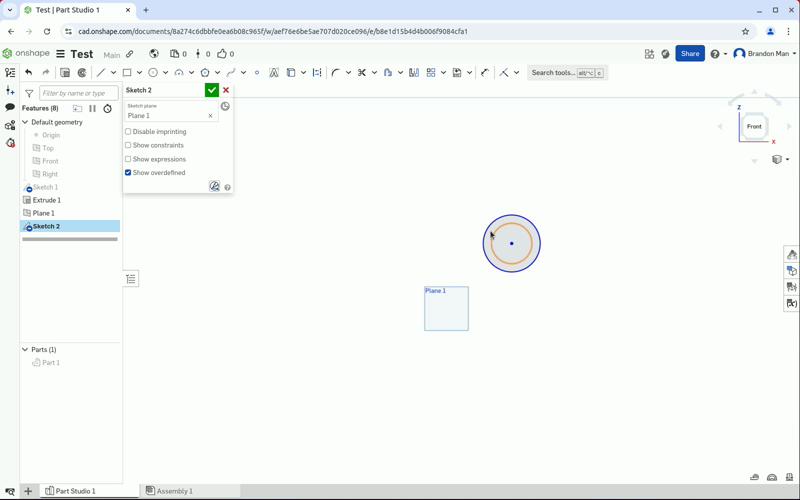
scroll(6)
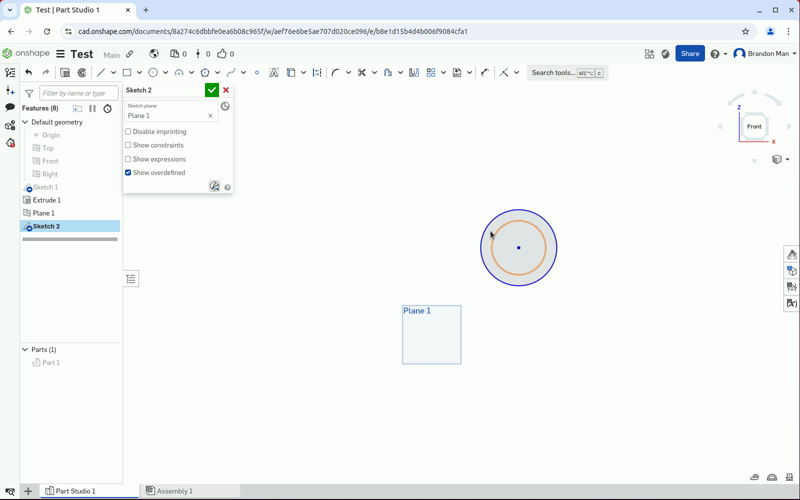
scroll(6)
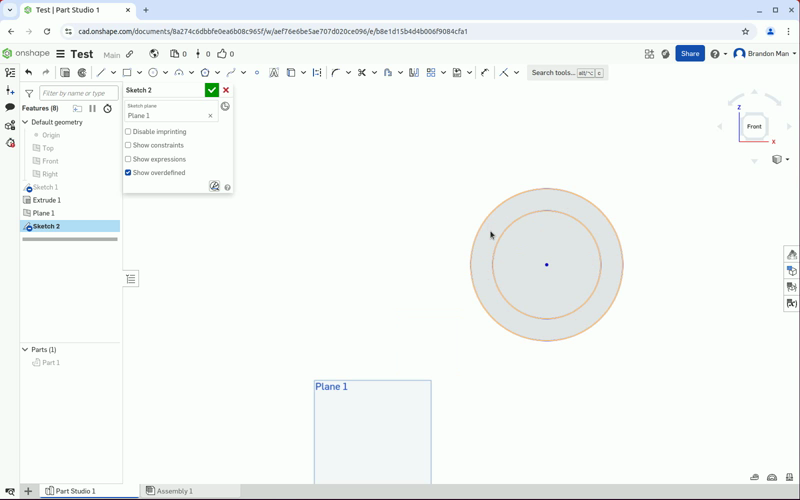
scroll(6)
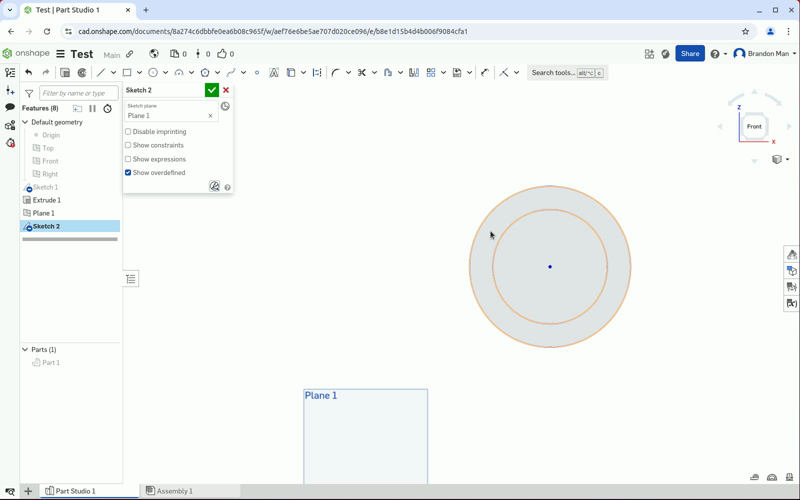
scroll(6)
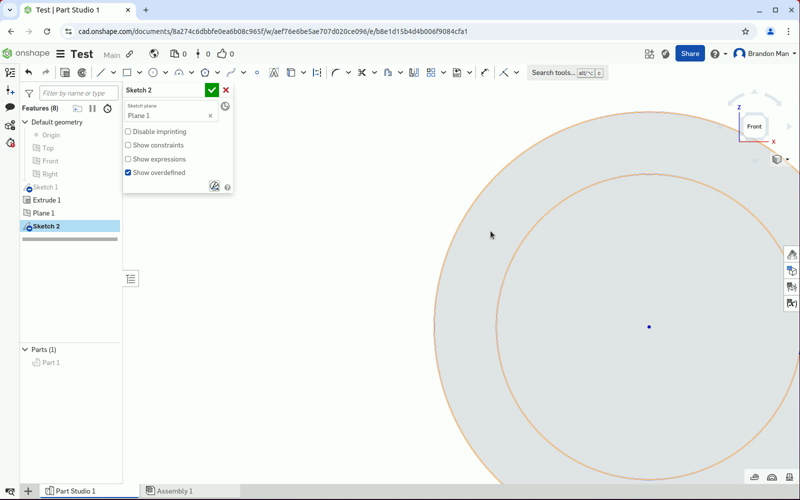
click(490, 230)
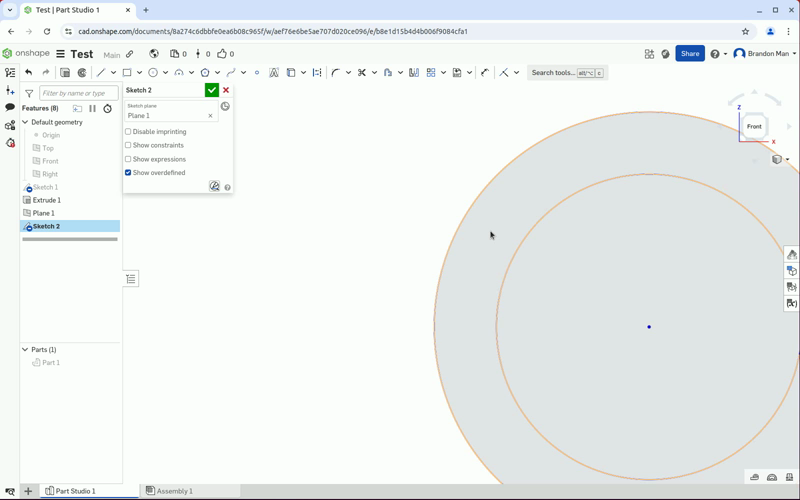
scroll(-6)
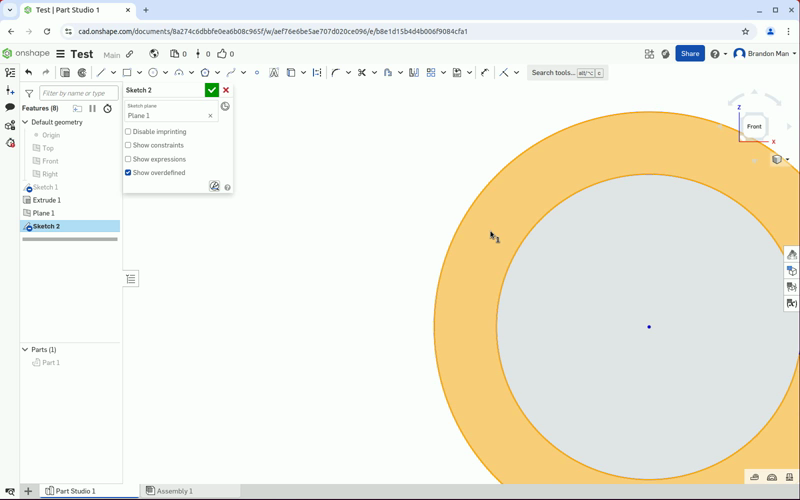
scroll(-6)
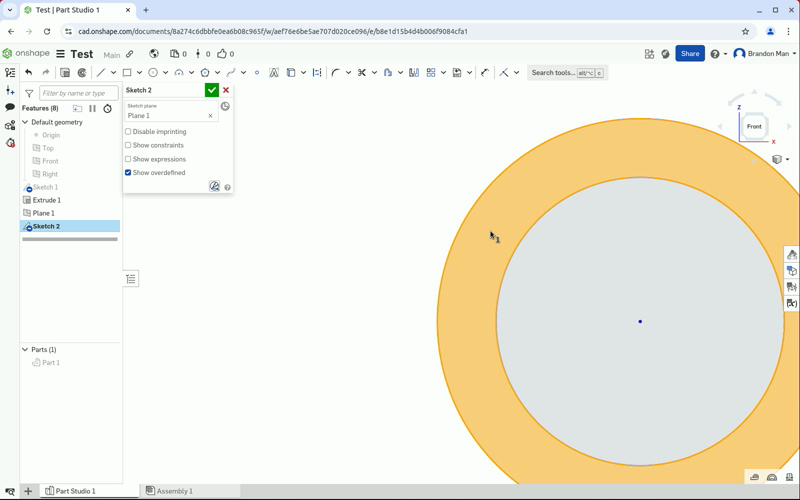
scroll(-6)
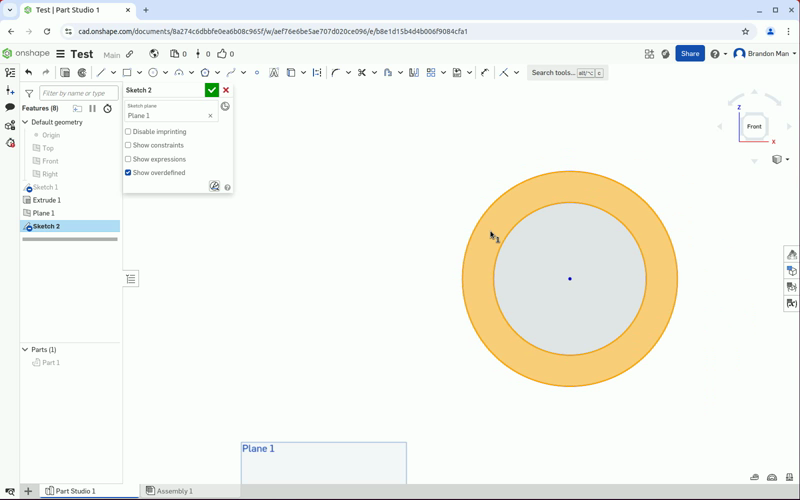
scroll(-6)
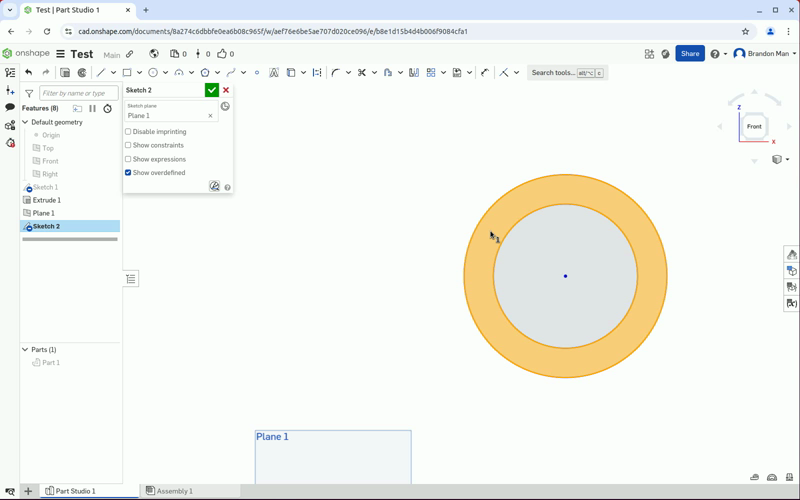
scroll(-6)
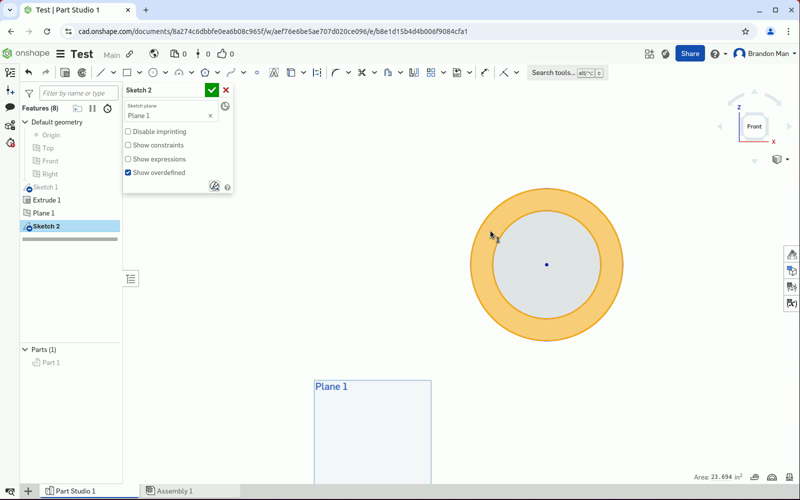
scroll(-6)
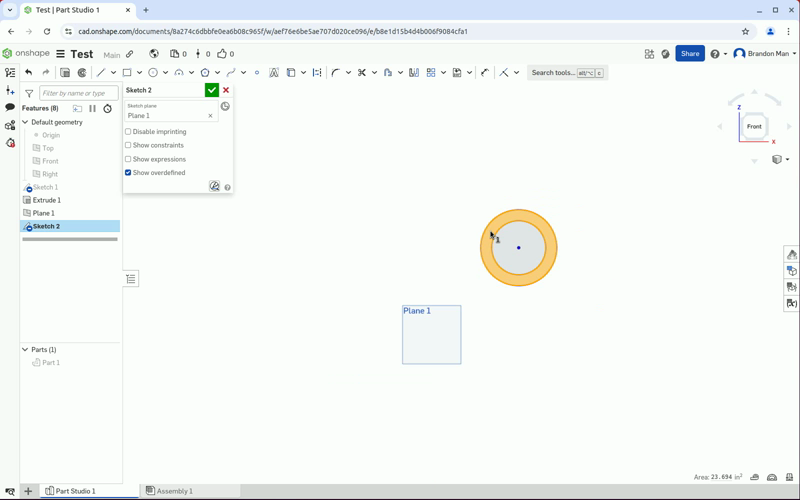
scroll(-6)
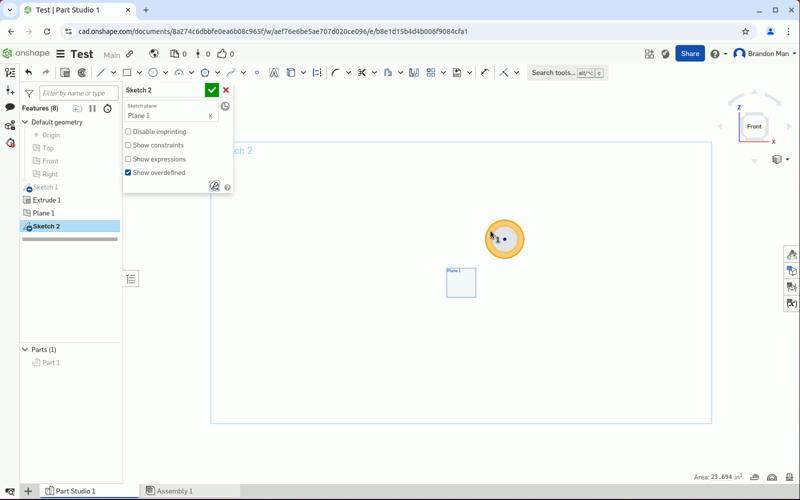
mouse_move(73, 352)
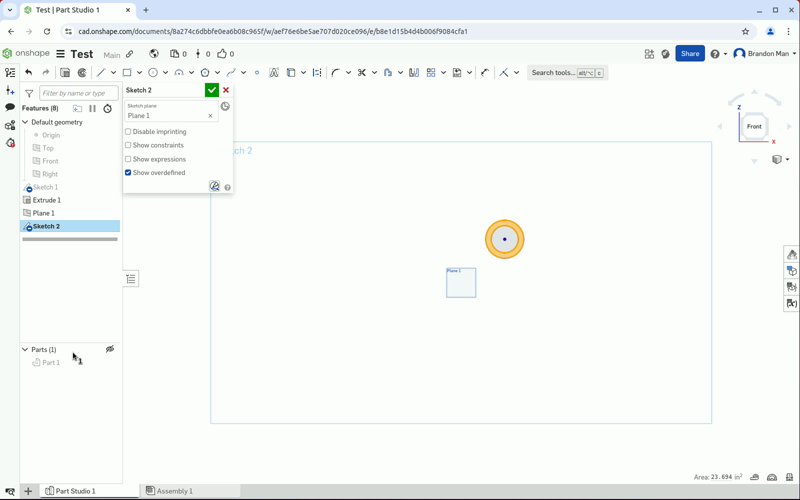
key(shift+y)
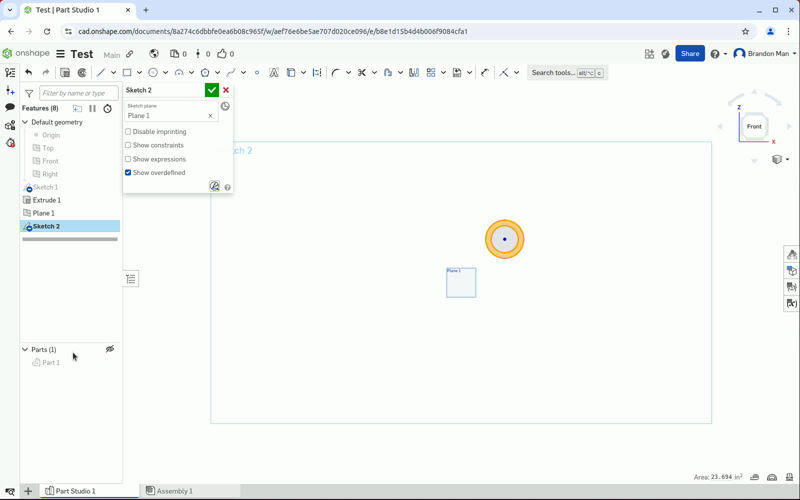
key(shift+e)
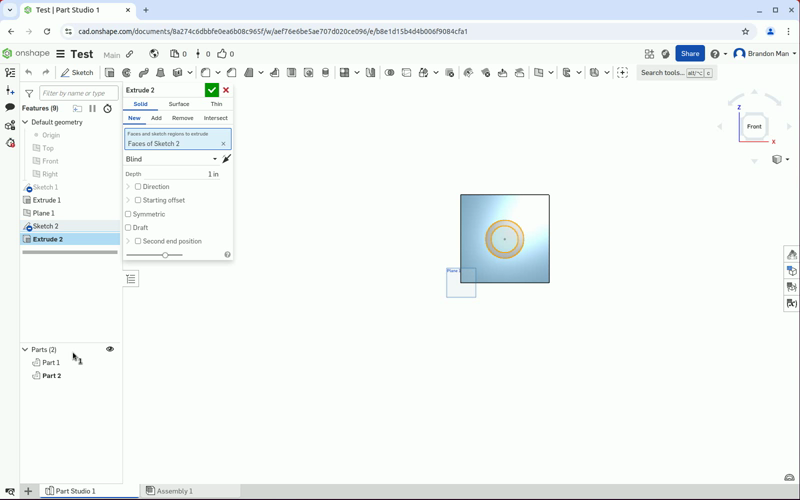
mouse_move(143, 106)
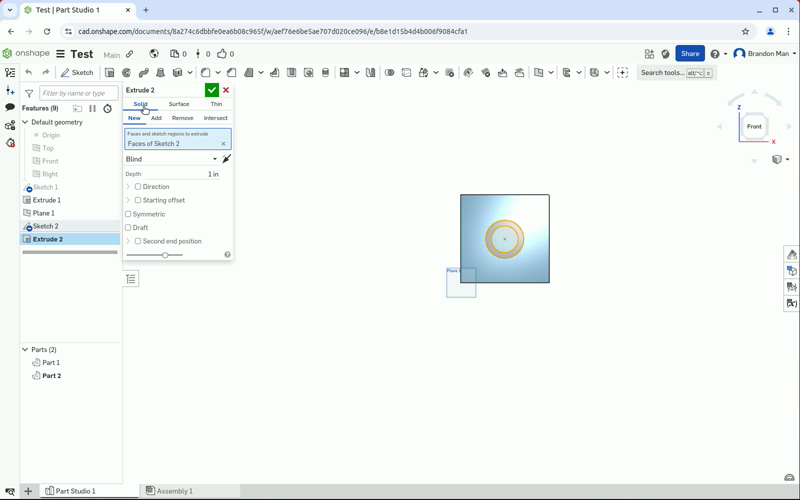
click(143, 106)
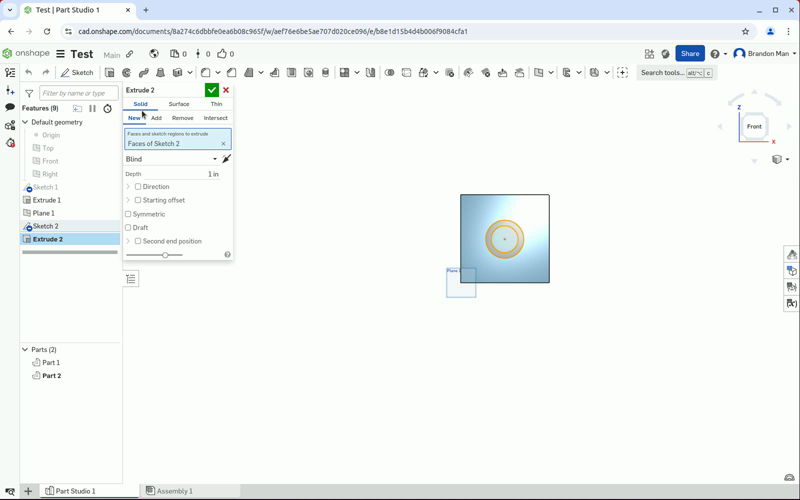
mouse_move(137, 120)
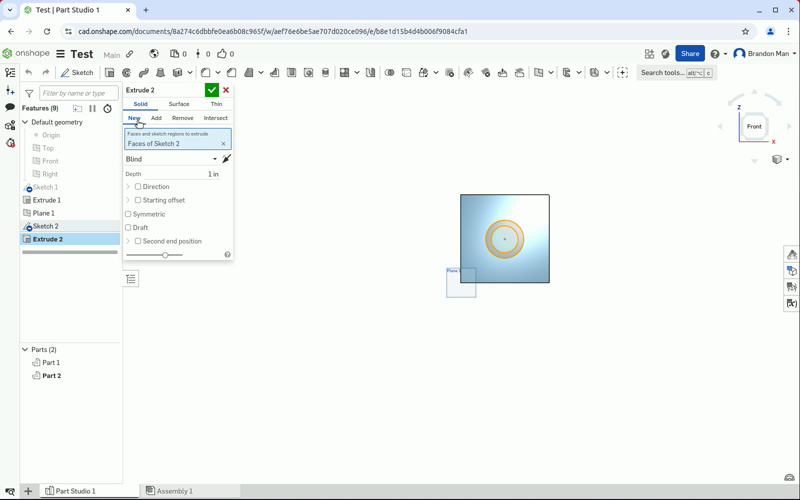
click(137, 120)
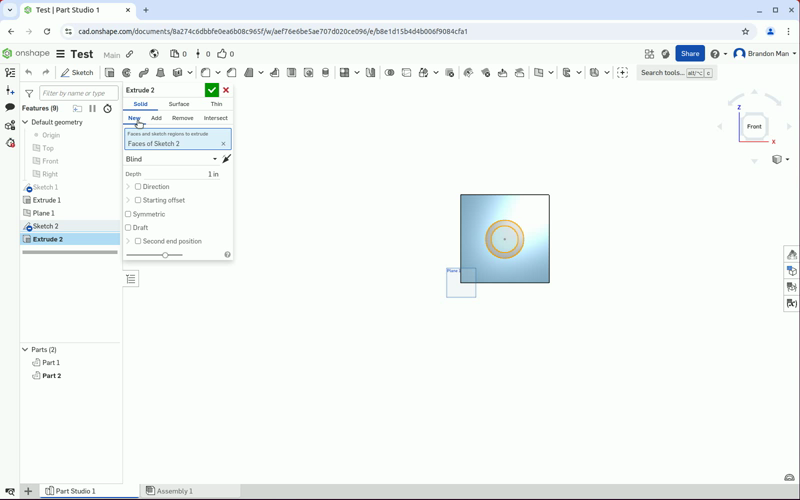
key(tab, 4)
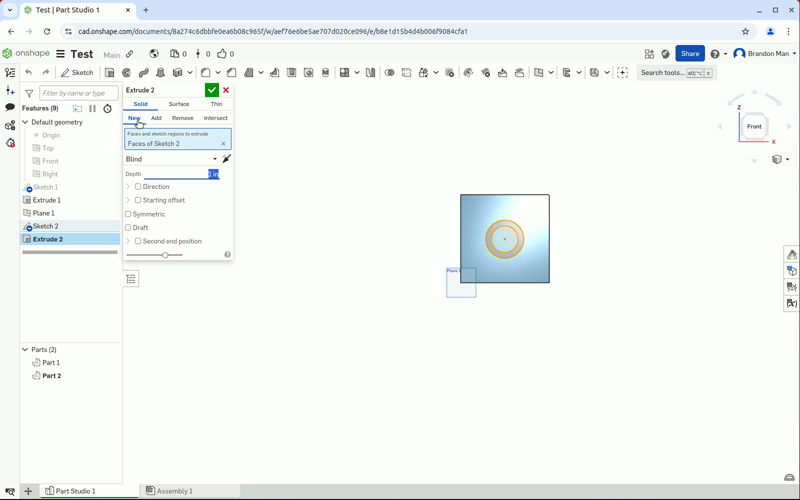
text(2.648)
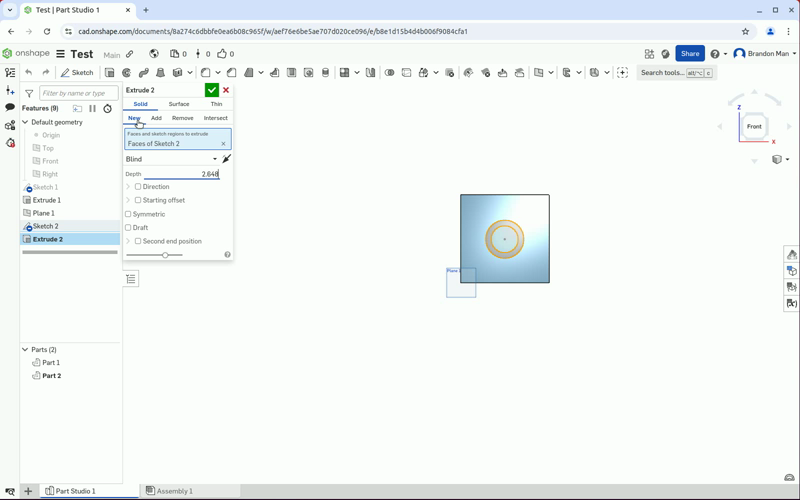
key(enter)
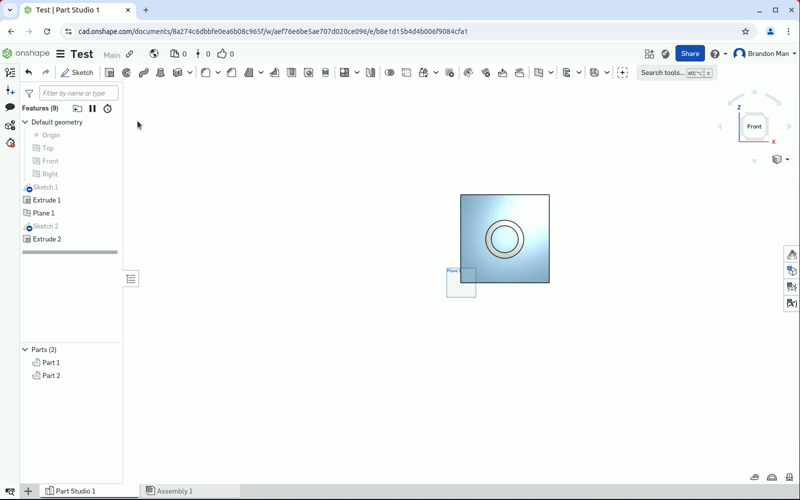
key(shift+h)
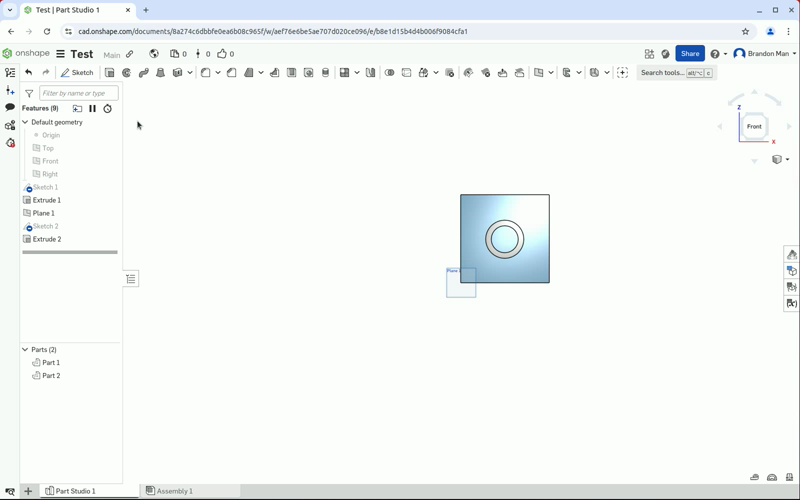
key(shift+h)
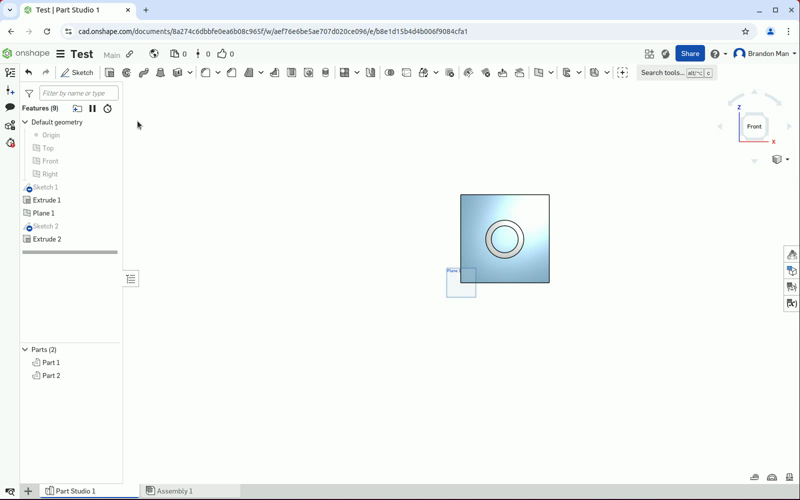
mouse_move(73, 189)
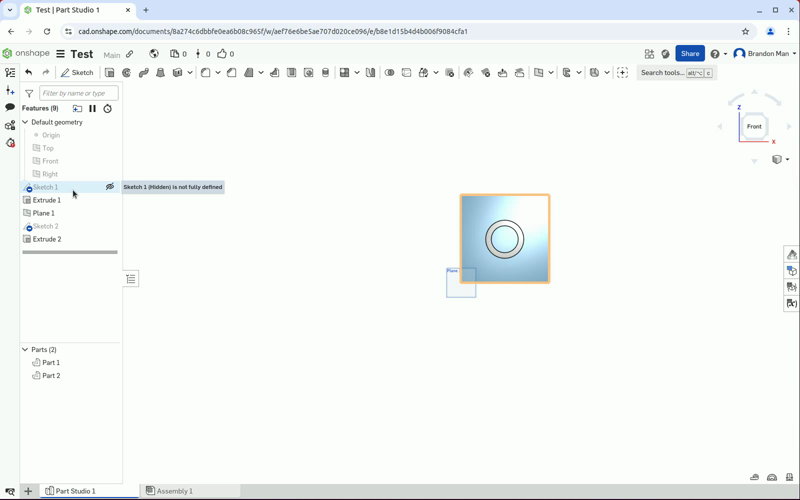
click(73, 189)
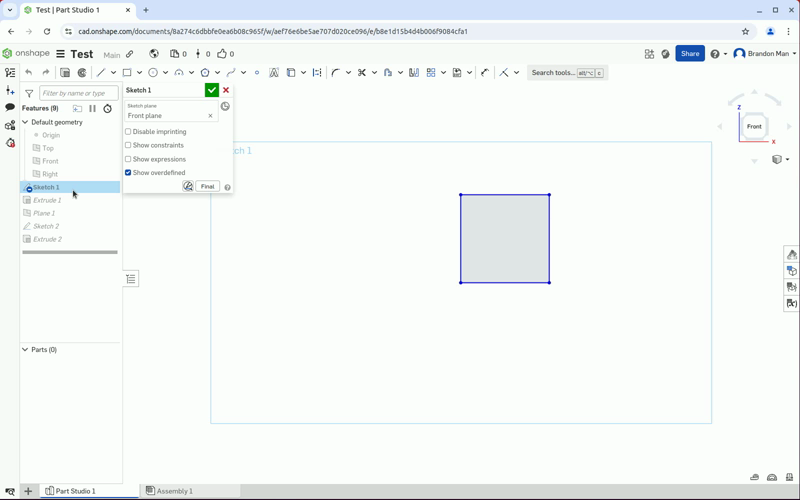
mouse_move(229, 92)
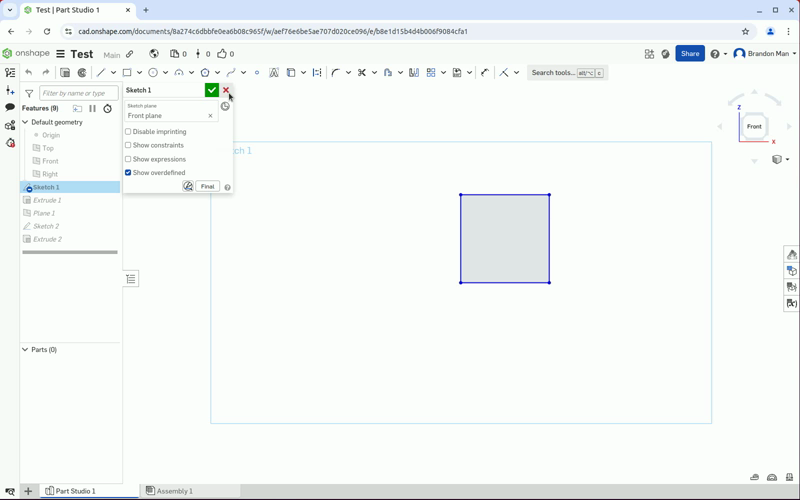
click(229, 92)
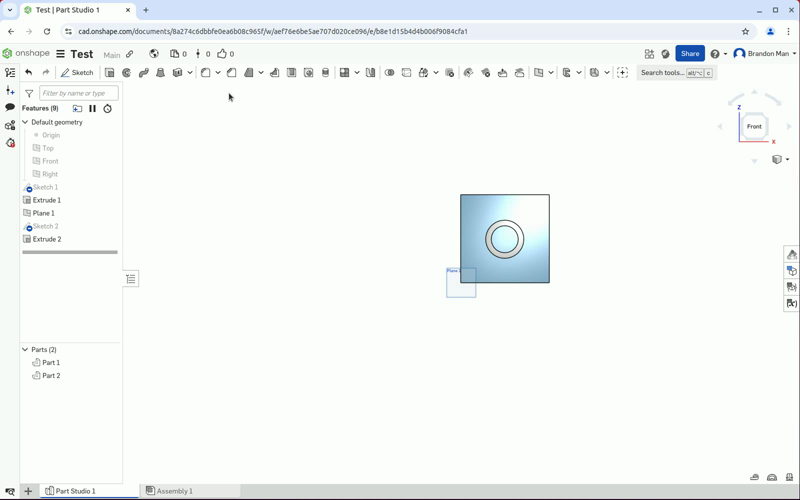
mouse_move(541, 75)
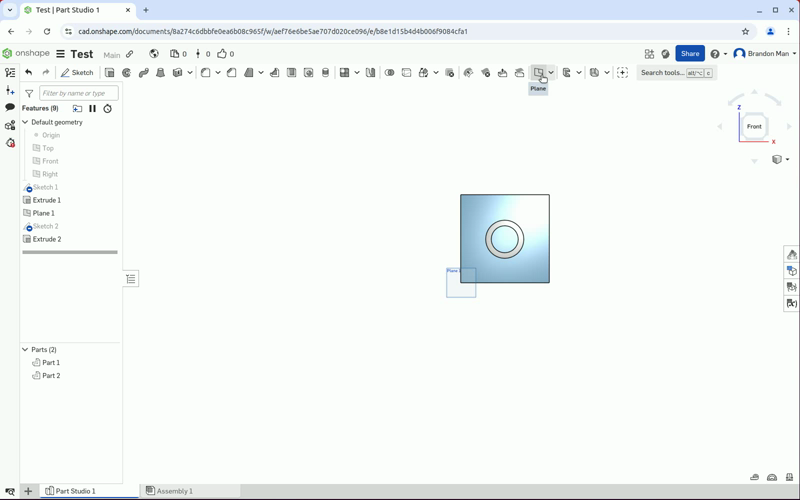
click(541, 75)
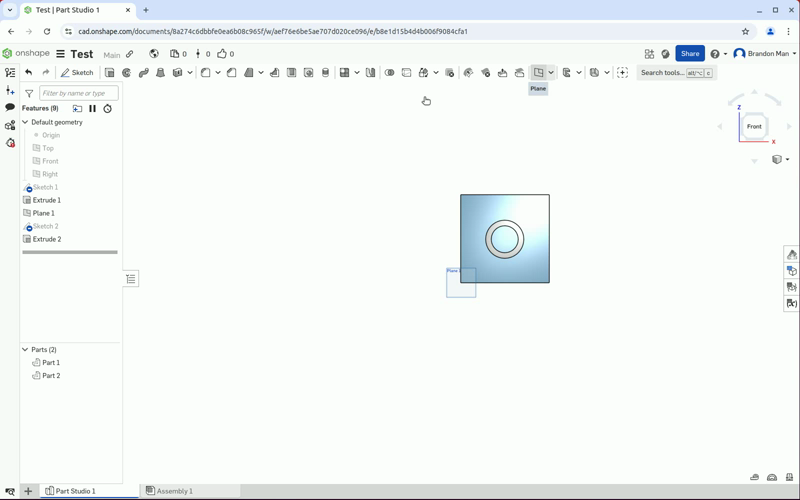
mouse_move(73, 163)
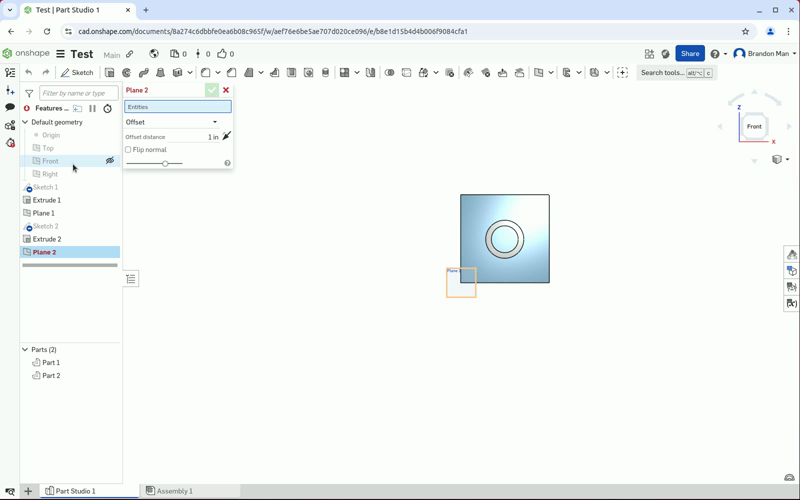
click(73, 163)
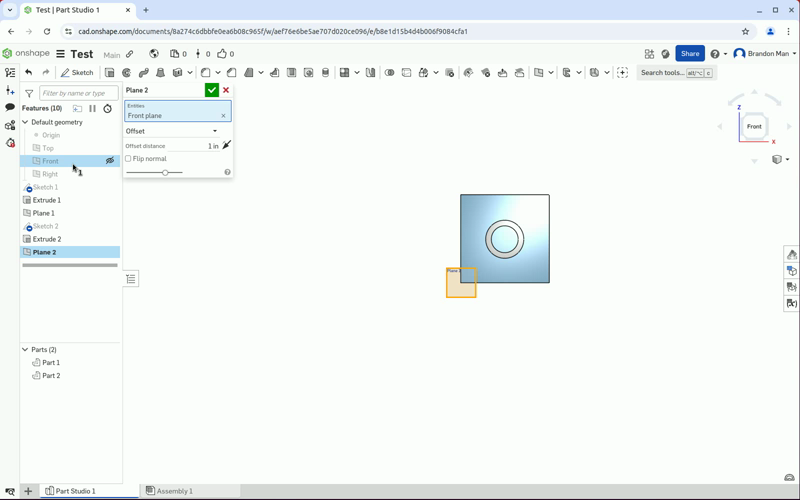
key(tab, 2)
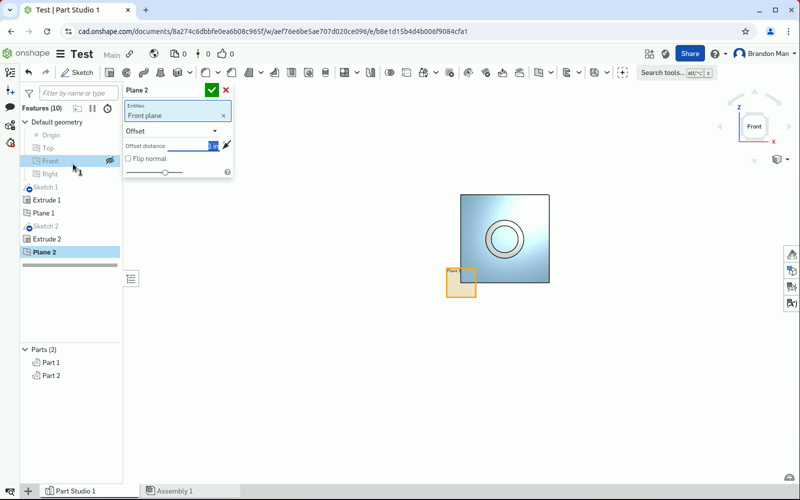
text(5.546)
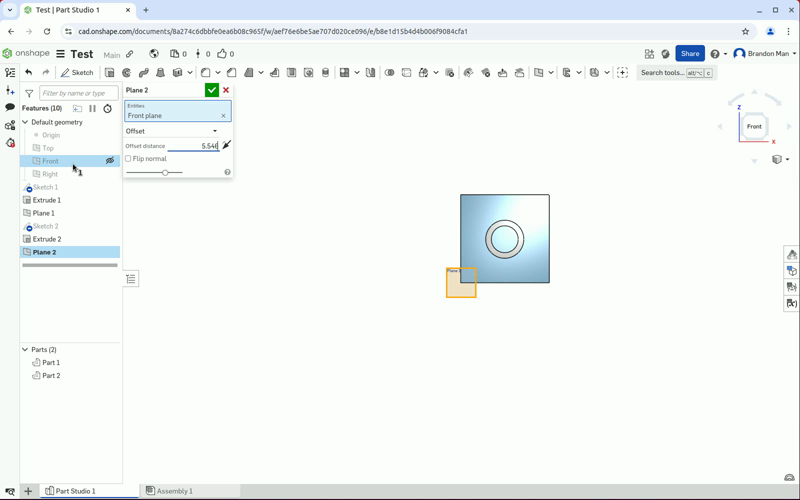
key(enter, 2)
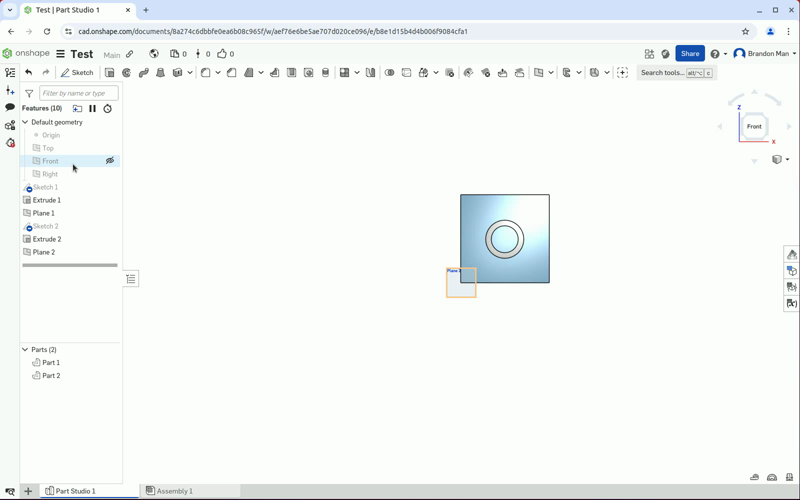
key(shift+s)
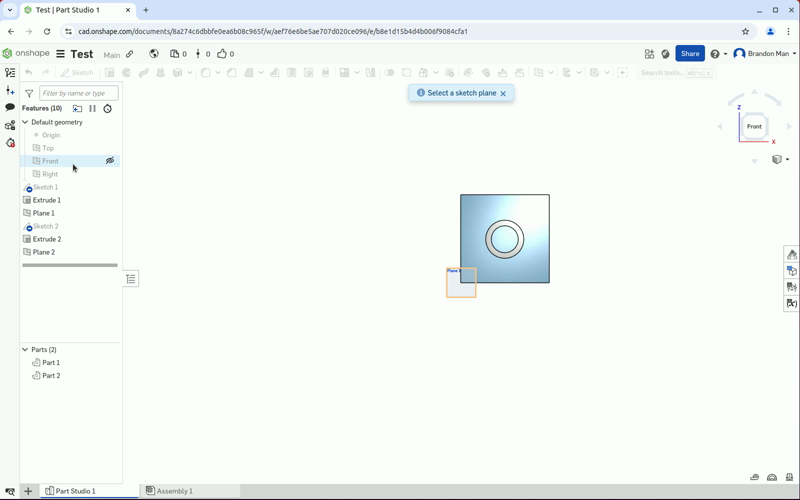
mouse_move(73, 254)
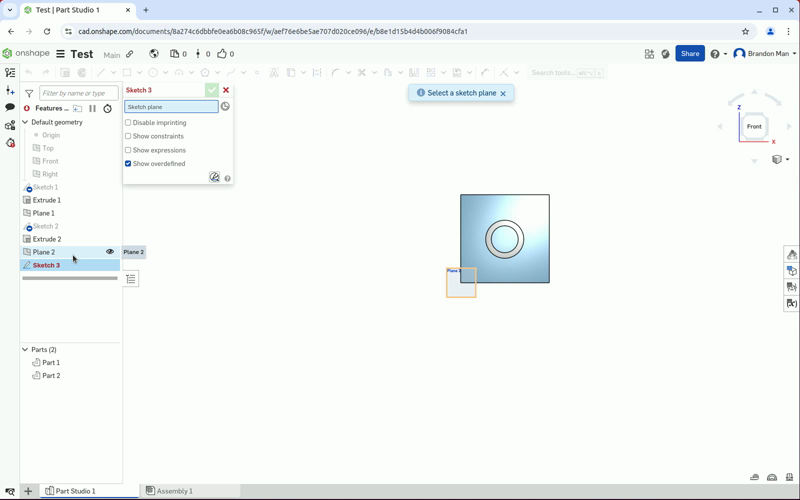
click(73, 254)
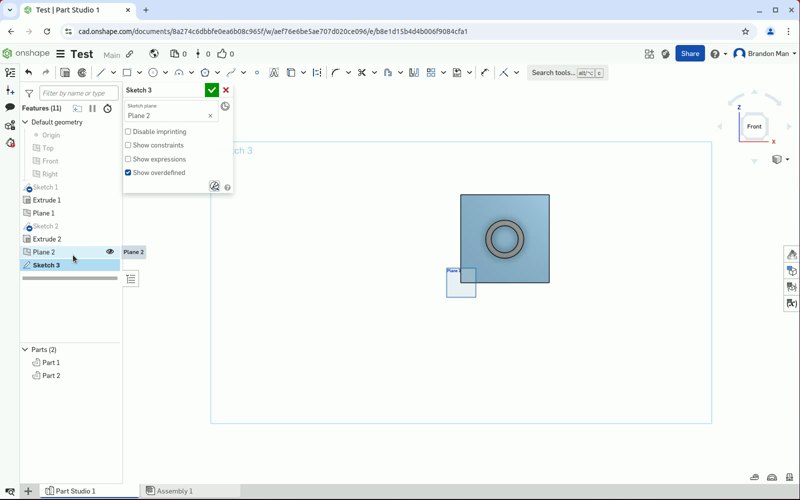
mouse_move(73, 352)
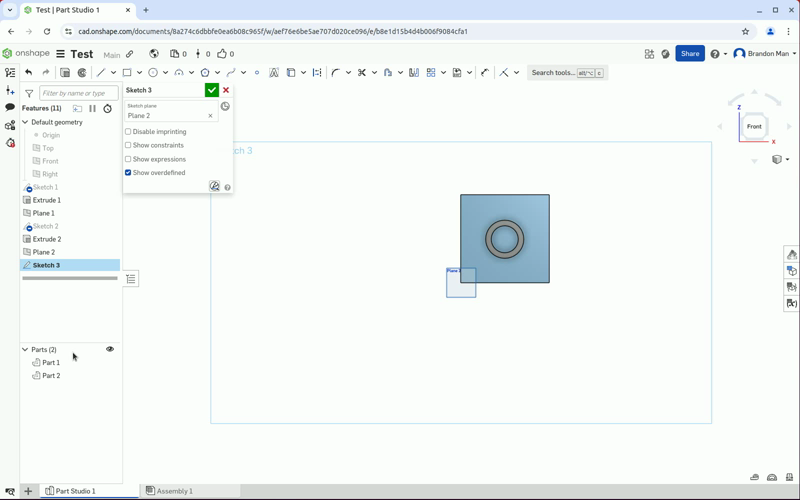
key(y)
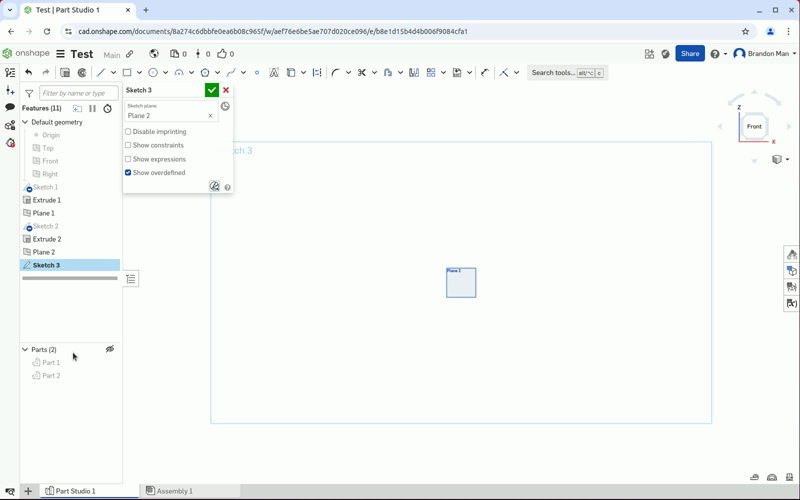
key(c)
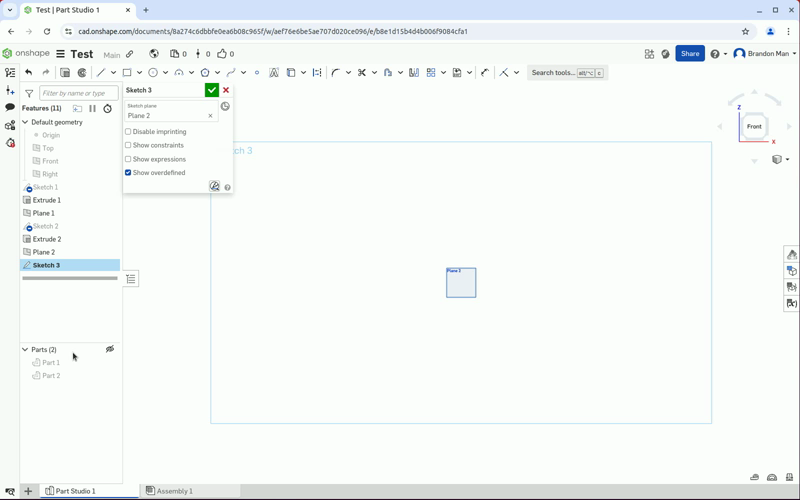
key_down(shift)
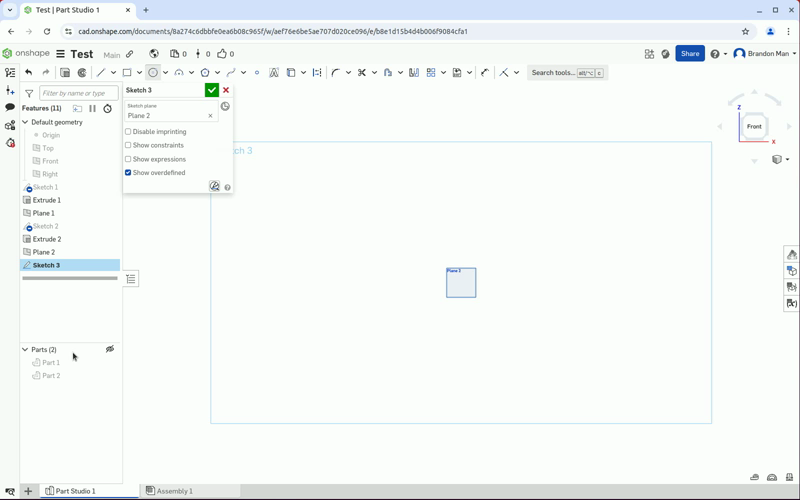
mouse_move(505, 239)
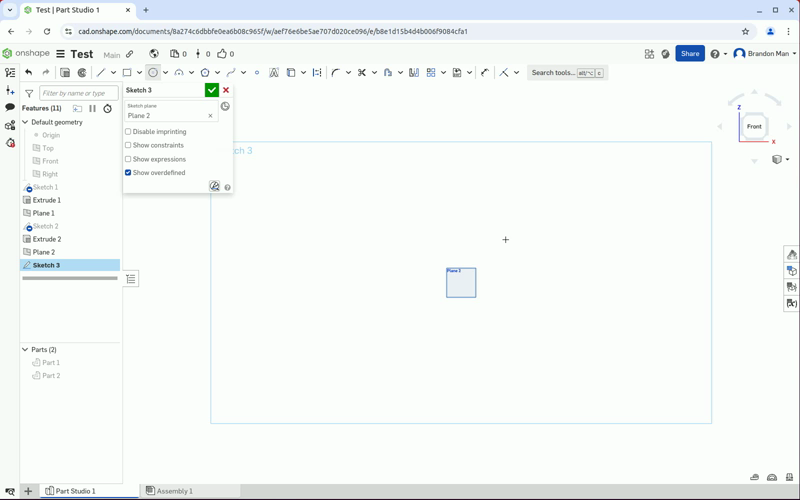
click(505, 239)
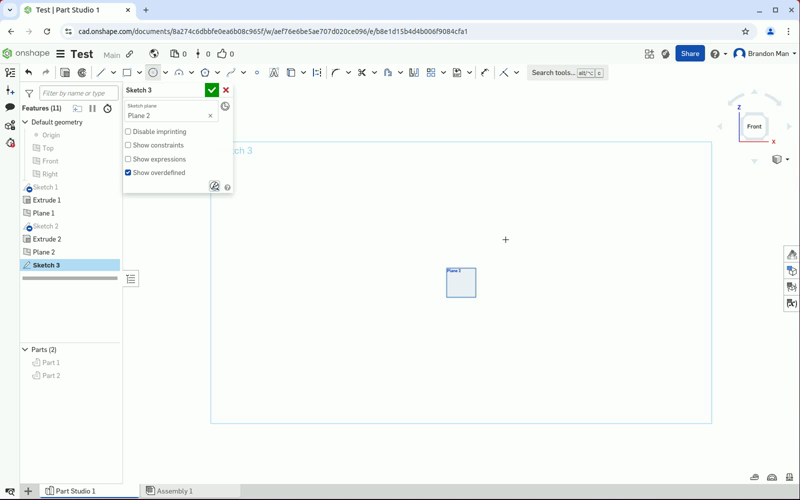
key_up(shift)
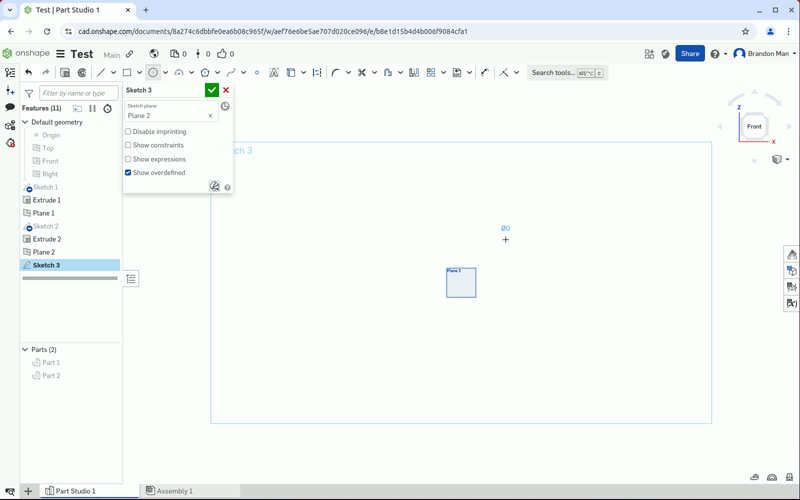
mouse_move(528, 239)
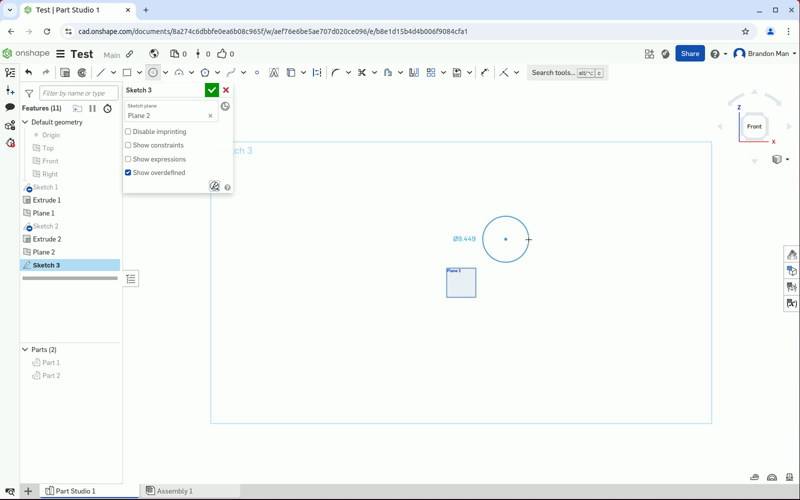
click(528, 239)
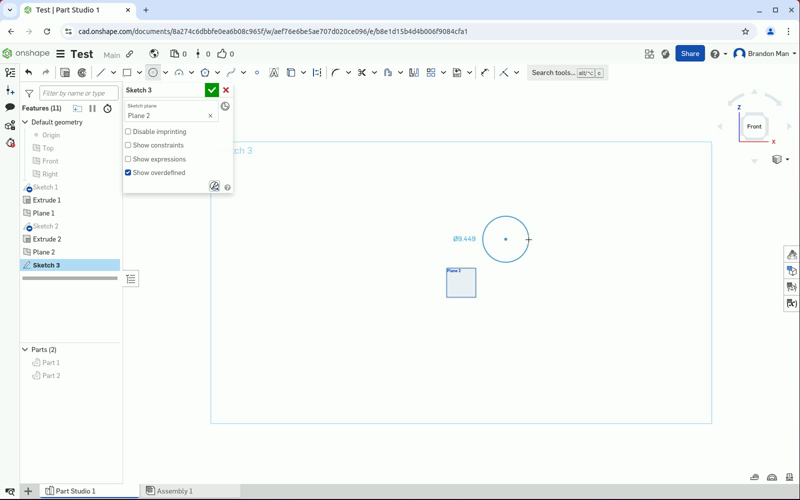
key(esc)
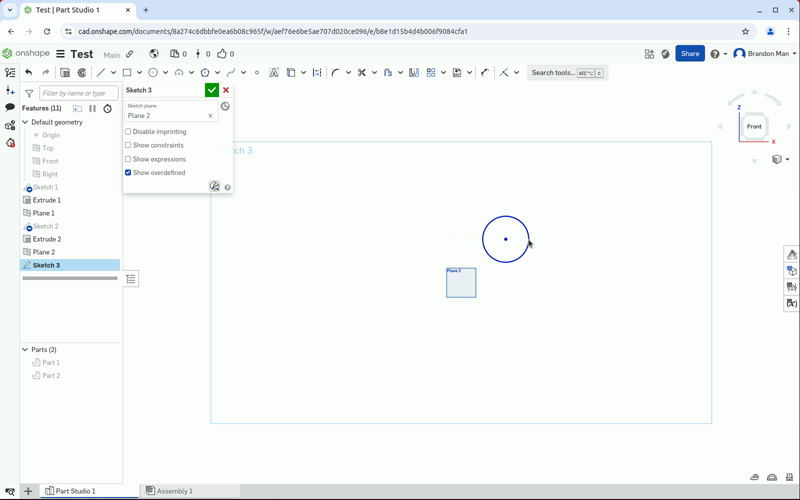
key(c)
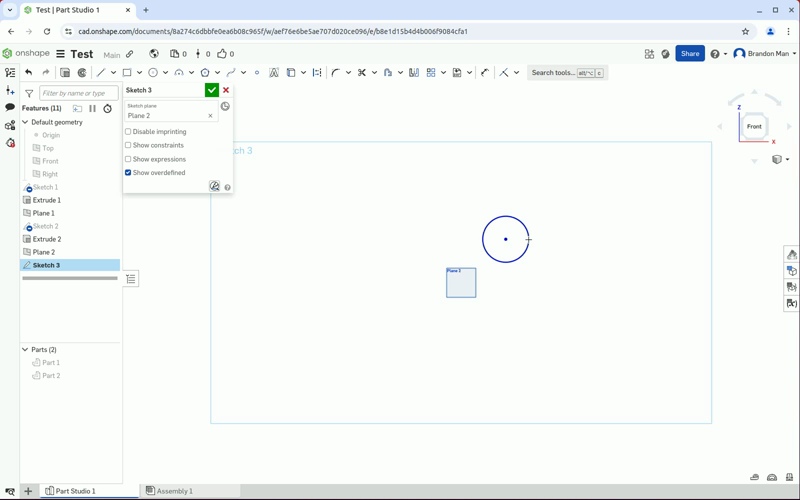
key_down(shift)
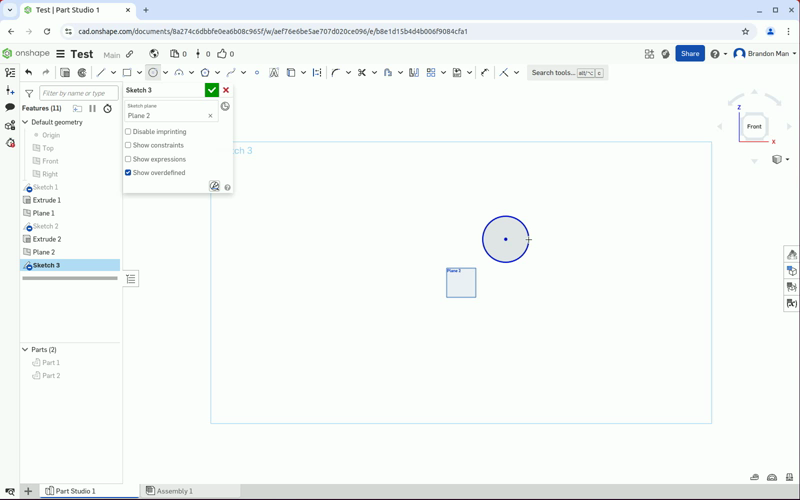
mouse_move(505, 239)
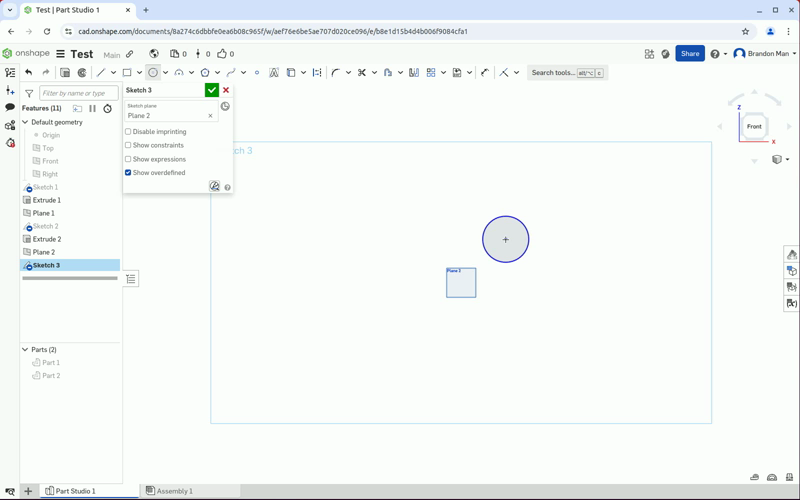
click(505, 239)
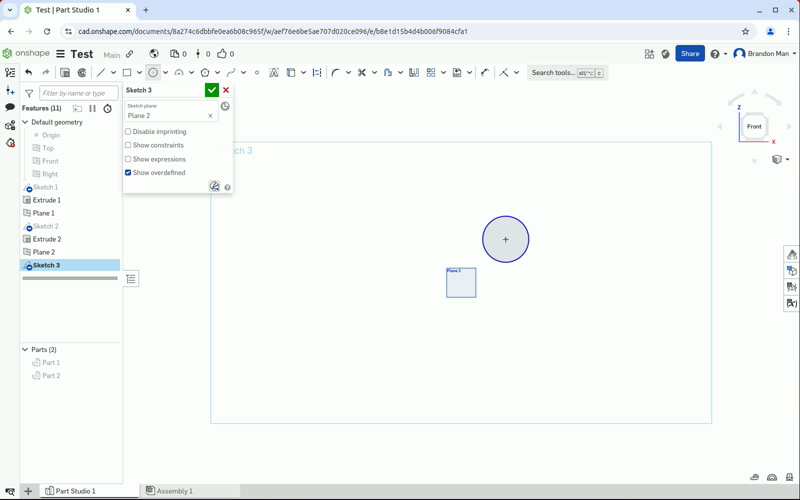
key_up(shift)
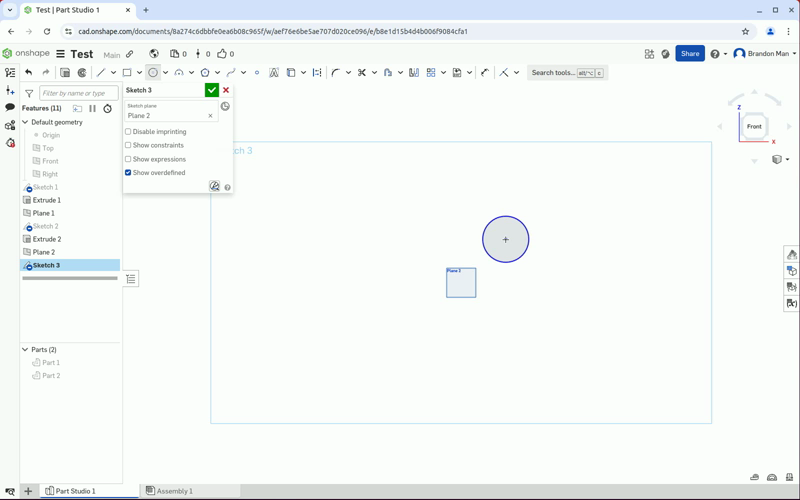
mouse_move(524, 239)
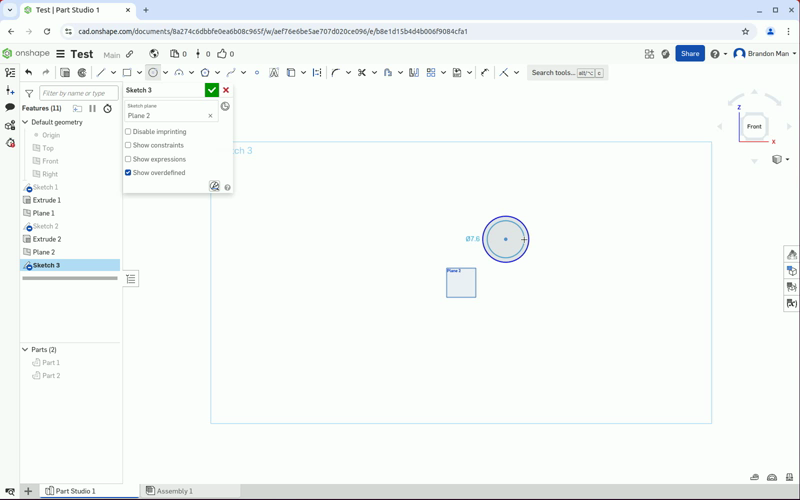
click(524, 239)
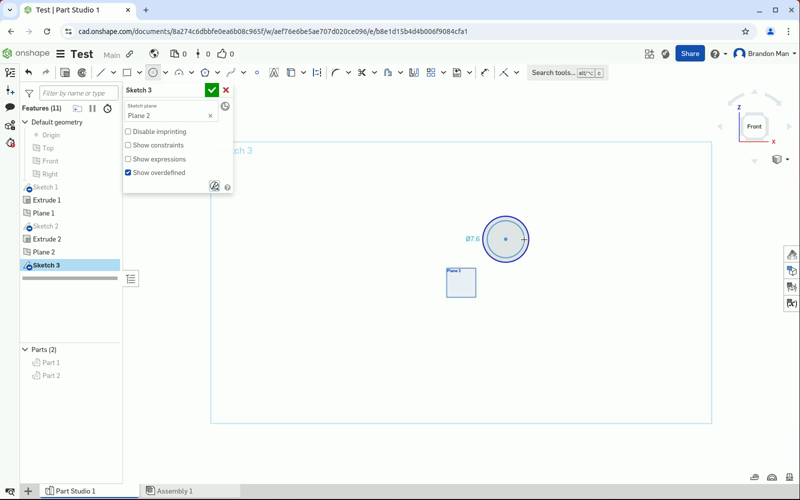
key(esc)
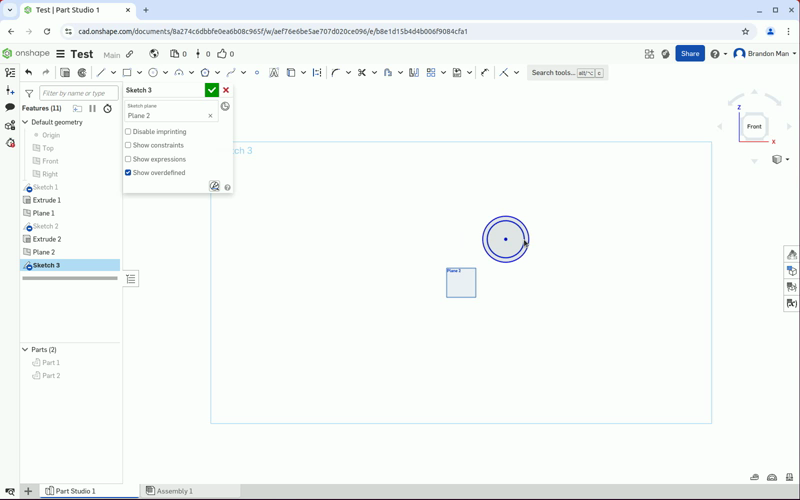
mouse_move(518, 256)
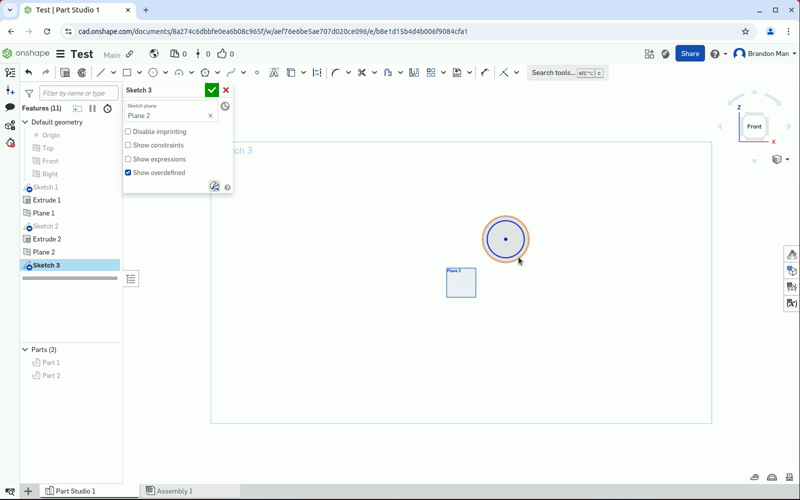
scroll(6)
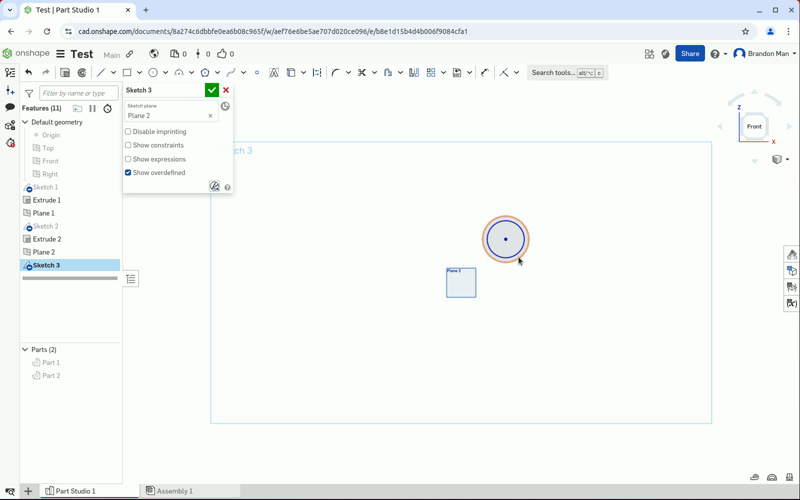
scroll(6)
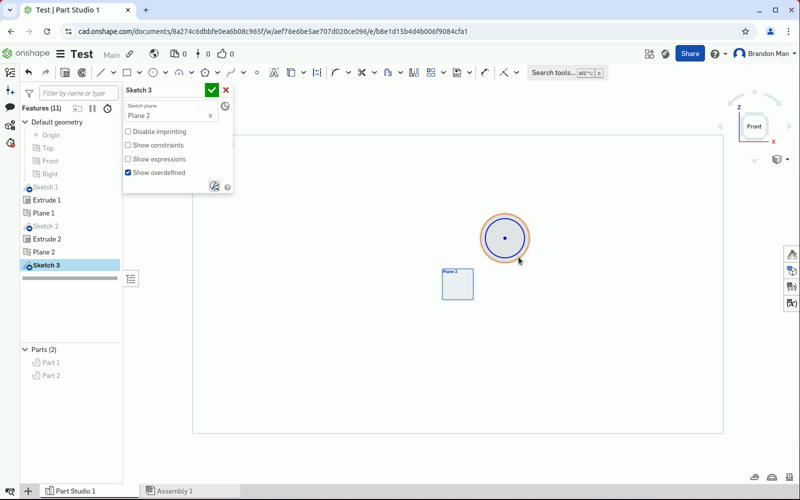
scroll(6)
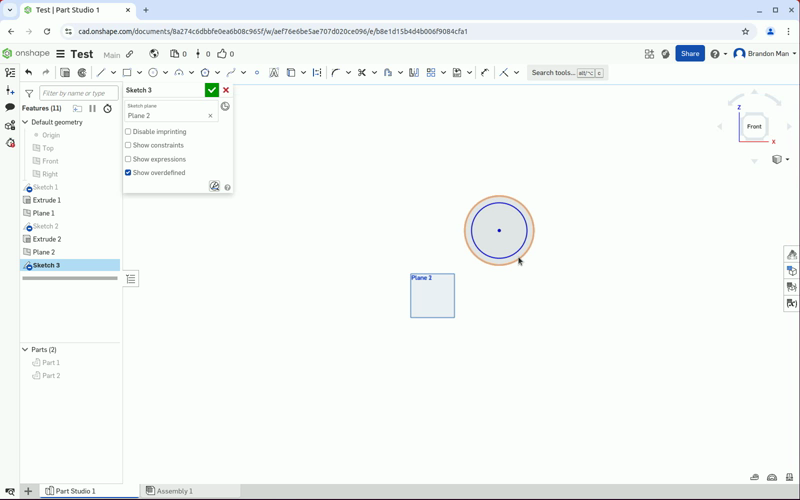
scroll(6)
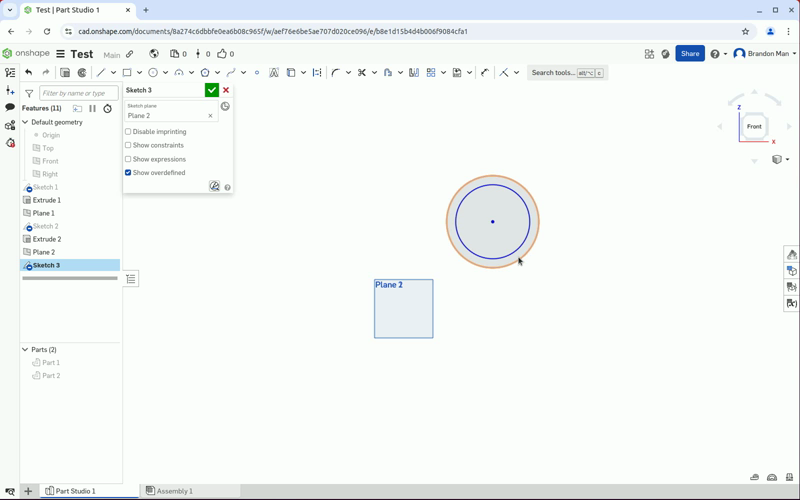
scroll(6)
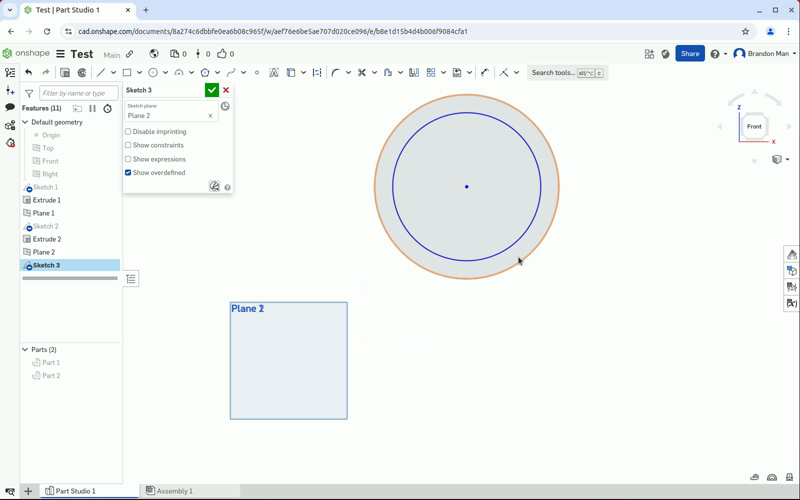
scroll(6)
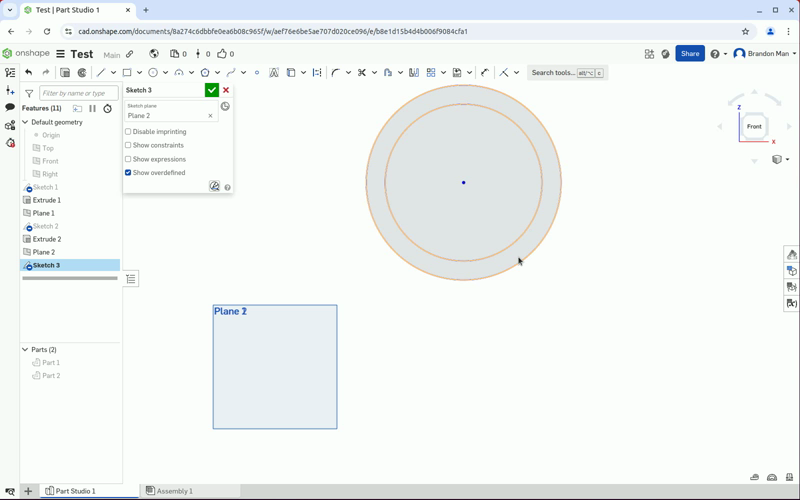
scroll(6)
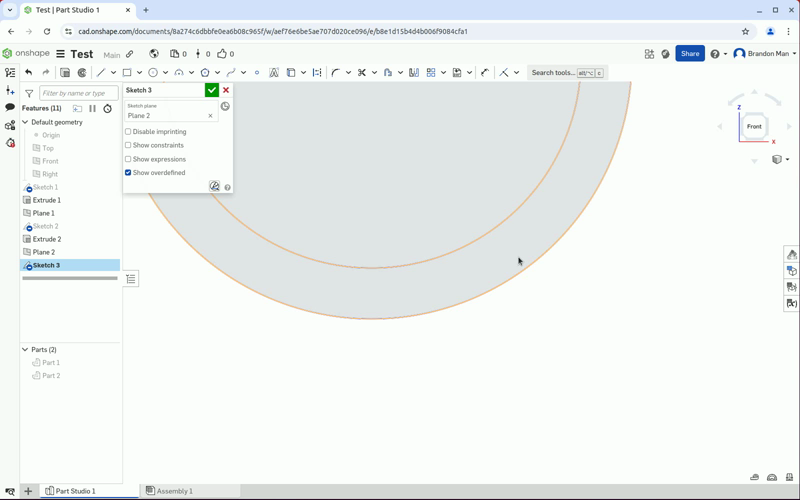
click(518, 256)
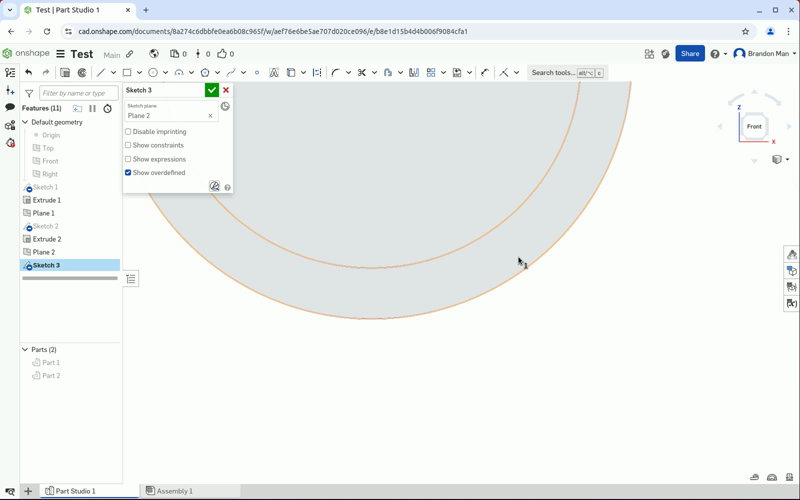
scroll(-6)
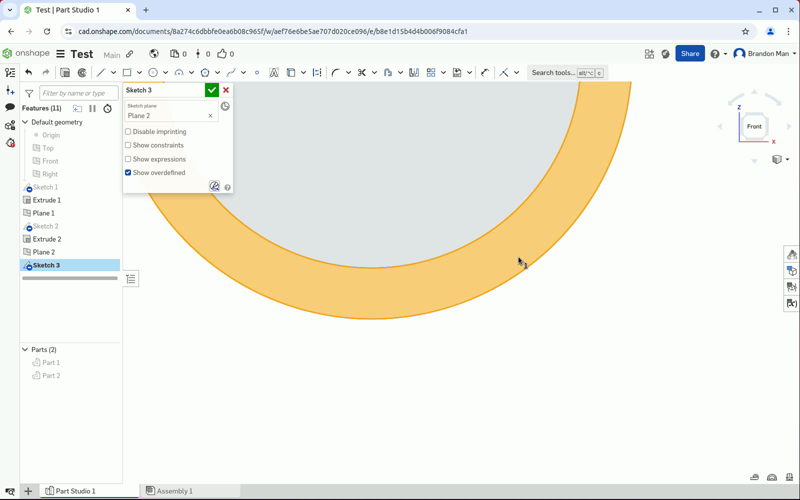
scroll(-6)
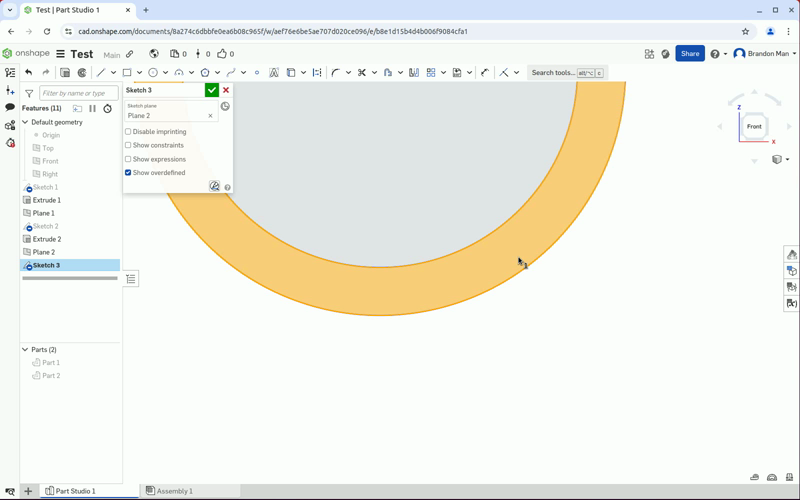
scroll(-6)
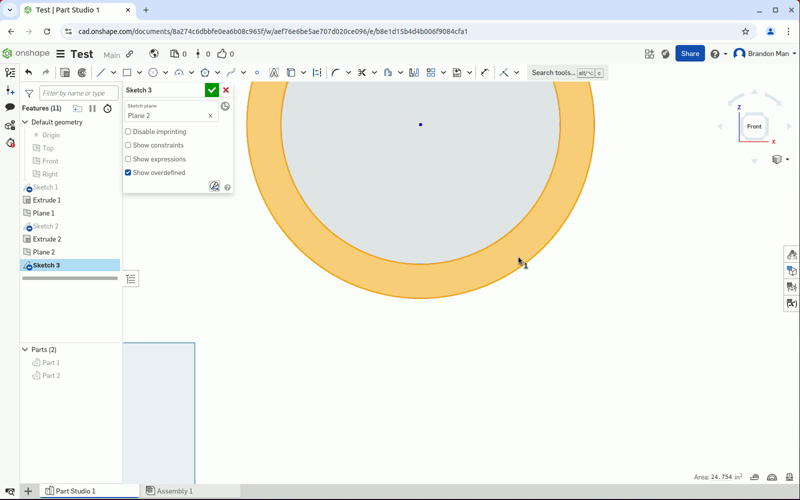
scroll(-6)
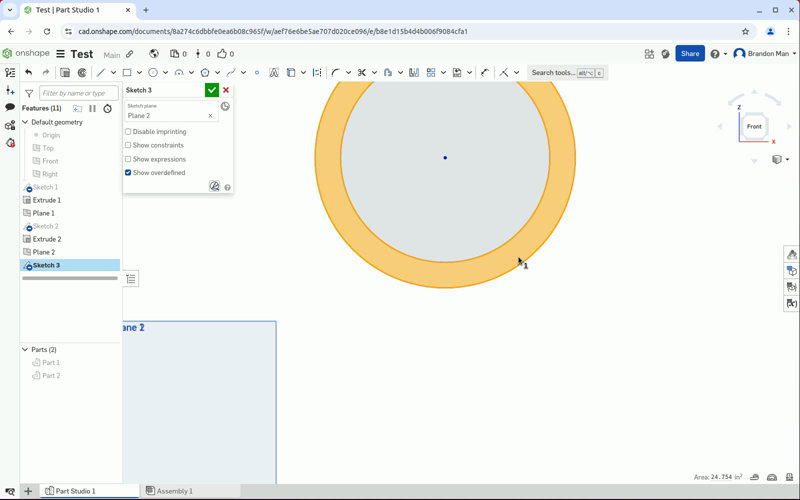
scroll(-6)
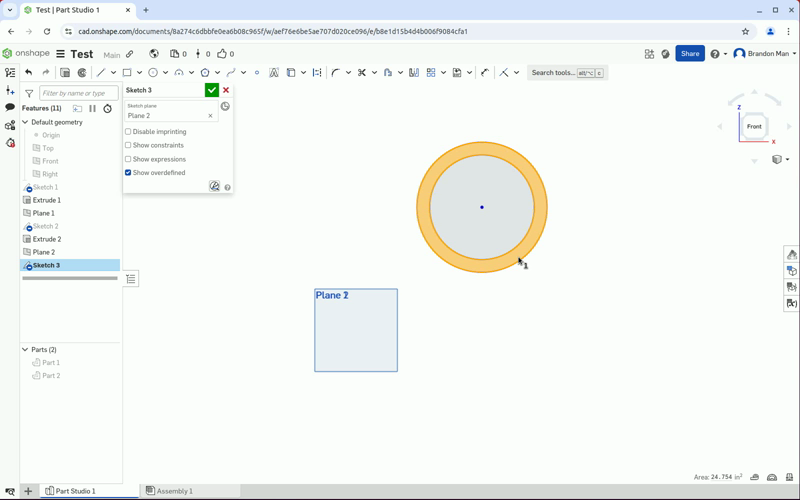
scroll(-6)
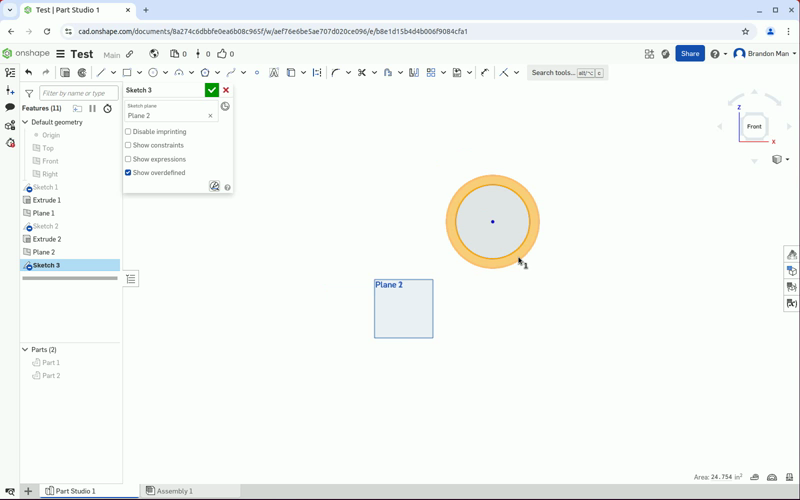
scroll(-6)
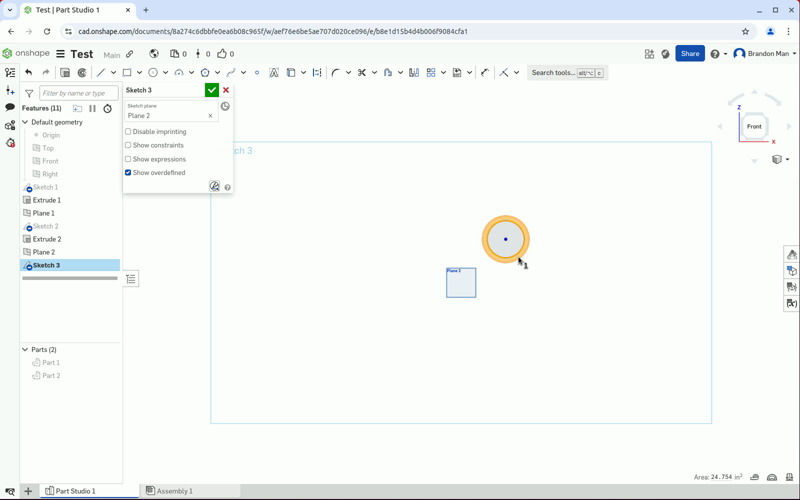
mouse_move(73, 352)
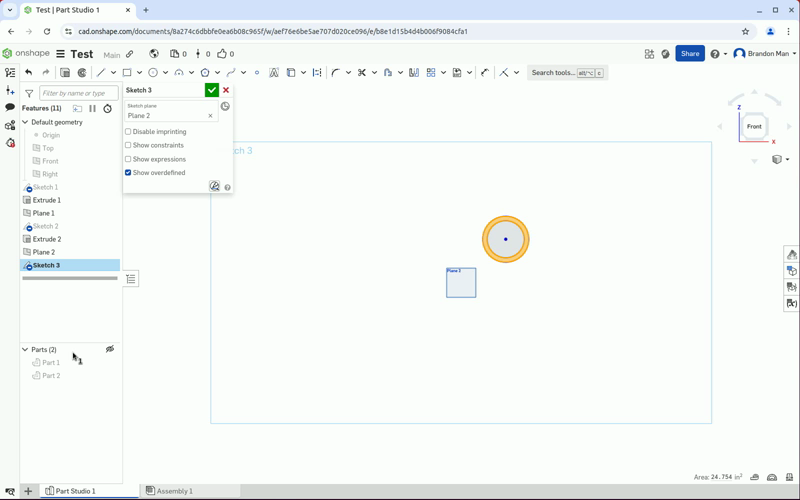
key(shift+y)
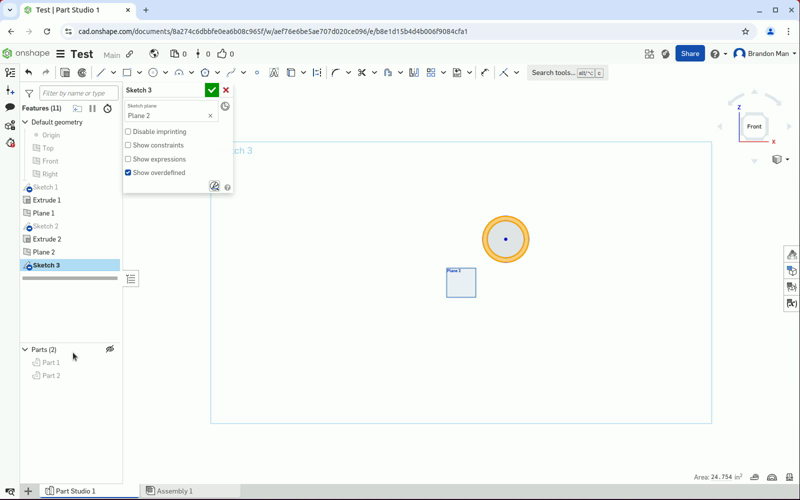
key(shift+e)
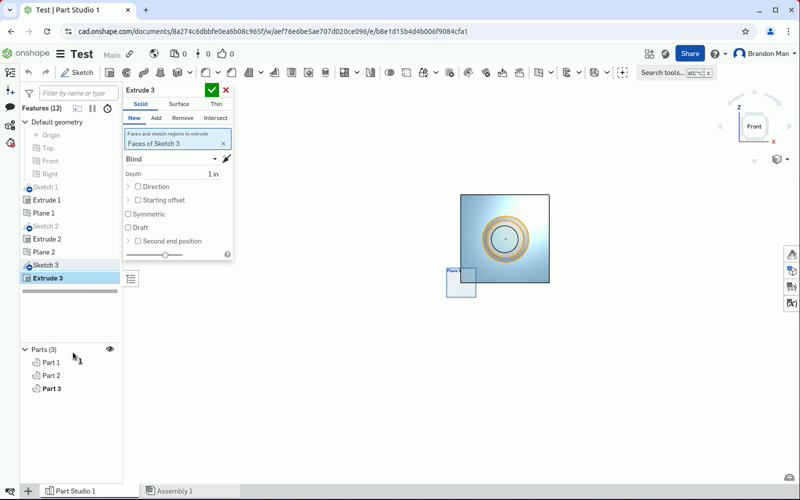
mouse_move(143, 106)
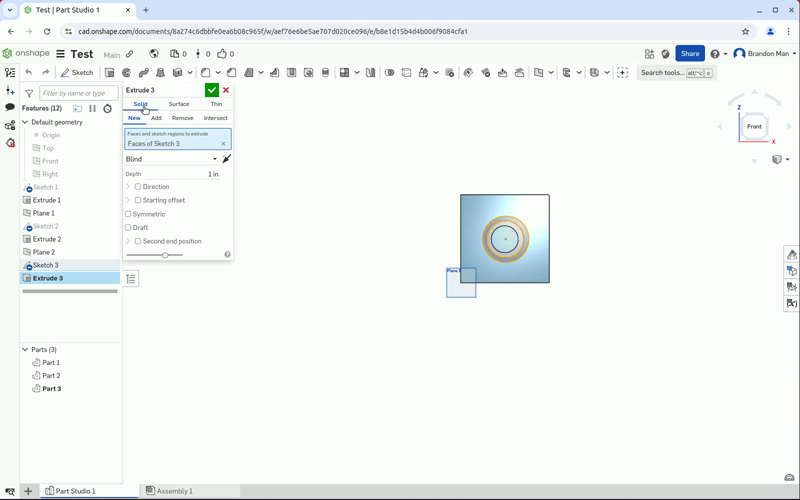
click(143, 106)
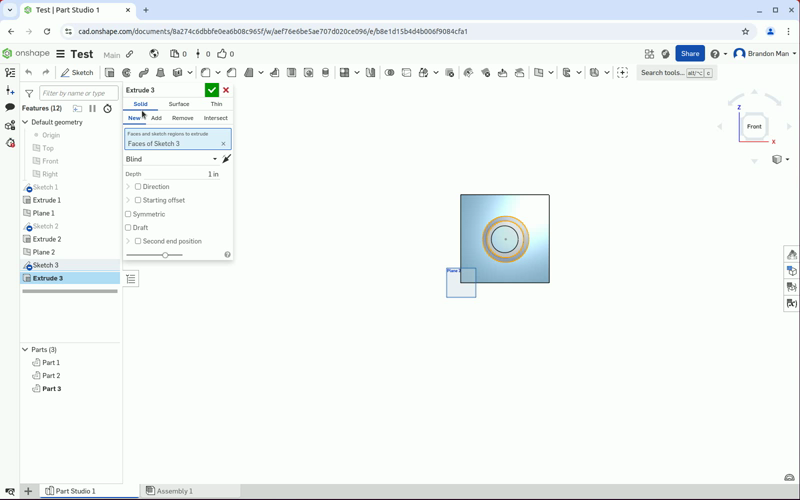
mouse_move(137, 120)
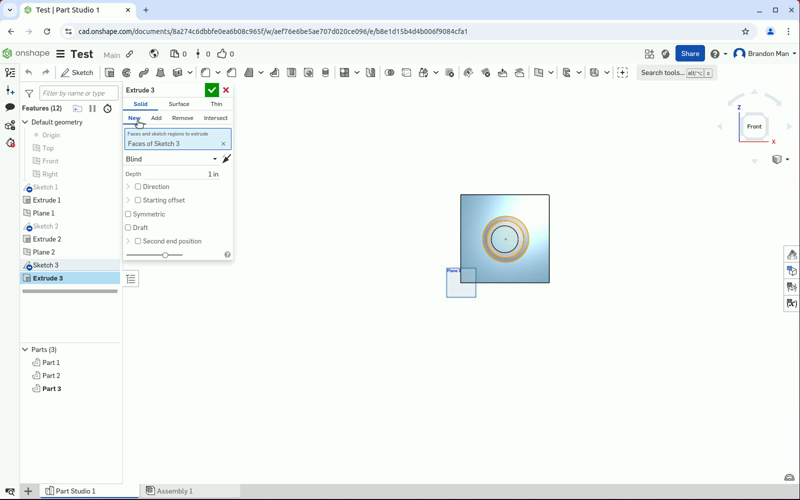
click(137, 120)
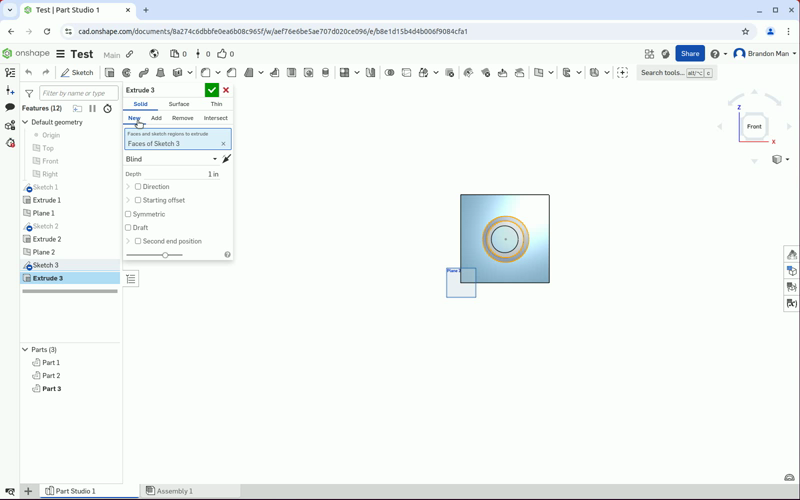
key(tab, 4)
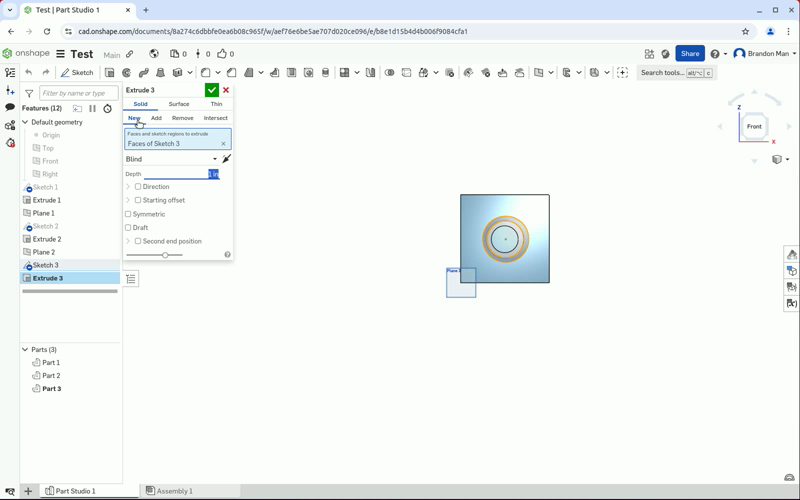
text(1.204)
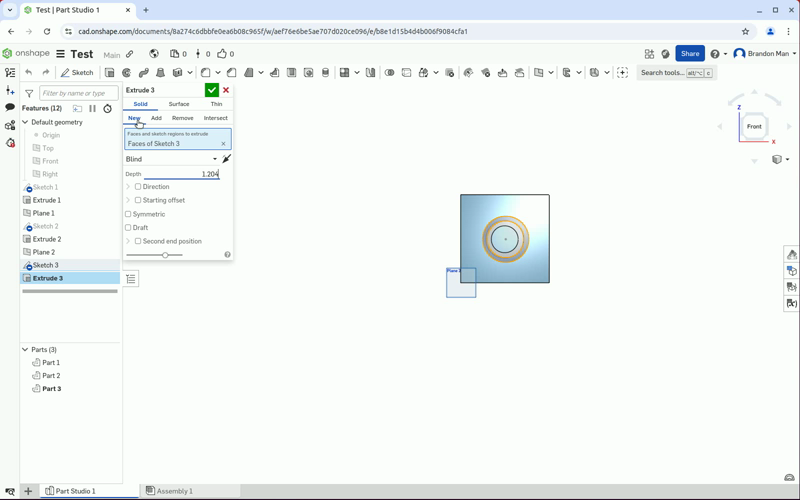
key(enter)
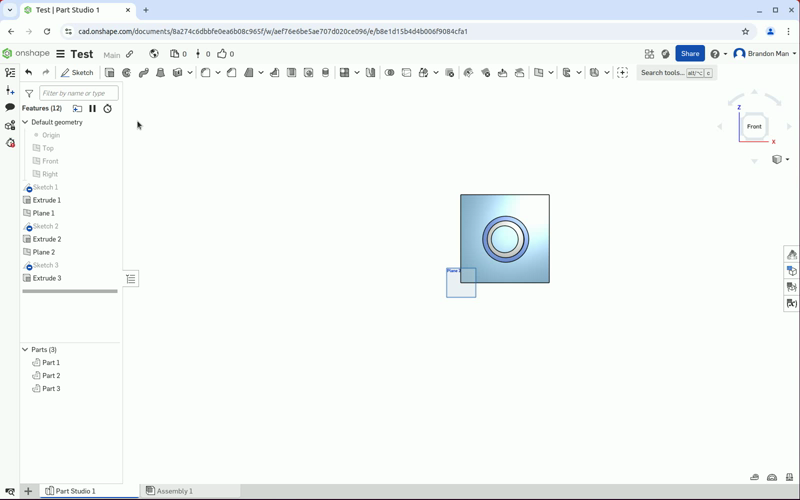
key(shift+h)
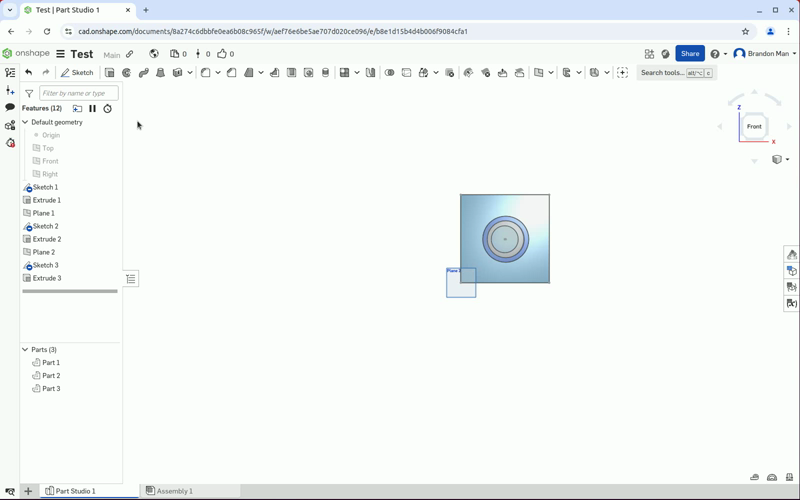
key(shift+h)
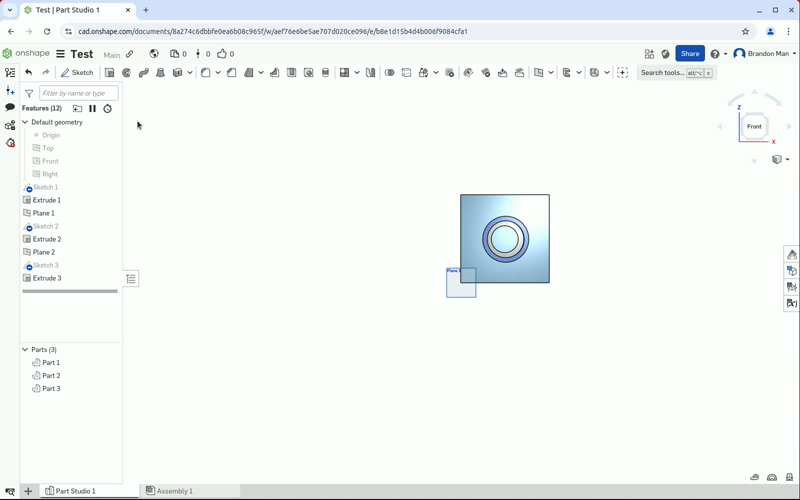
mouse_move(73, 189)
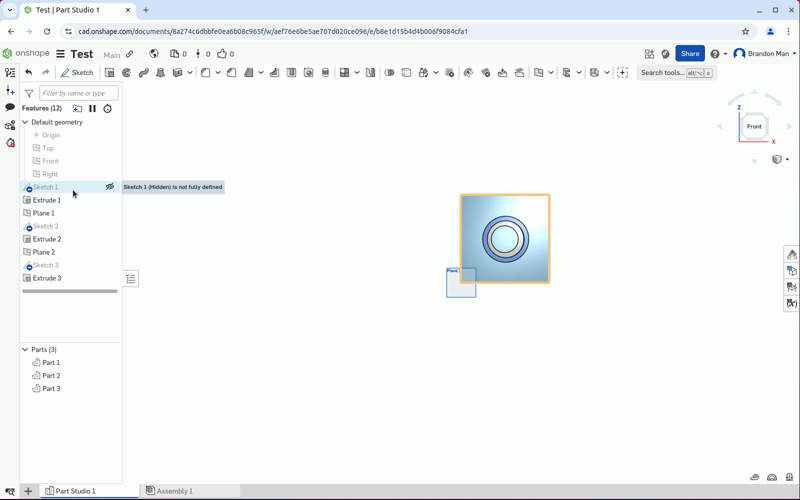
click(73, 189)
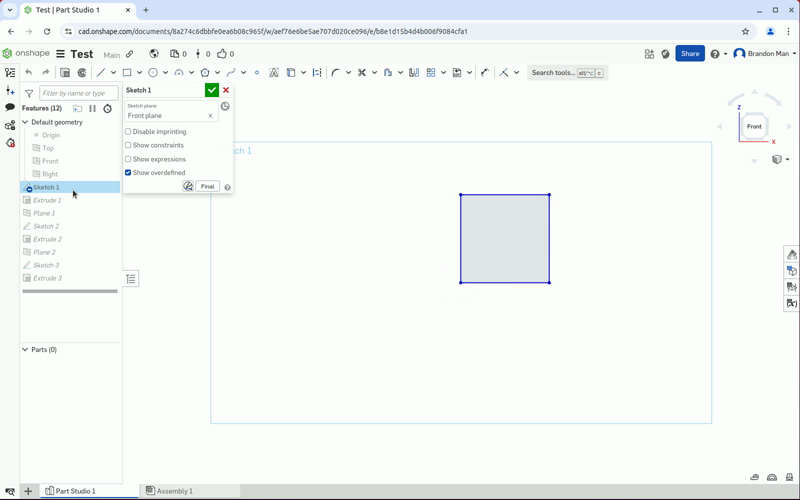
mouse_move(229, 92)
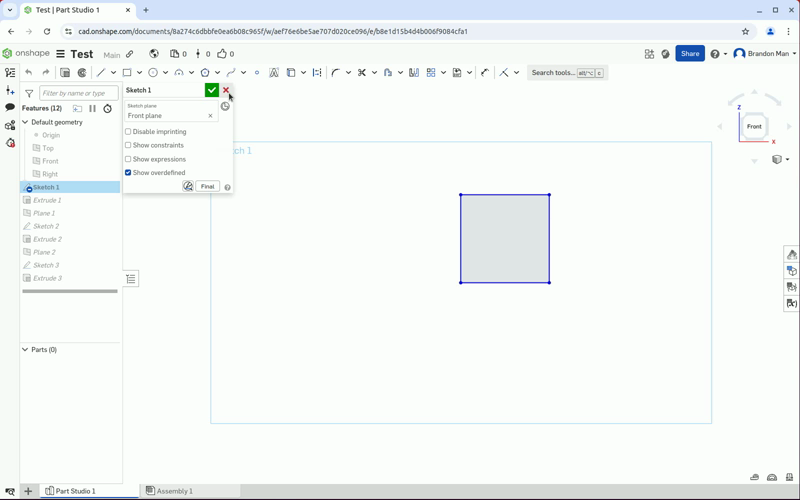
click(229, 92)
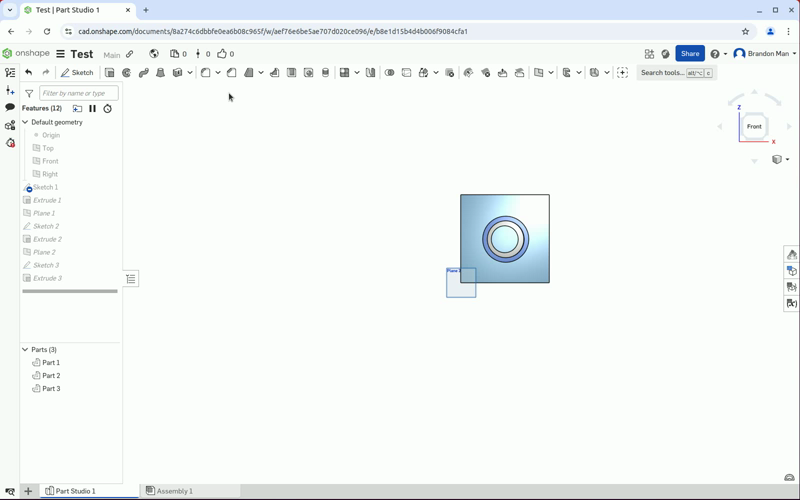
key(shift+s)
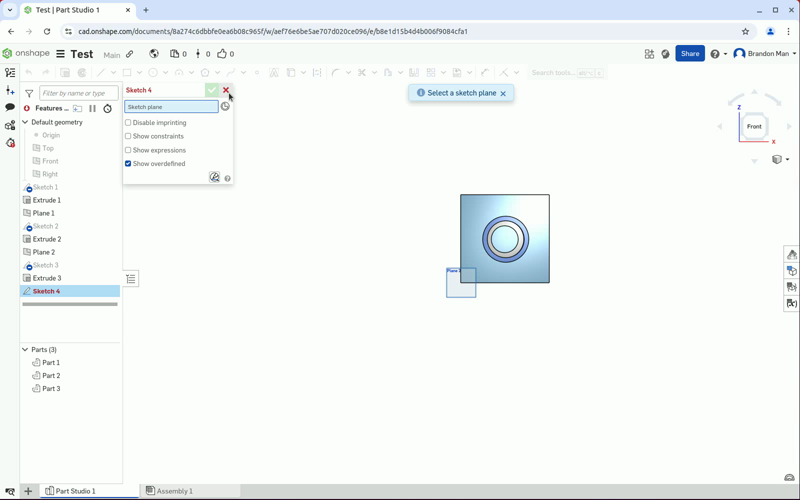
mouse_move(73, 254)
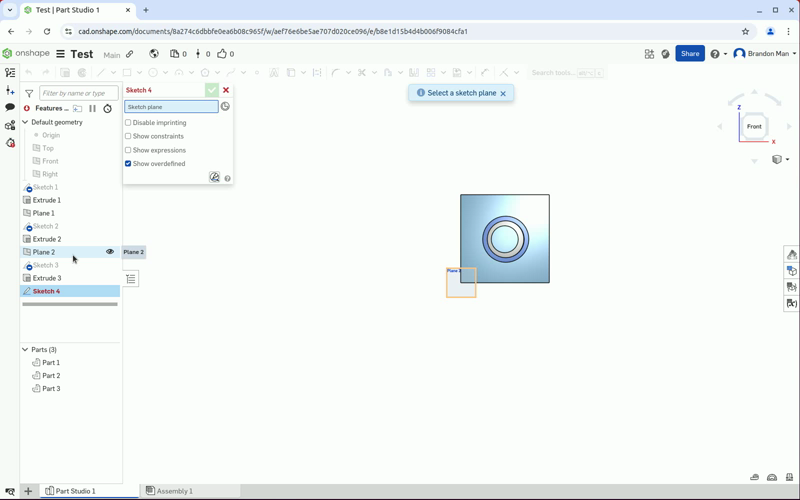
click(73, 254)
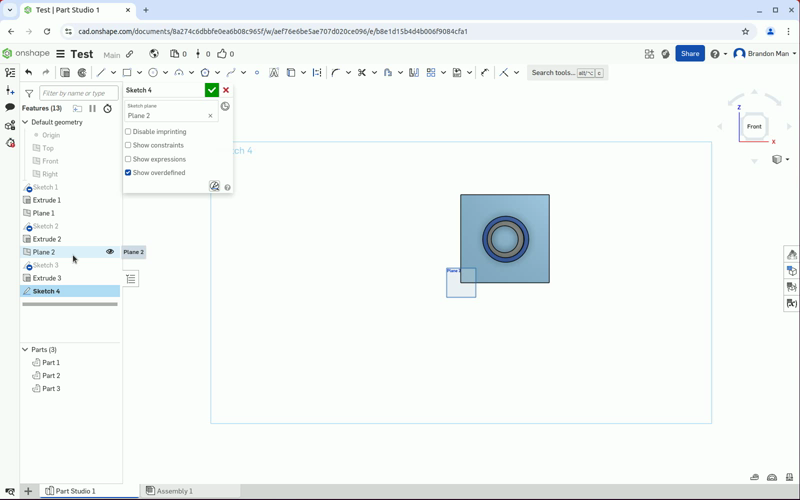
mouse_move(73, 352)
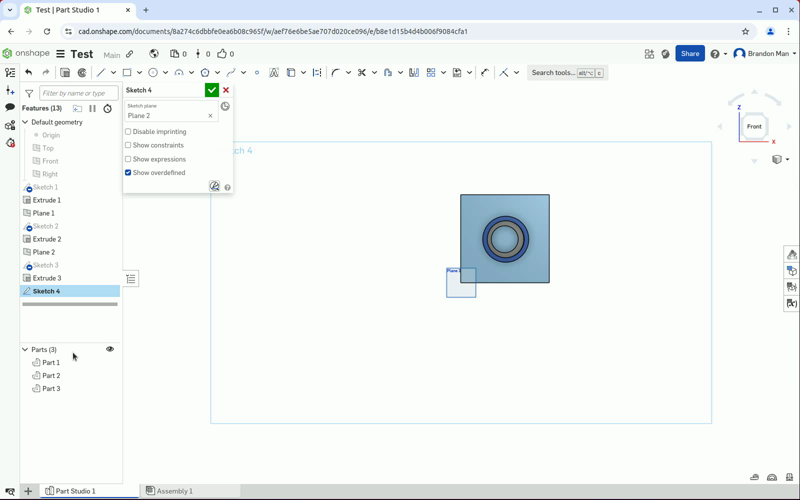
key(y)
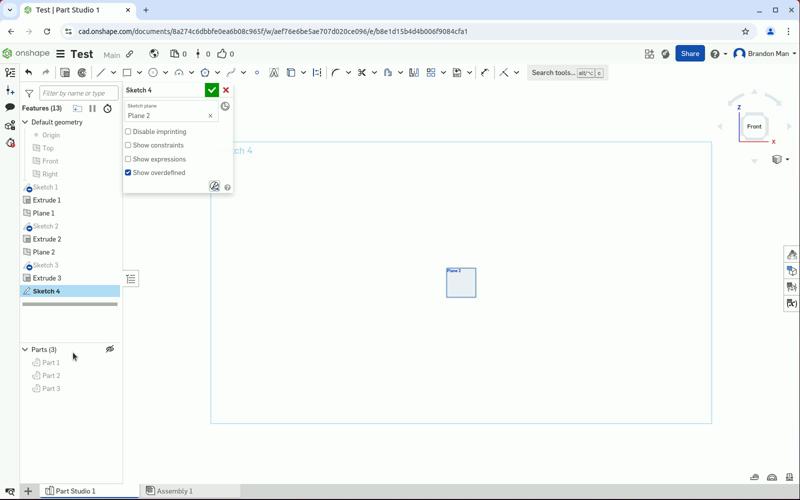
key(c)
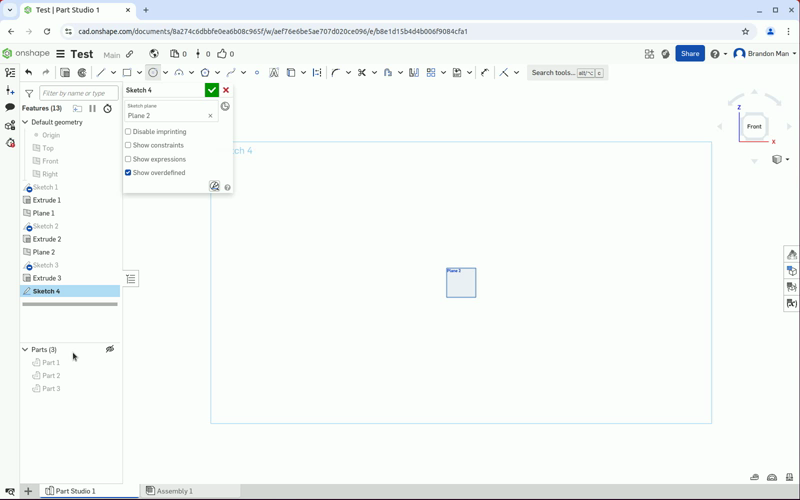
key_down(shift)
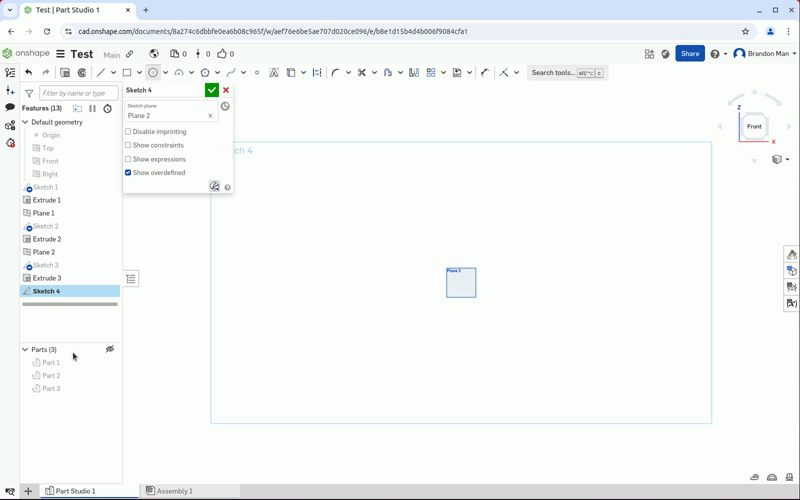
mouse_move(504, 239)
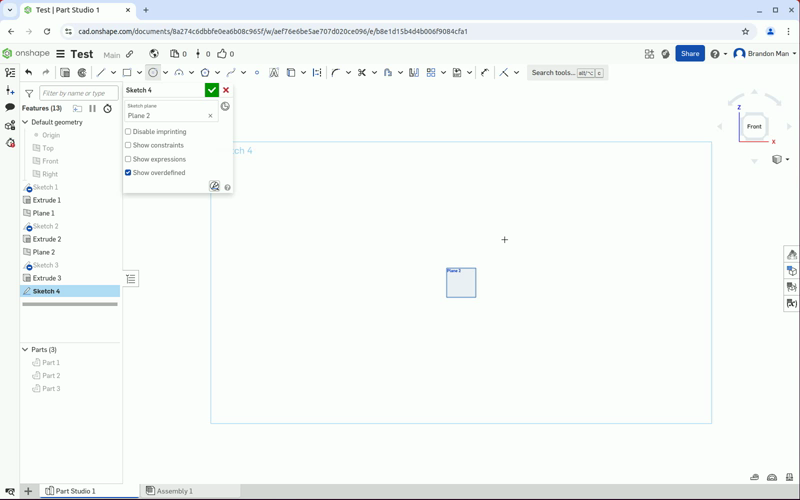
click(504, 239)
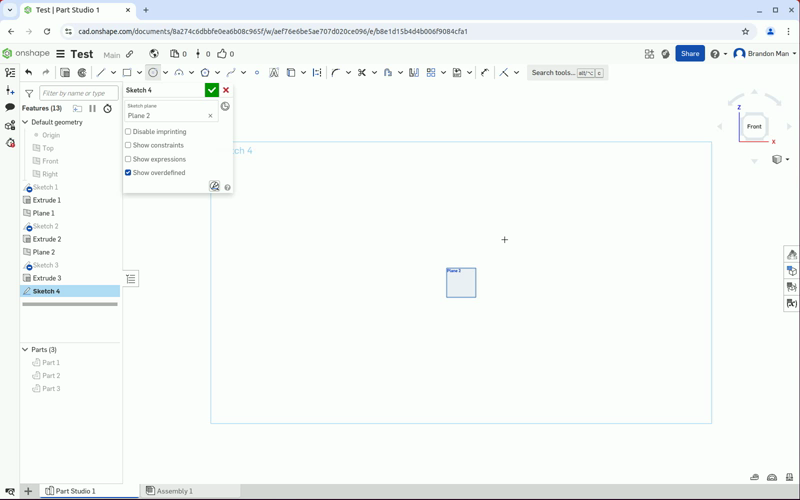
key_up(shift)
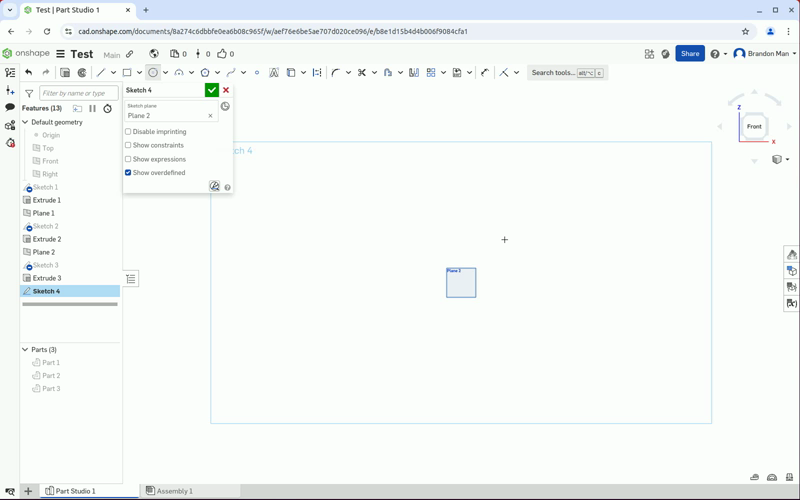
mouse_move(523, 239)
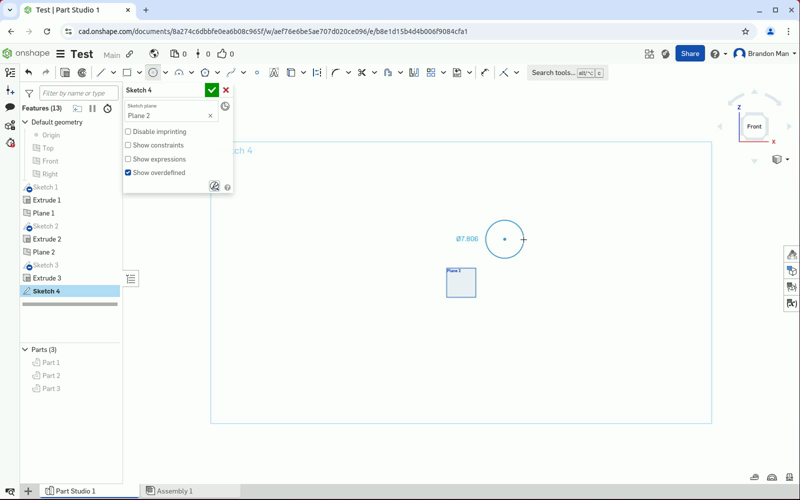
click(523, 239)
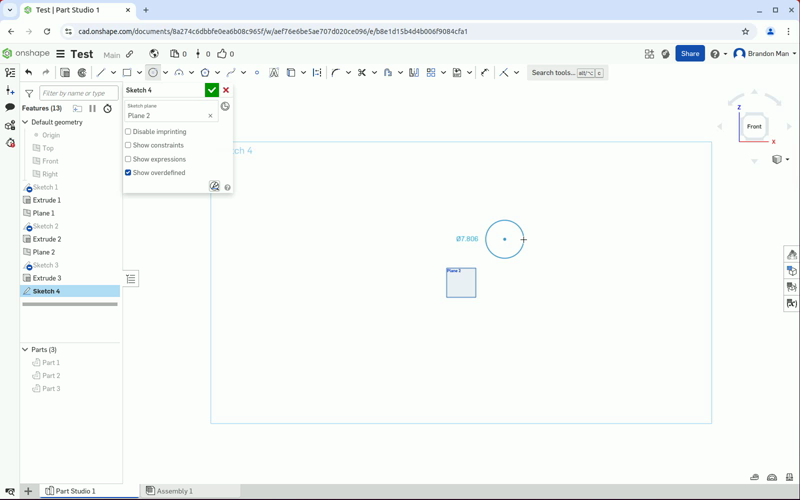
key(esc)
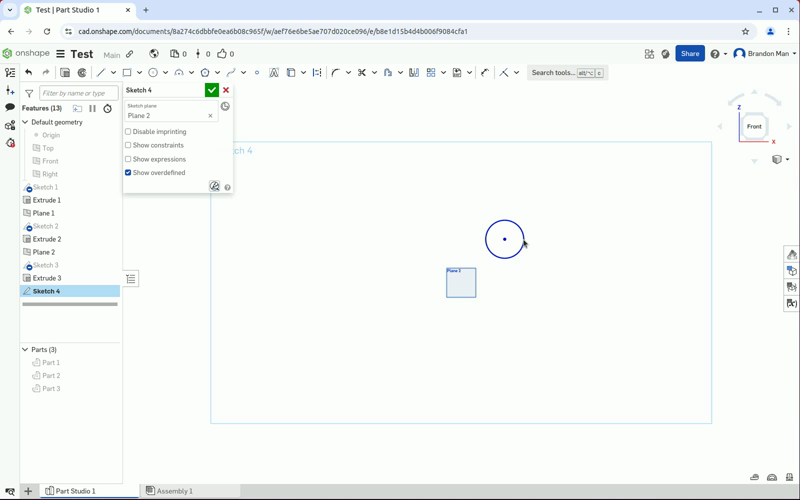
key(c)
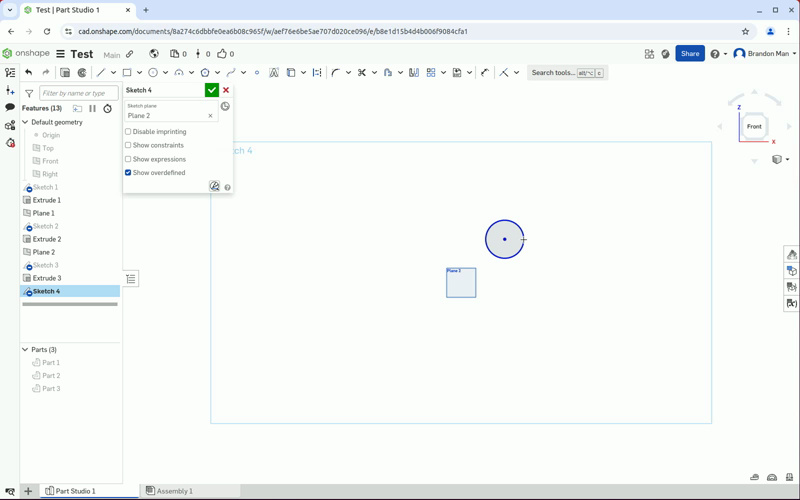
key_down(shift)
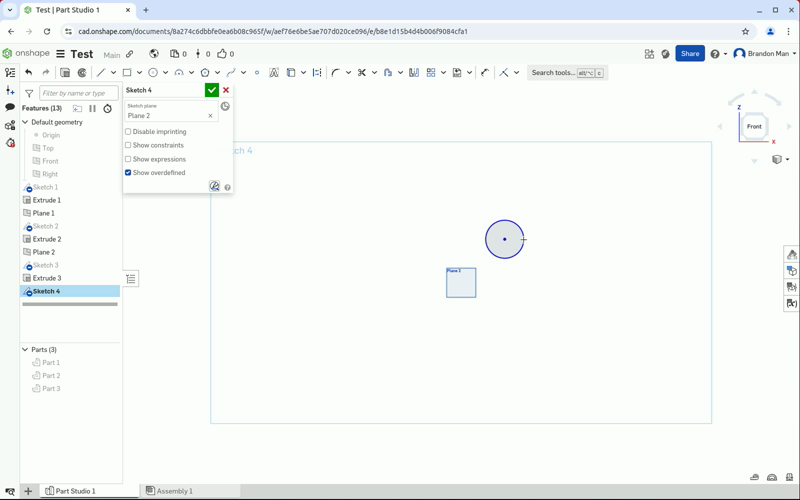
mouse_move(504, 239)
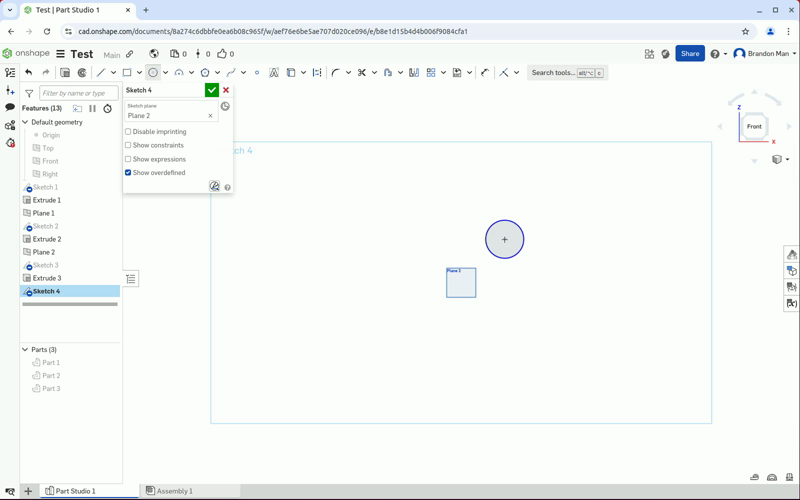
click(504, 239)
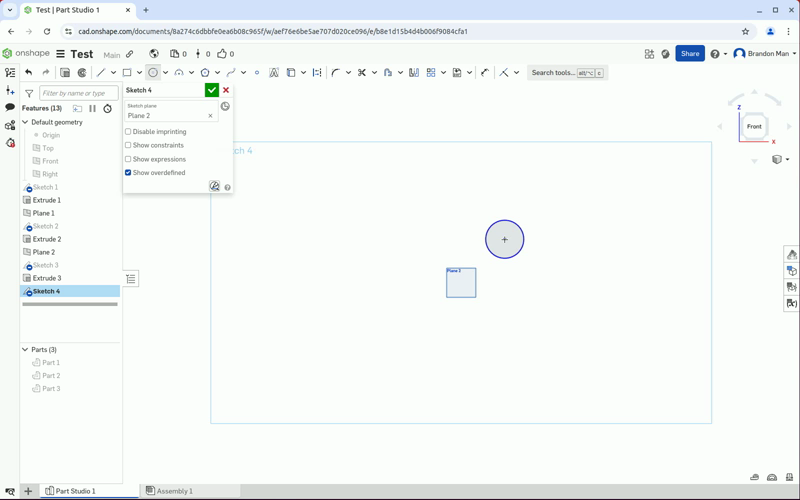
key_up(shift)
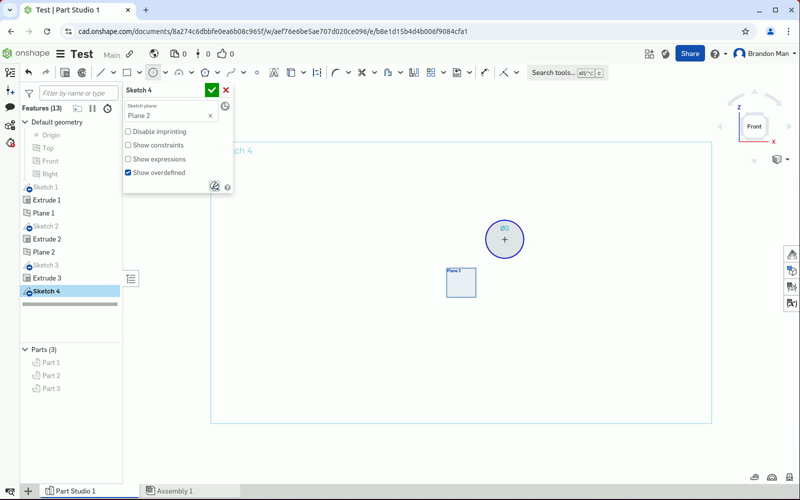
mouse_move(523, 239)
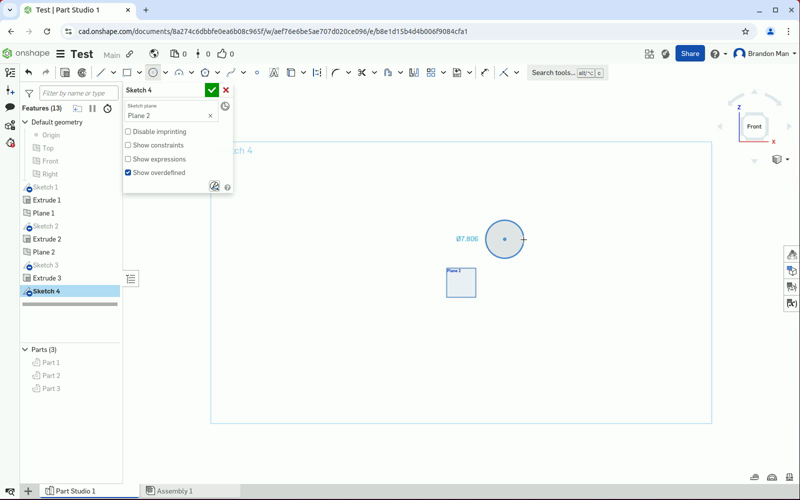
click(523, 239)
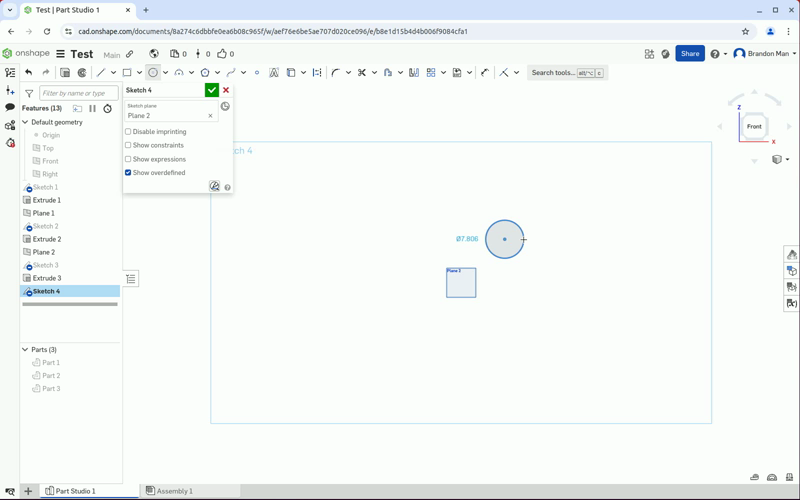
key(esc)
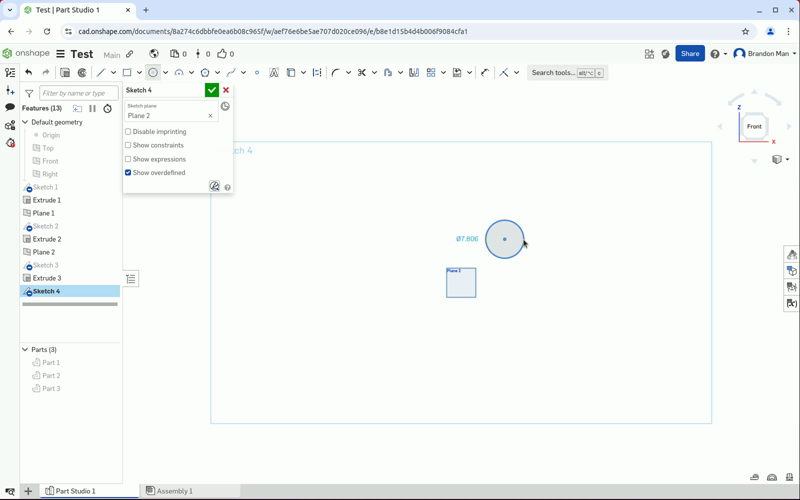
mouse_move(516, 254)
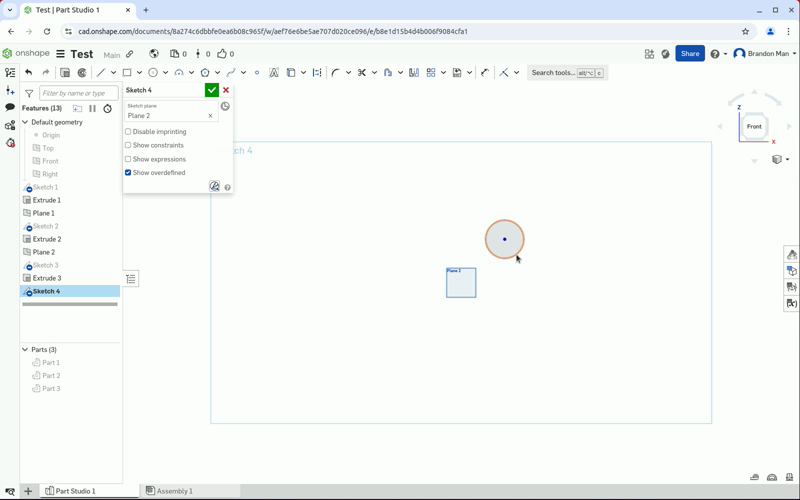
scroll(6)
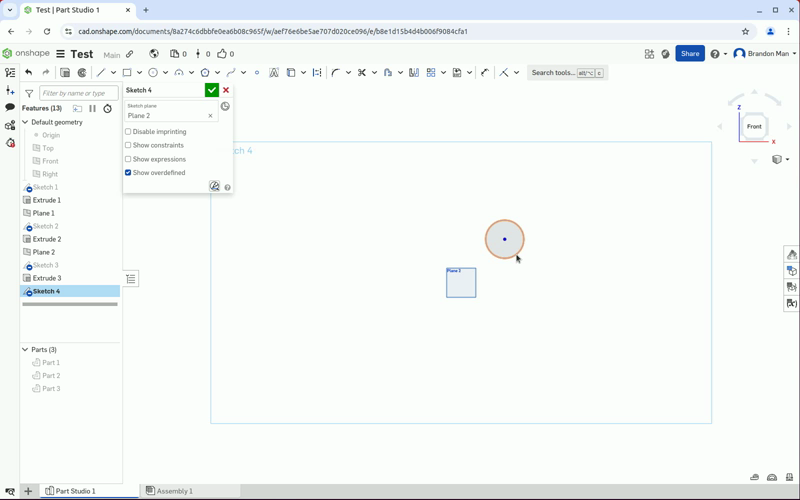
scroll(6)
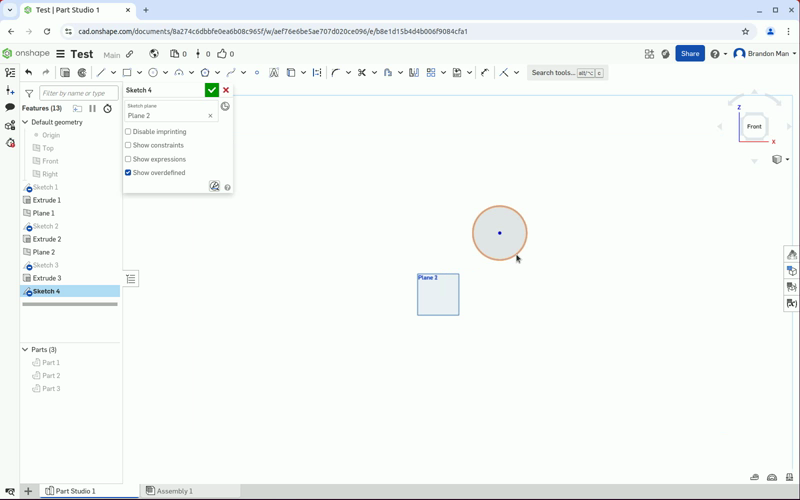
scroll(6)
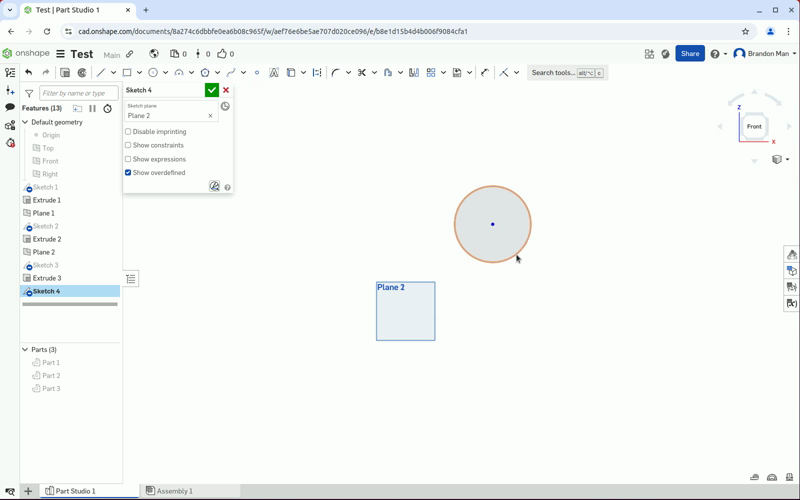
scroll(6)
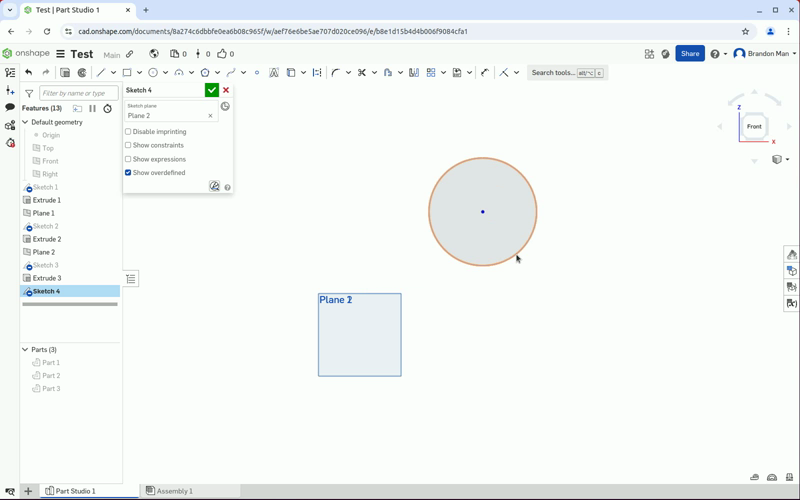
scroll(6)
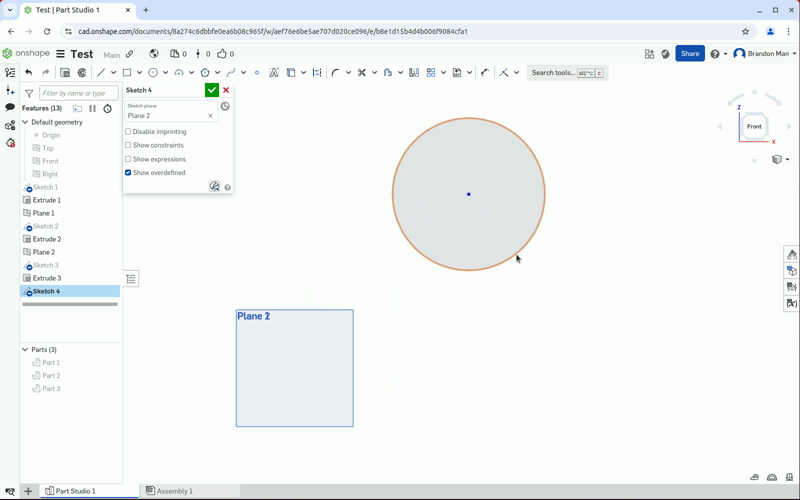
scroll(6)
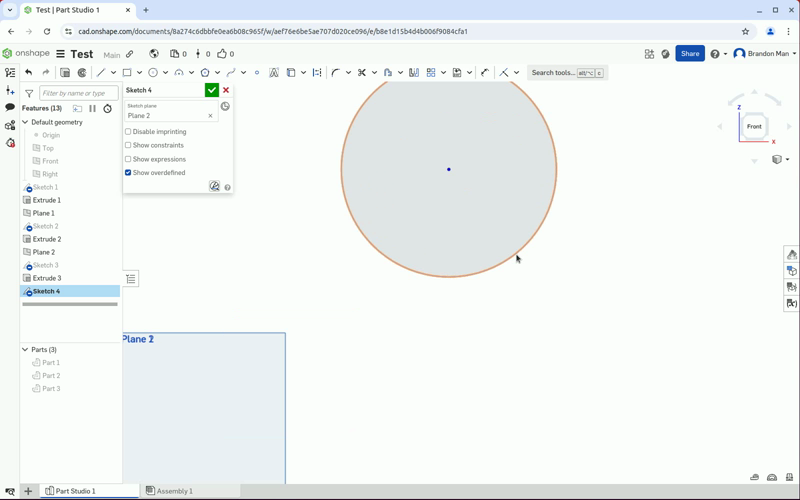
scroll(6)
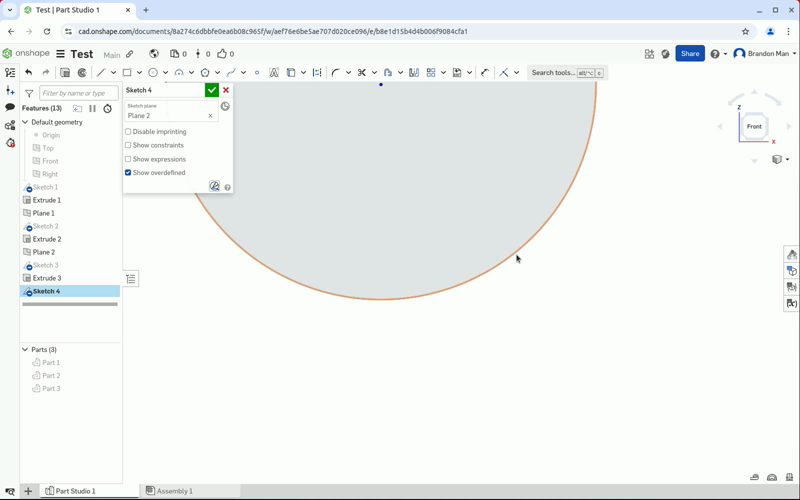
click(516, 254)
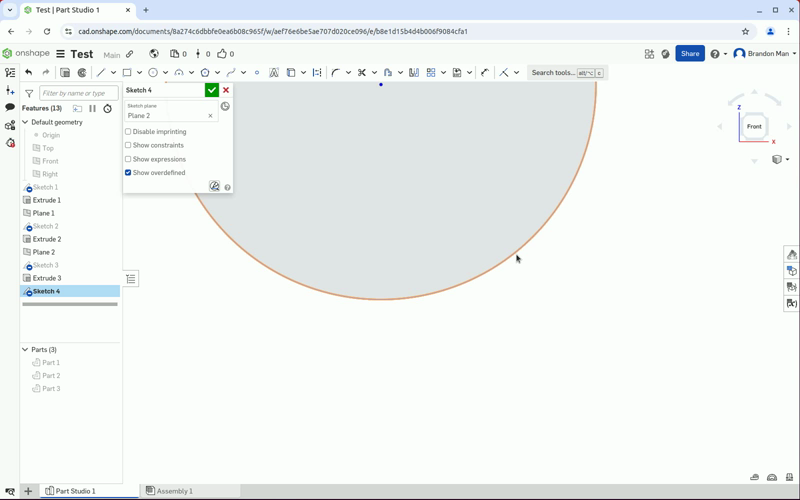
scroll(-6)
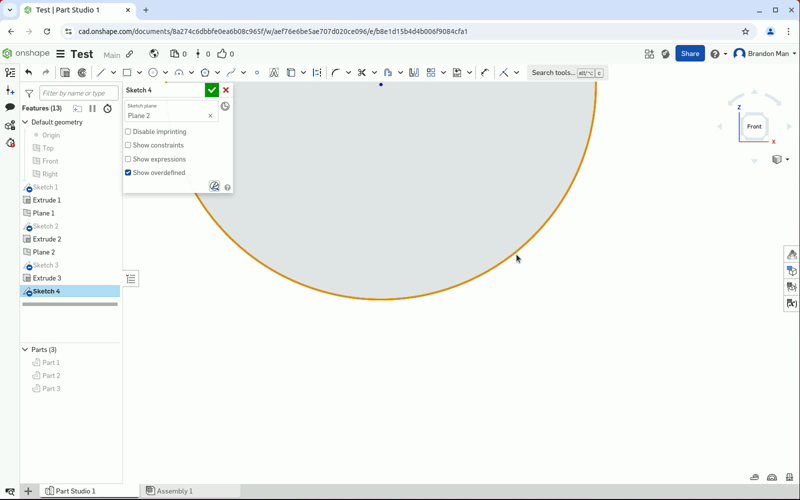
scroll(-6)
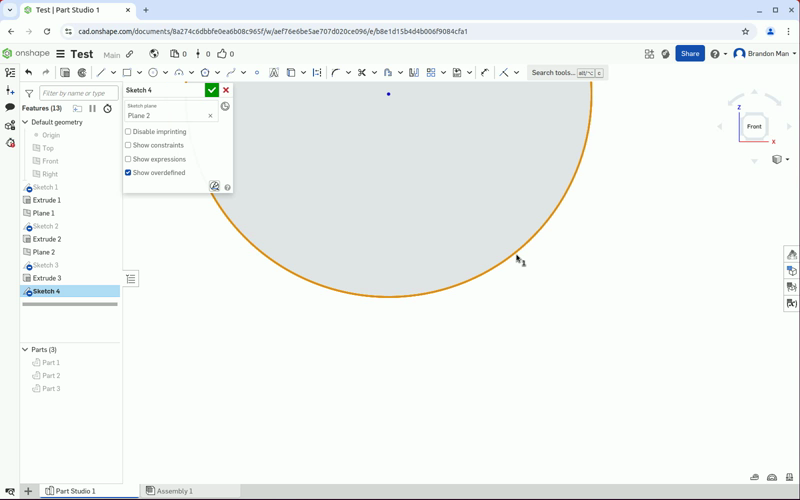
scroll(-6)
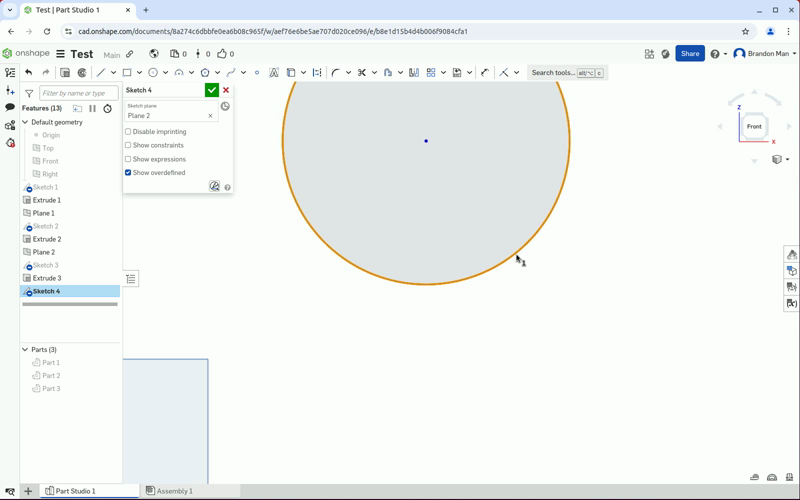
scroll(-6)
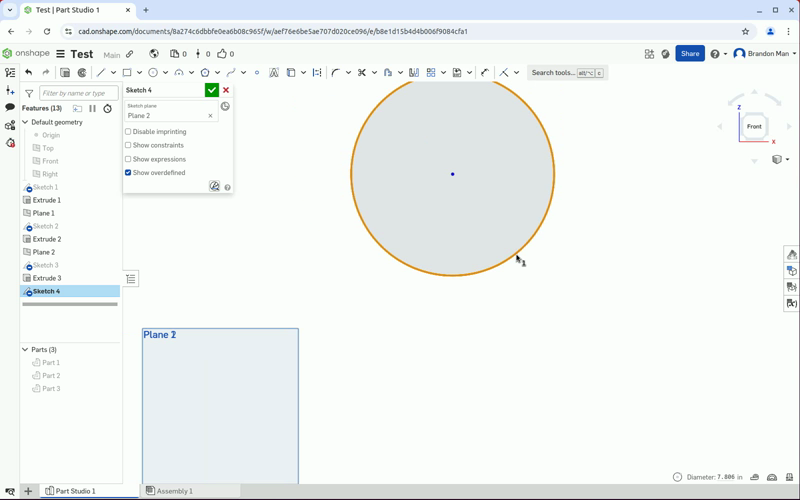
scroll(-6)
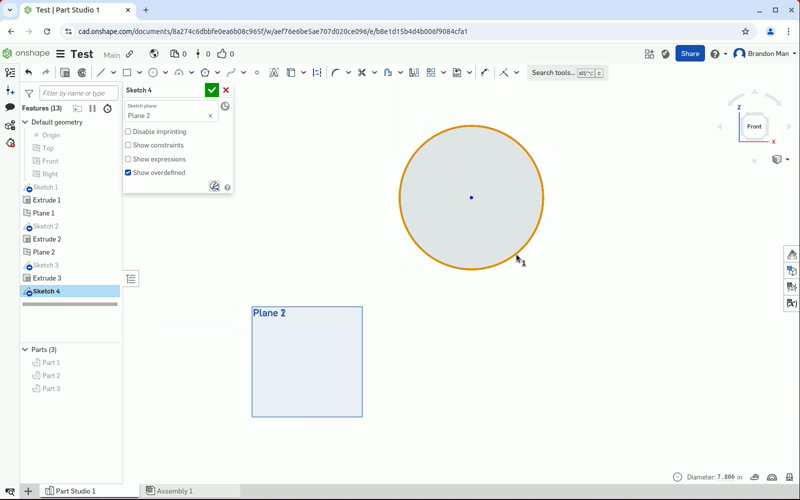
scroll(-6)
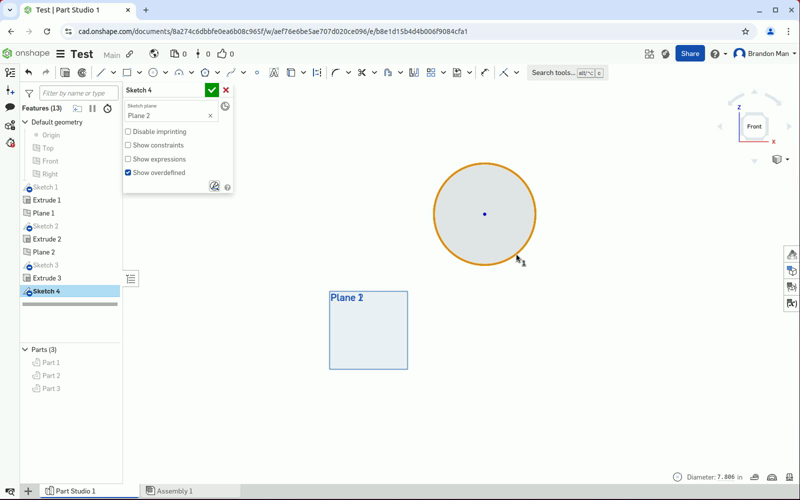
scroll(-6)
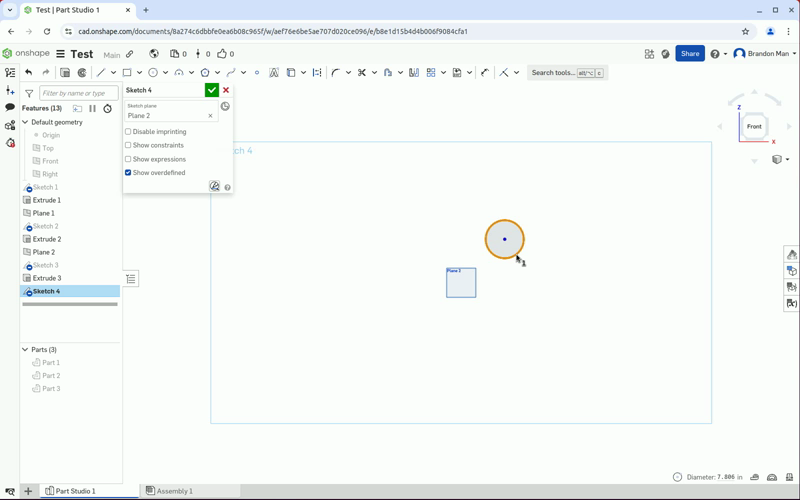
mouse_move(73, 352)
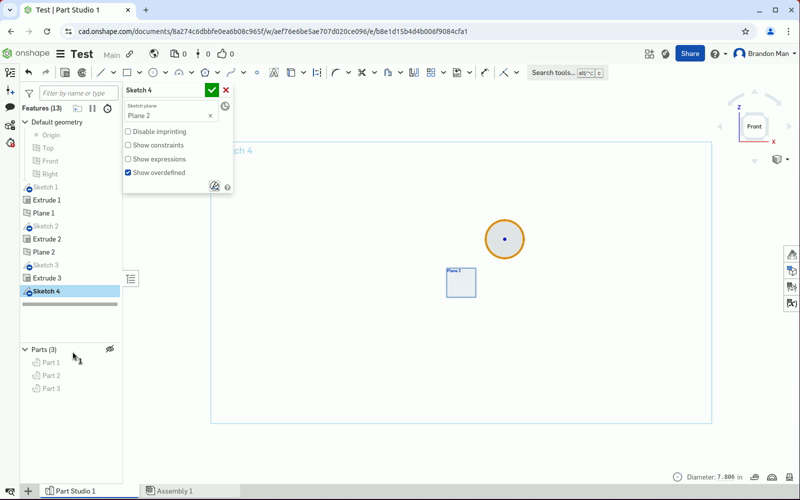
key(shift+y)
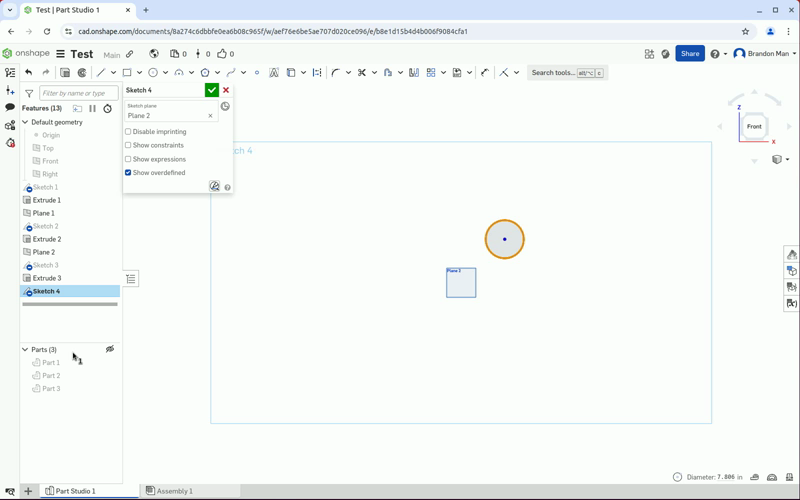
key(shift+e)
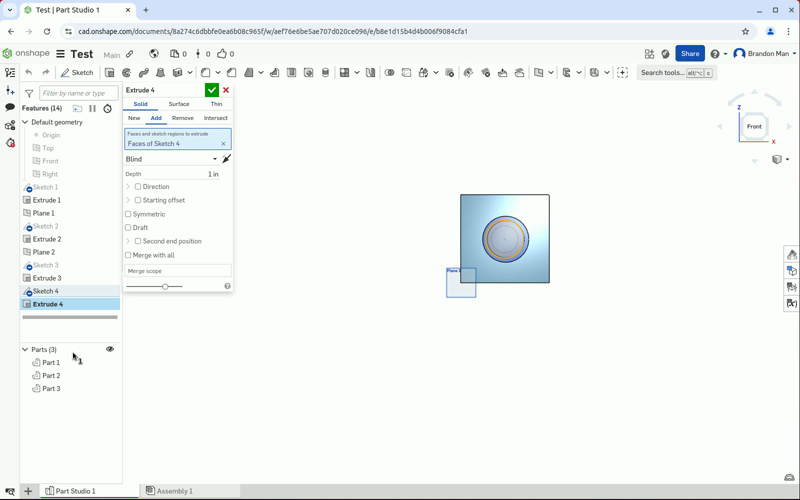
mouse_move(143, 106)
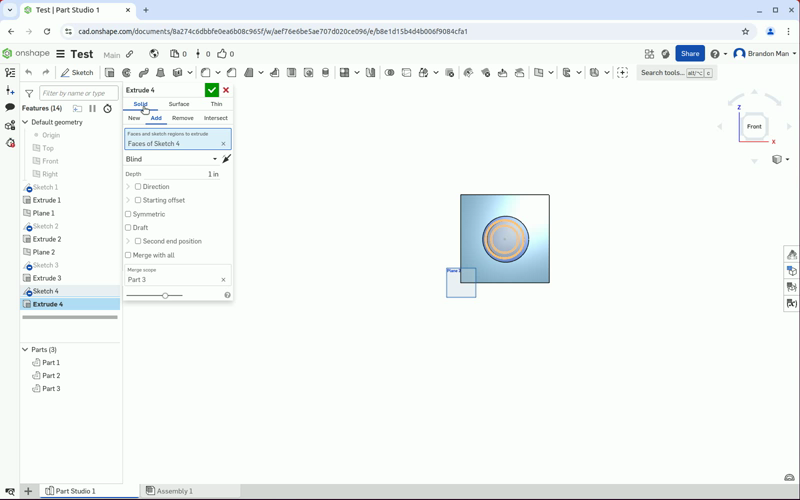
click(143, 106)
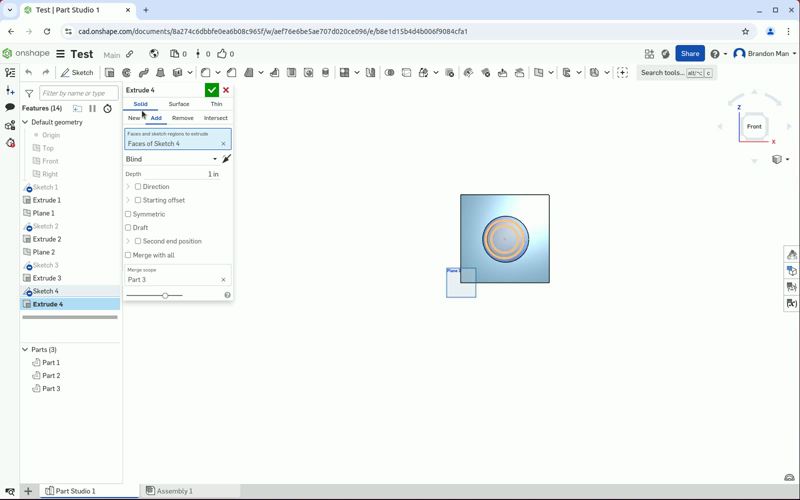
mouse_move(137, 120)
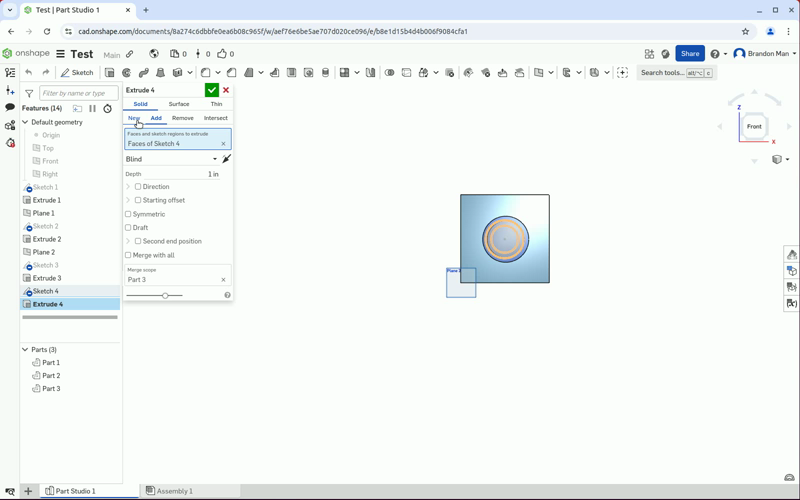
click(137, 120)
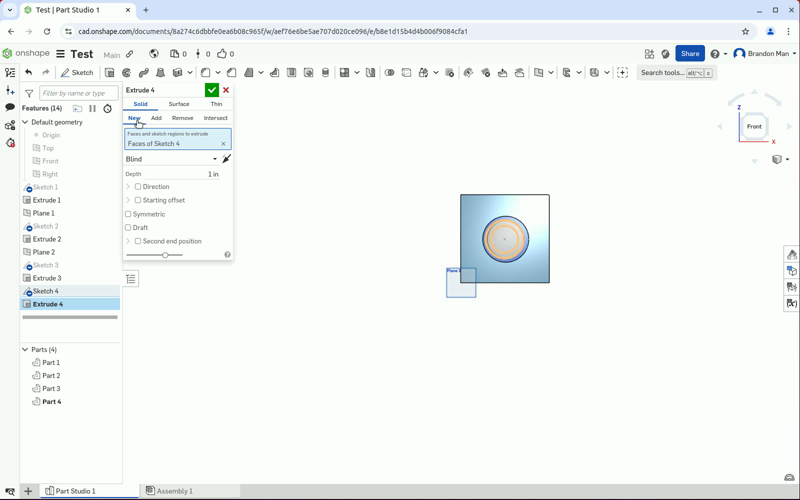
key(tab, 4)
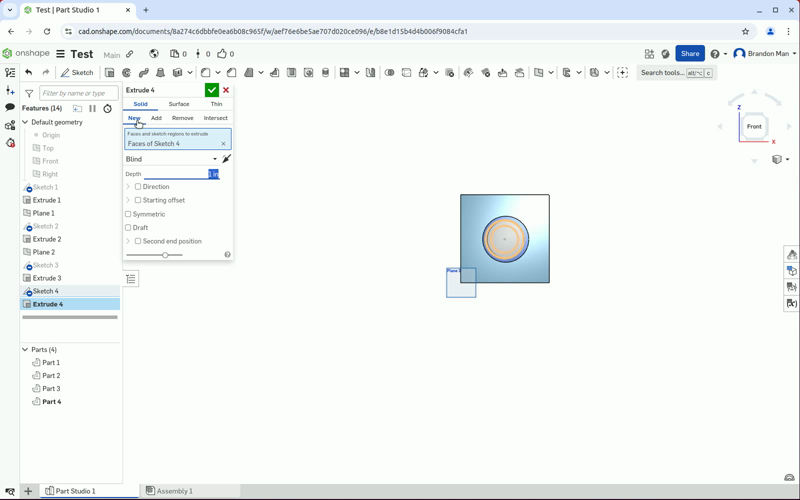
text(1.204)
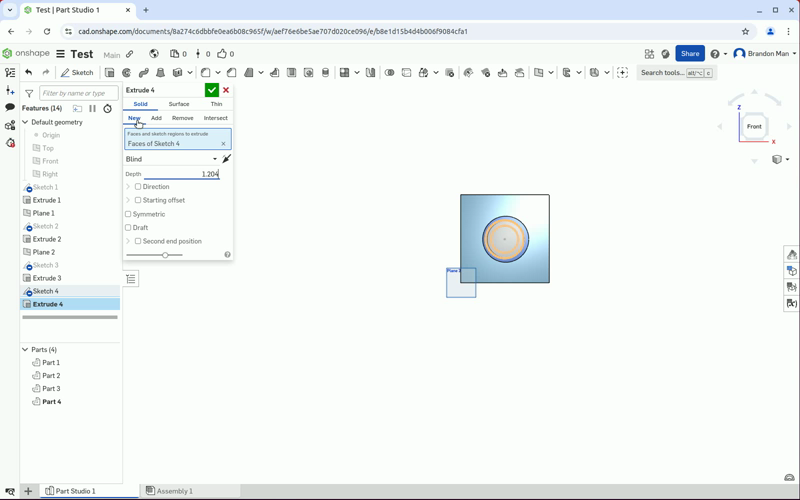
key(enter)
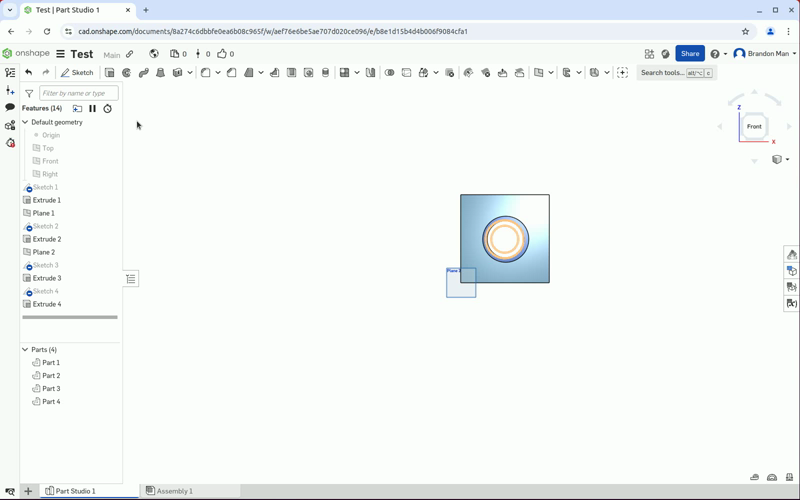
key(shift+h)
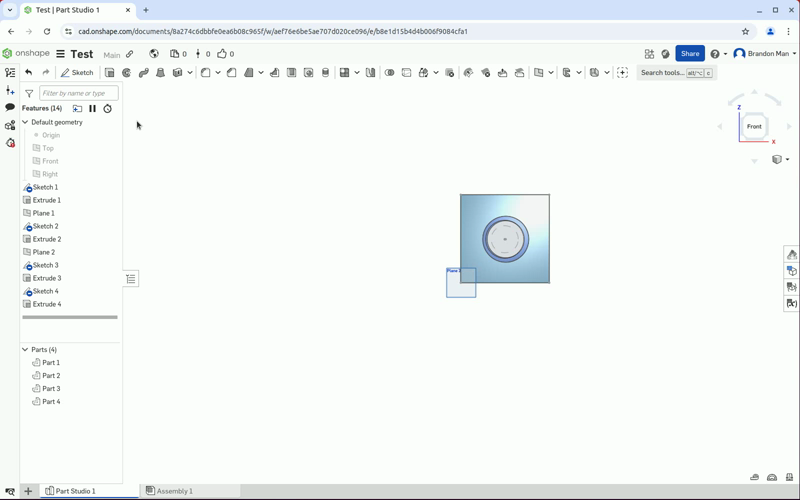
key(shift+h)
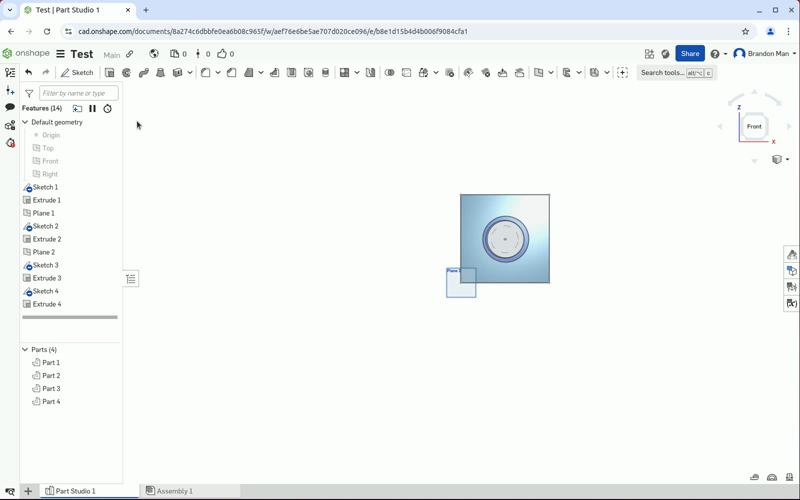
key(shift+7)
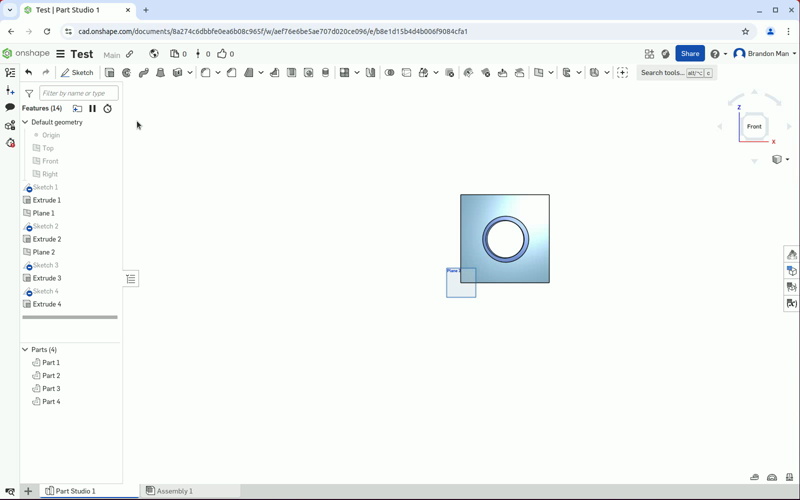
key(left, 2)
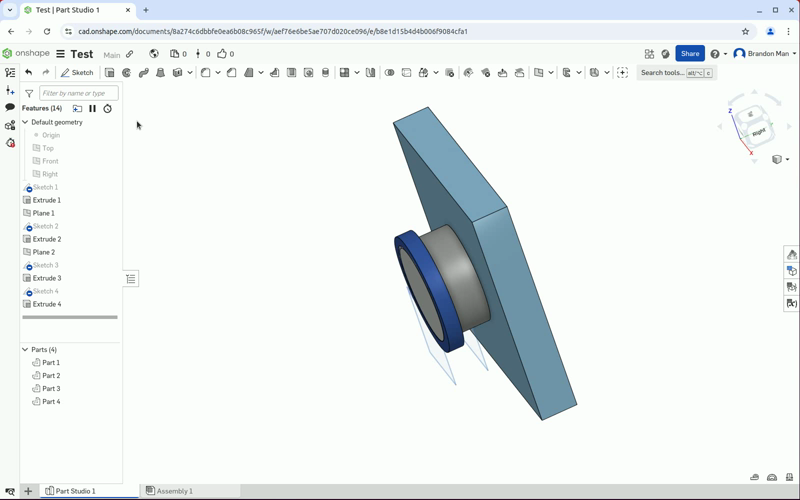
key(down, 2)
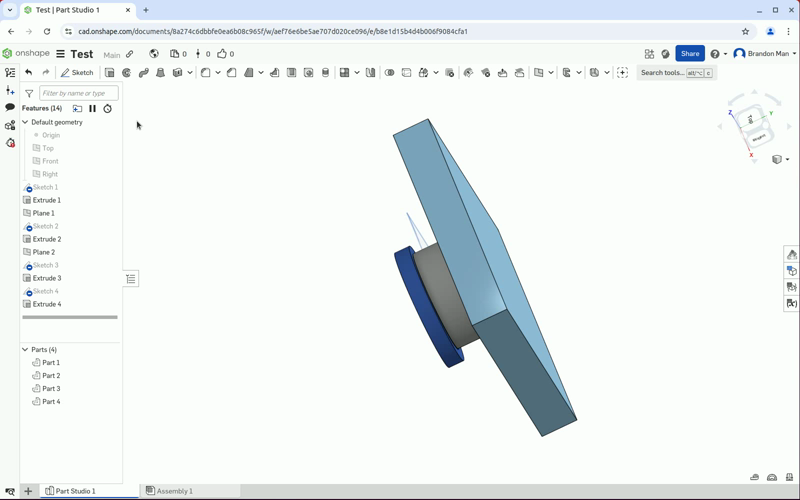
key(up, 2)
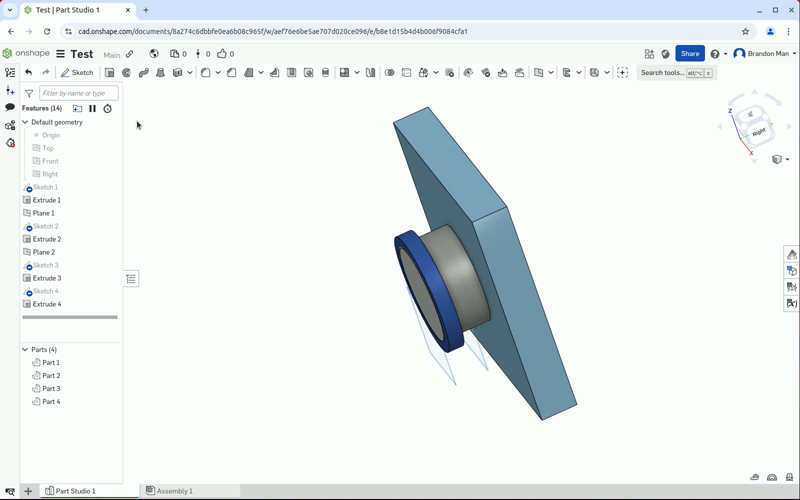
key(right, 2)
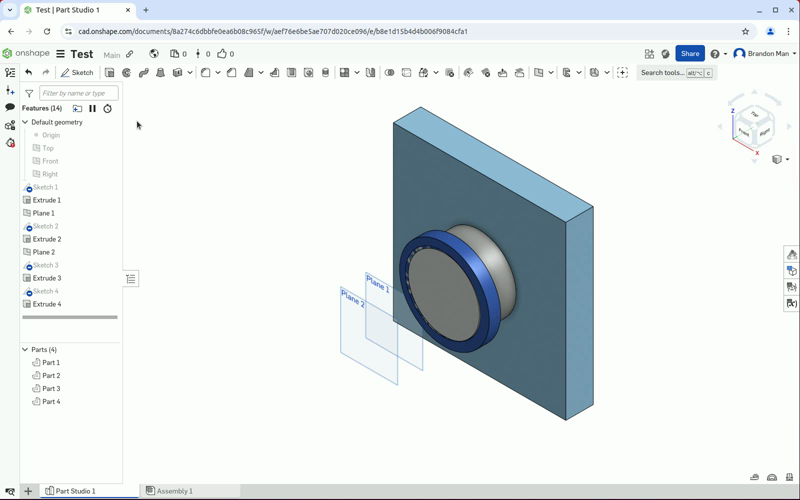
mouse_move(73, 189)
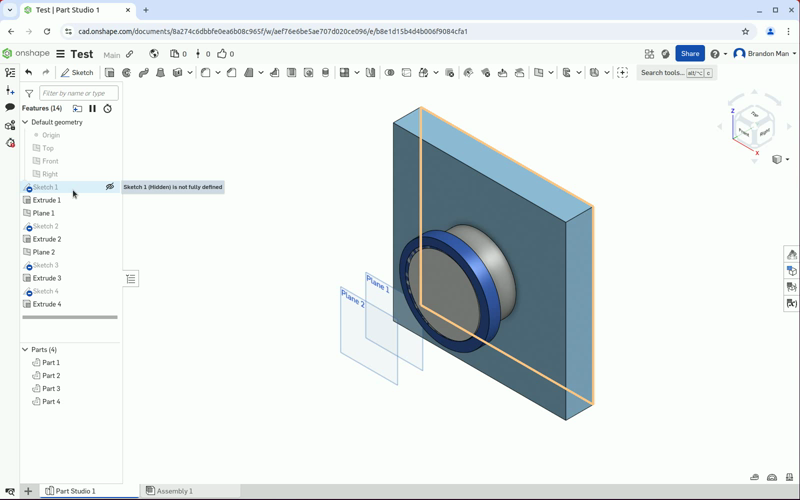
click(73, 189)